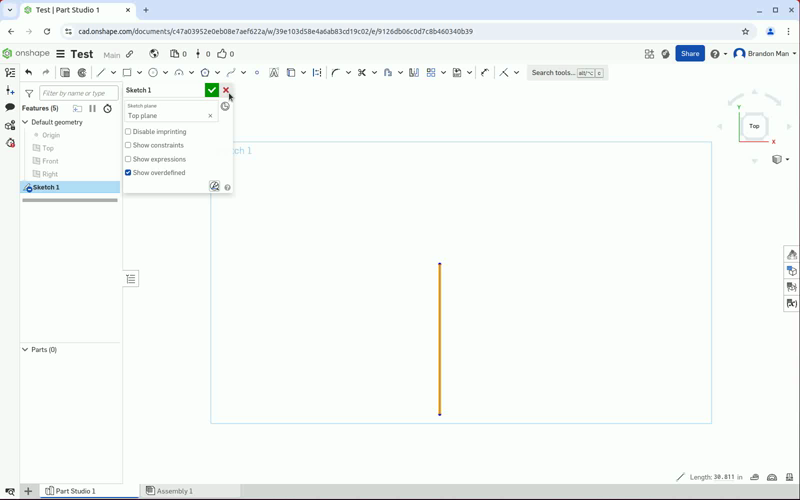
key(shift+h)
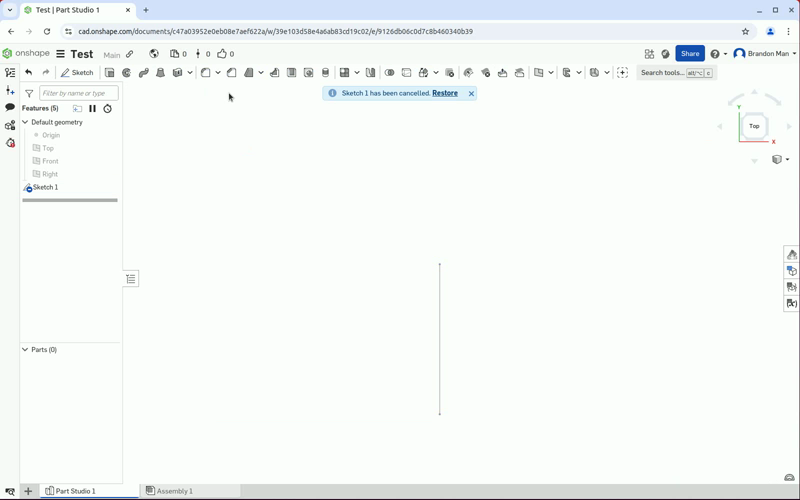
key(shift+s)
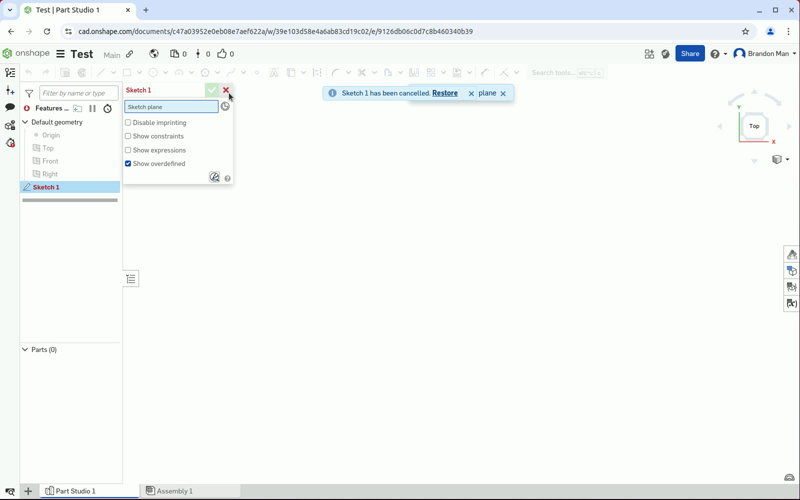
mouse_move(73, 150)
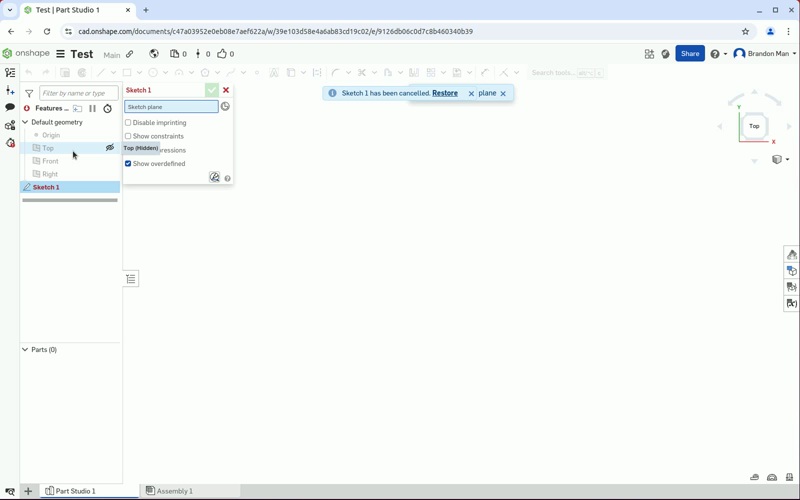
click(73, 150)
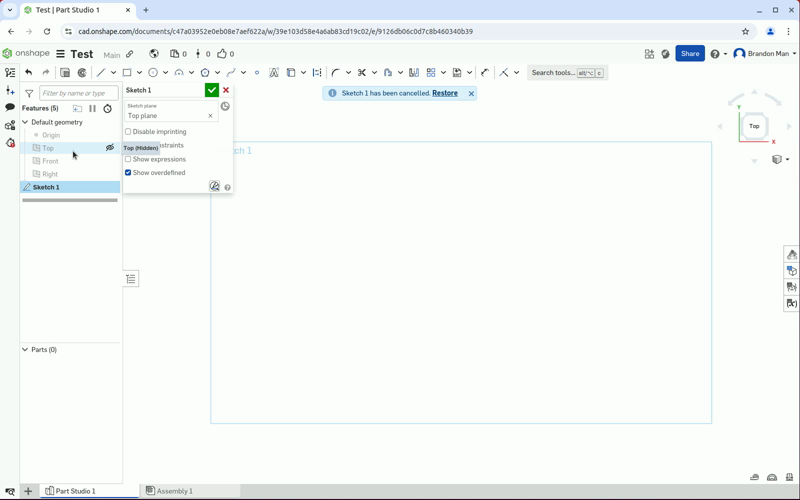
mouse_move(73, 352)
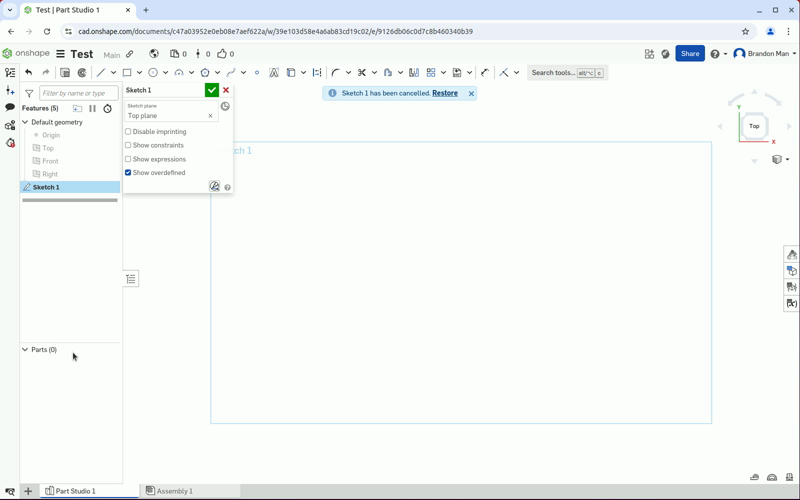
key(y)
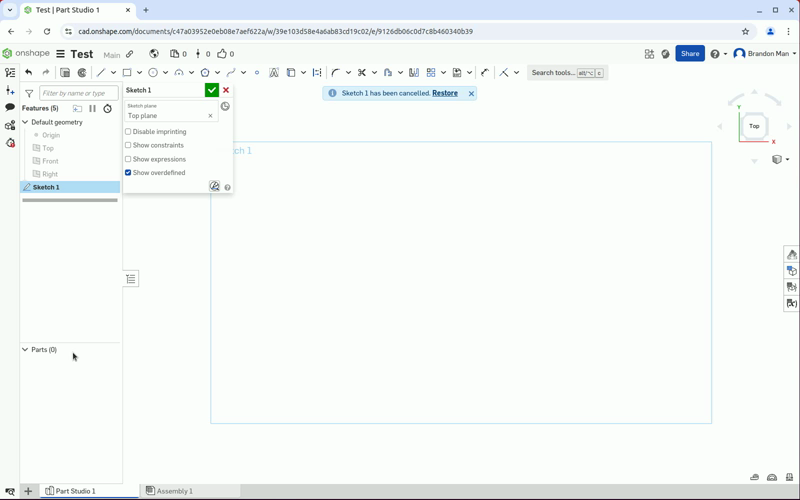
key(l)
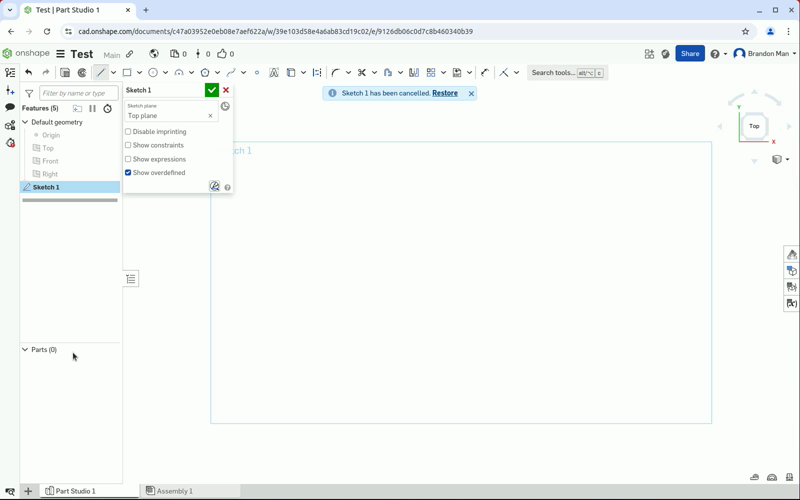
key_down(shift)
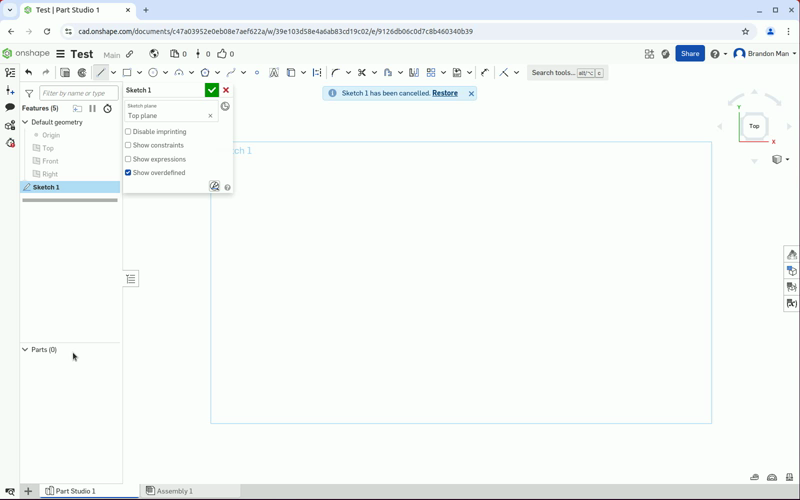
mouse_move(348, 282)
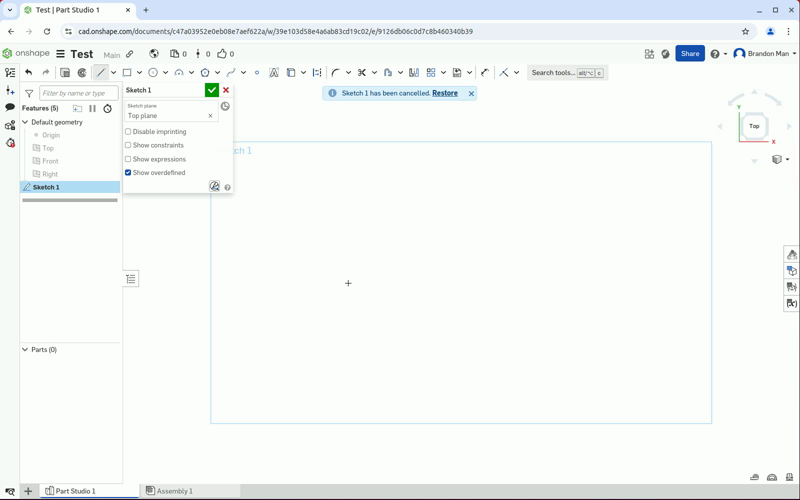
click(348, 282)
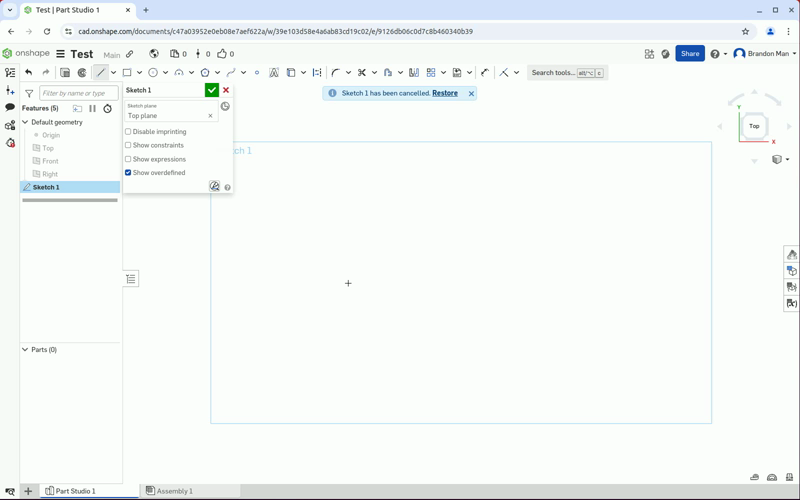
key_up(shift)
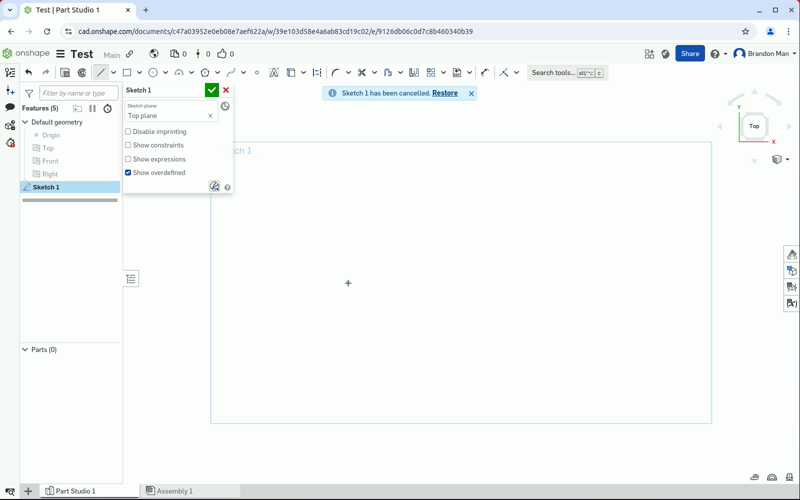
key_down(shift)
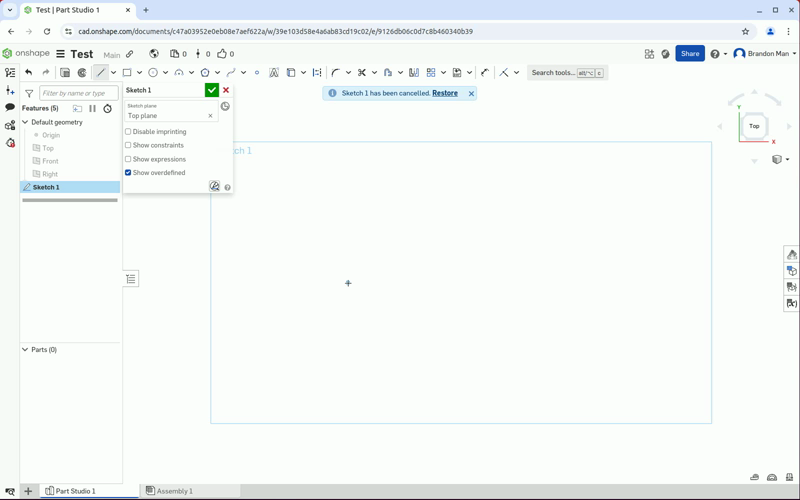
mouse_move(460, 282)
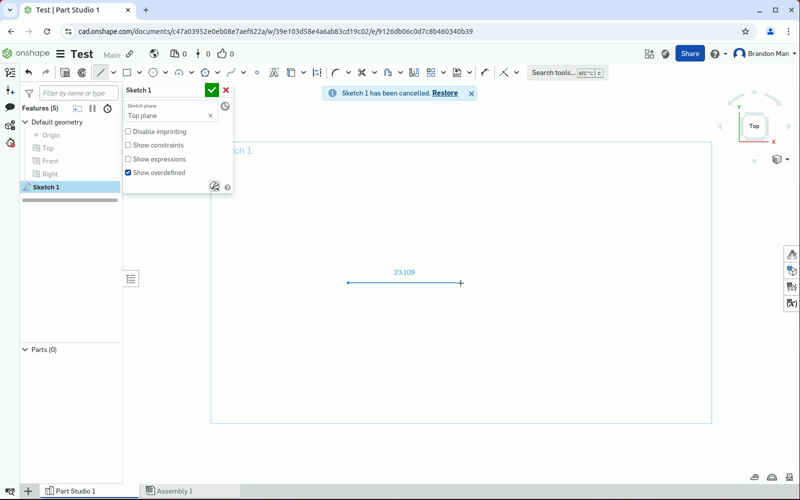
click(460, 282)
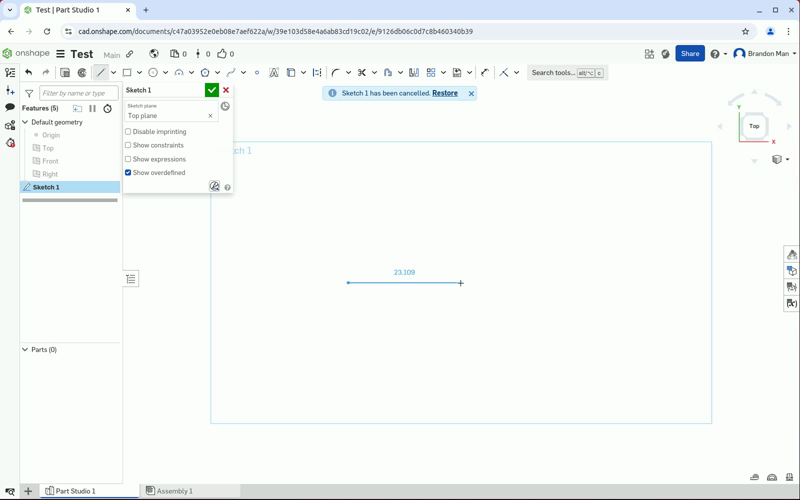
key_up(shift)
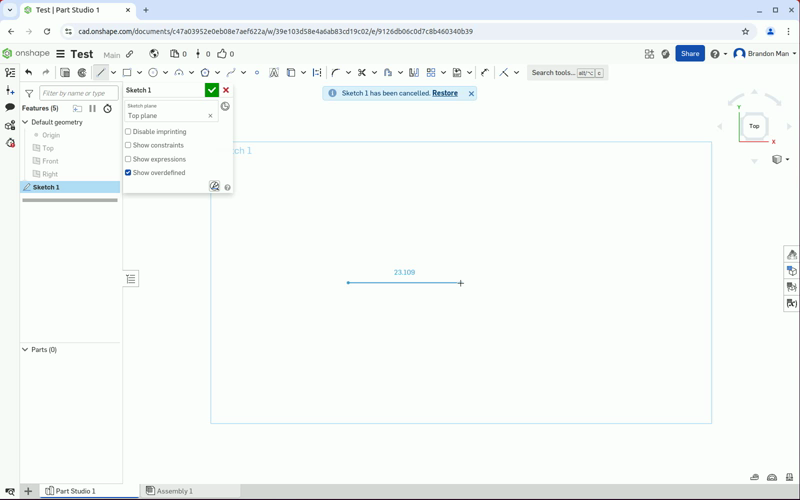
key_down(shift)
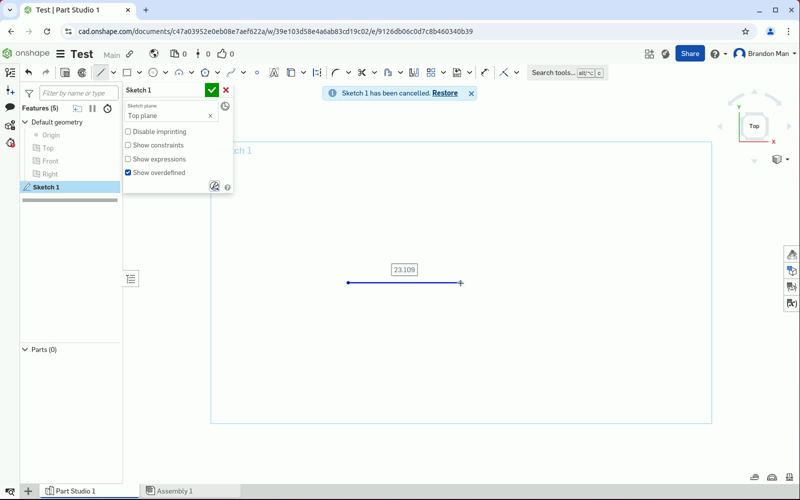
mouse_move(460, 208)
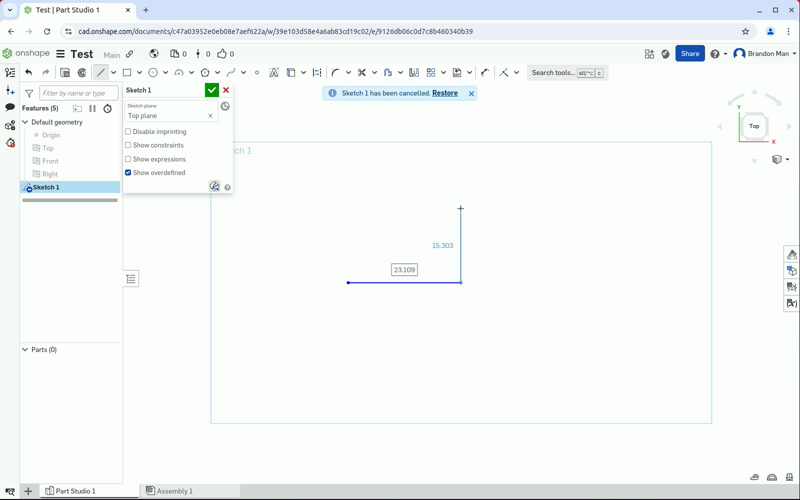
click(460, 208)
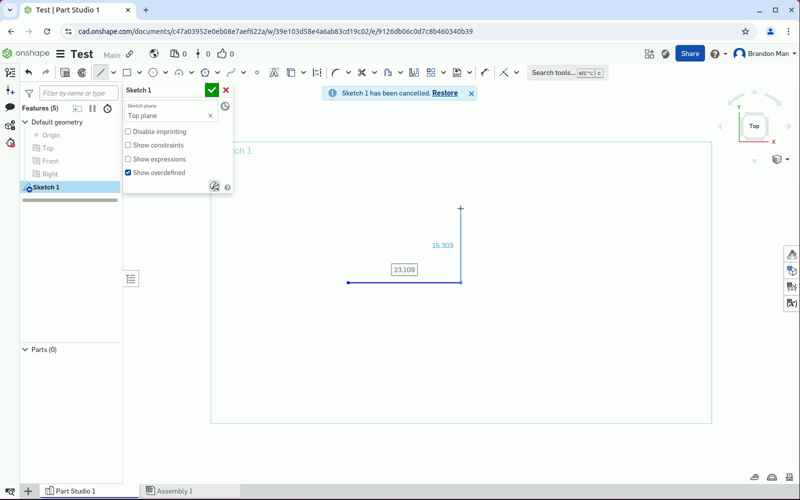
key_up(shift)
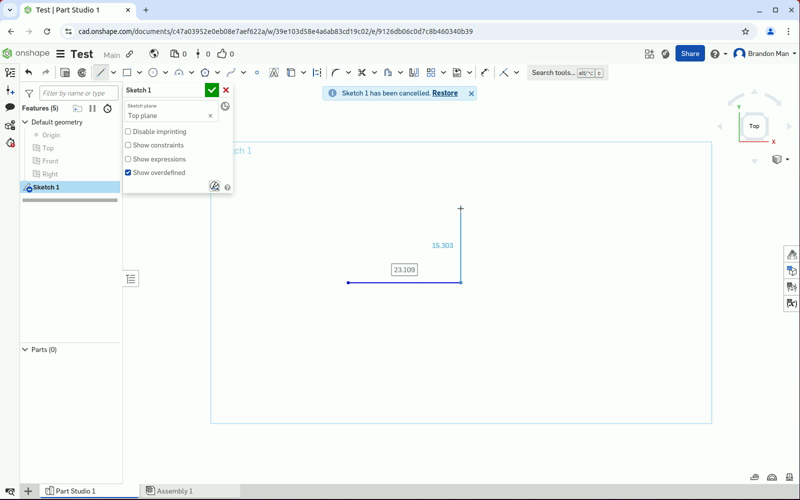
key_down(shift)
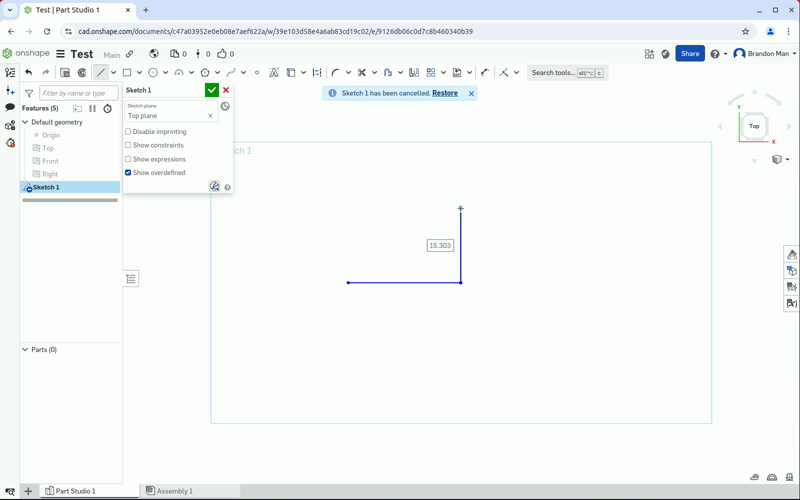
mouse_move(348, 208)
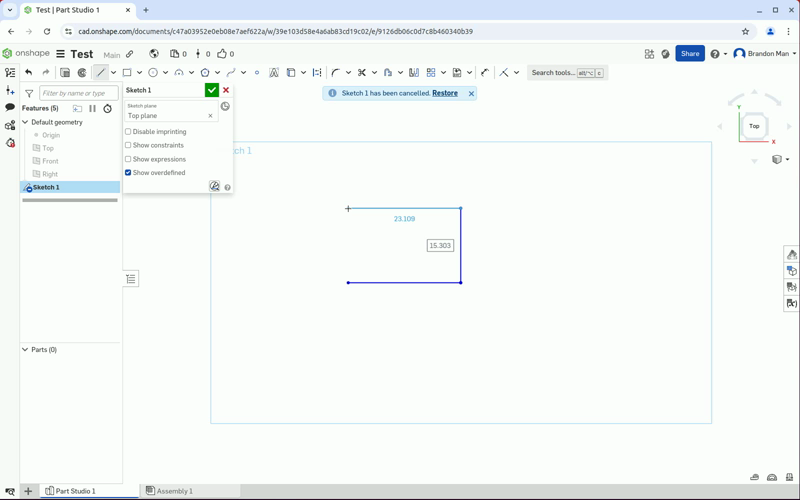
click(348, 208)
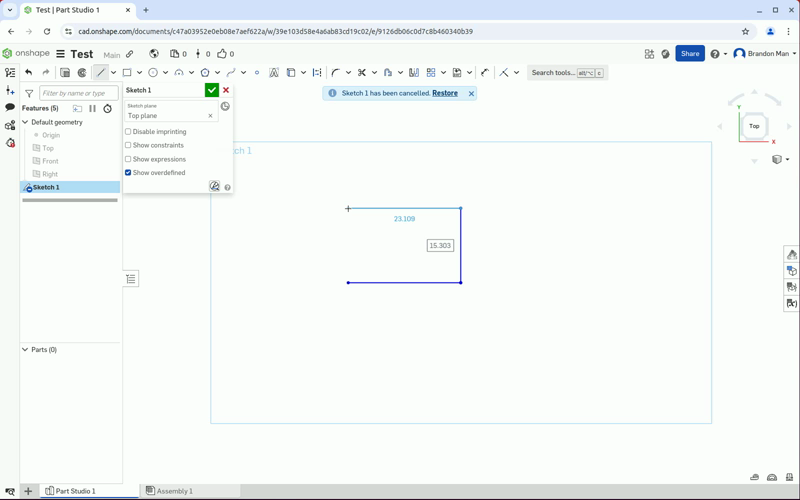
key_up(shift)
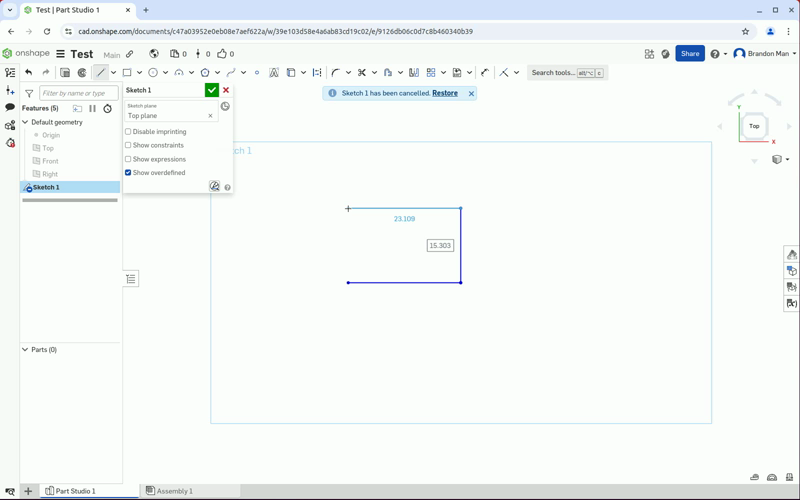
key_down(shift)
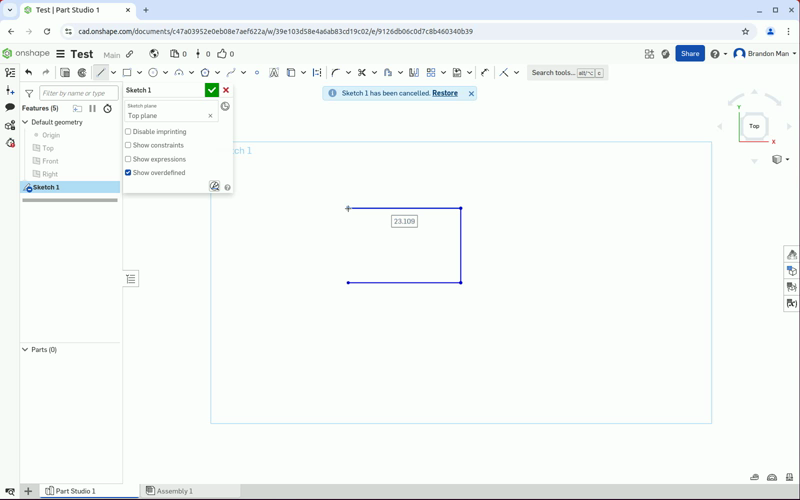
mouse_move(348, 282)
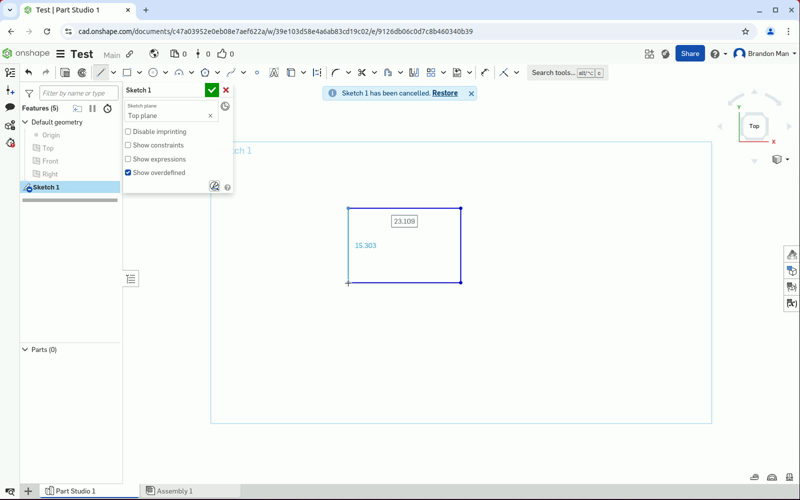
key_up(shift)
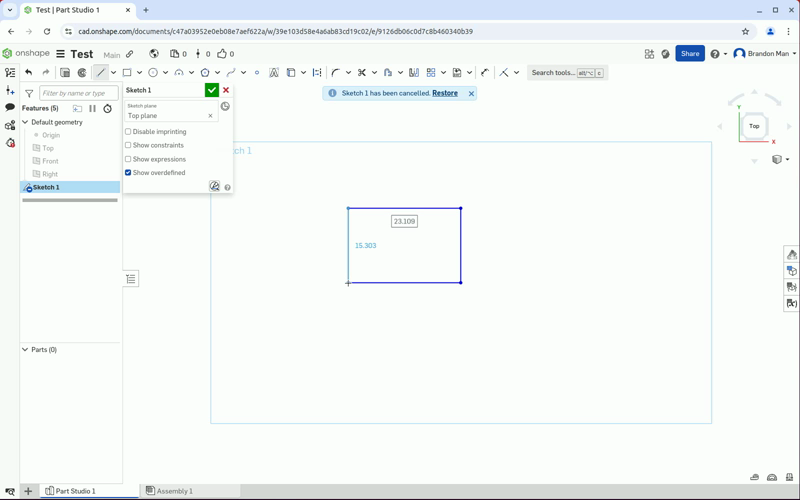
click(348, 282)
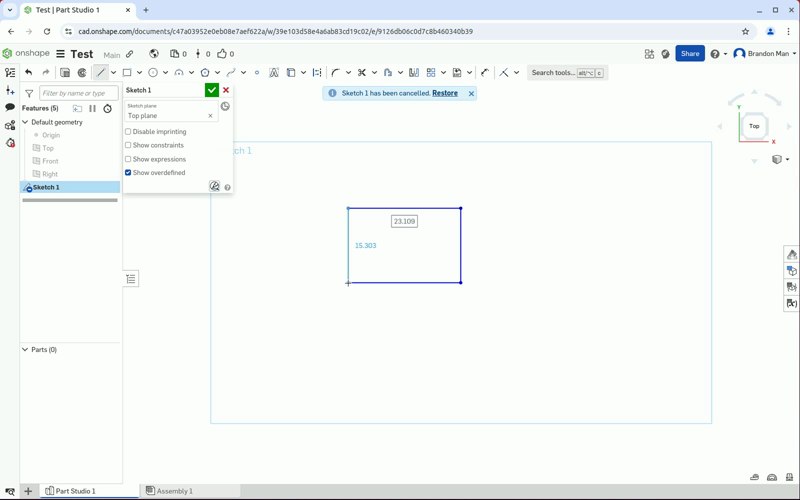
key(esc)
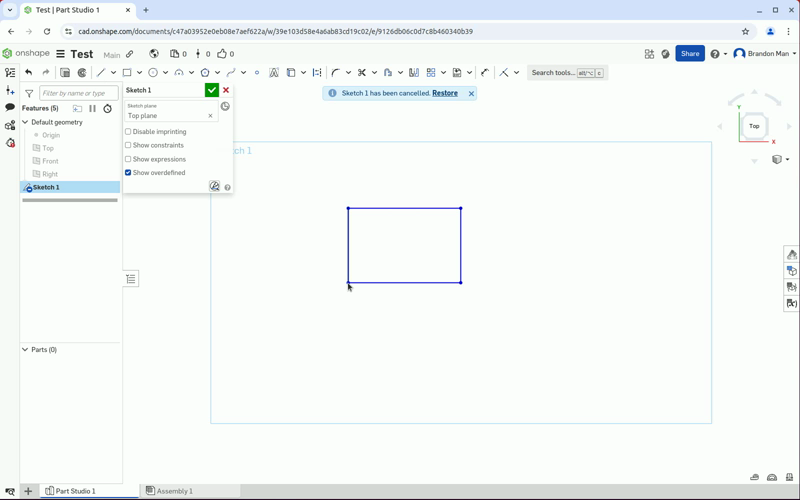
mouse_move(355, 244)
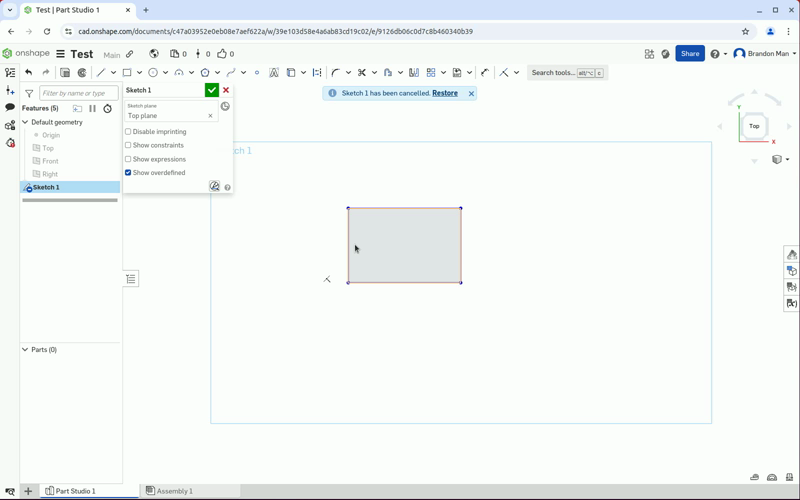
click(355, 244)
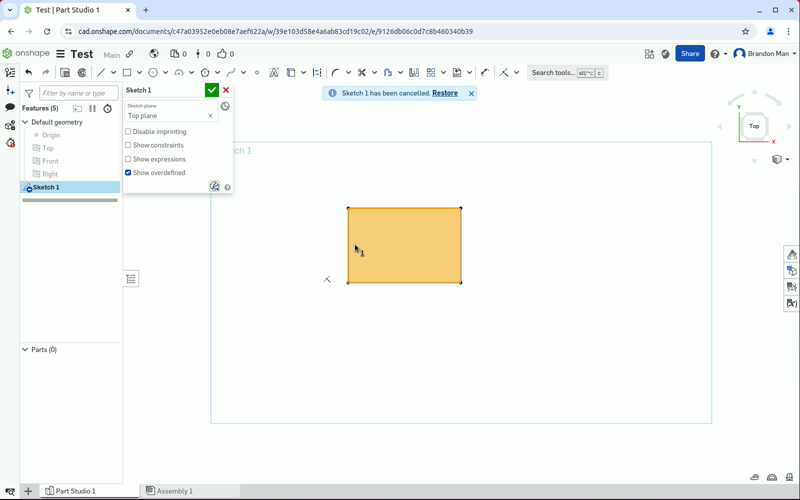
mouse_move(73, 352)
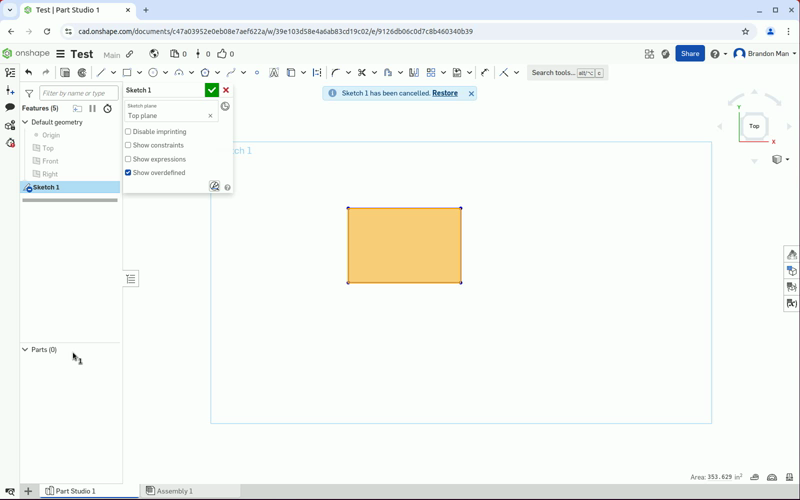
key(shift+y)
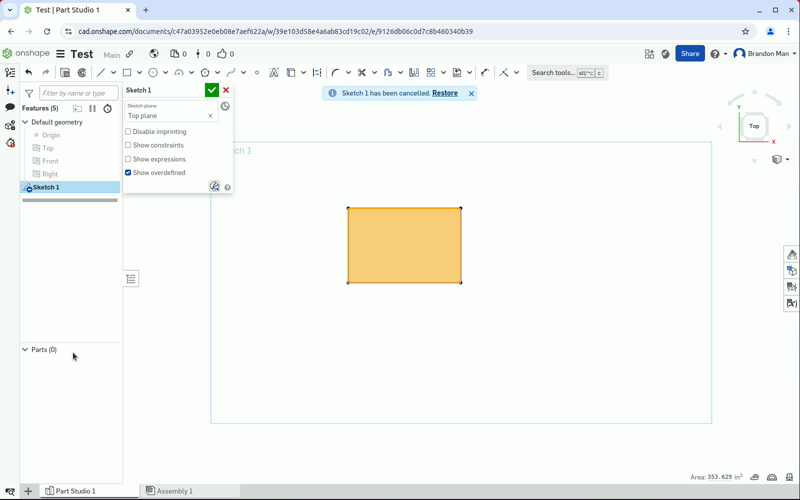
key(shift+e)
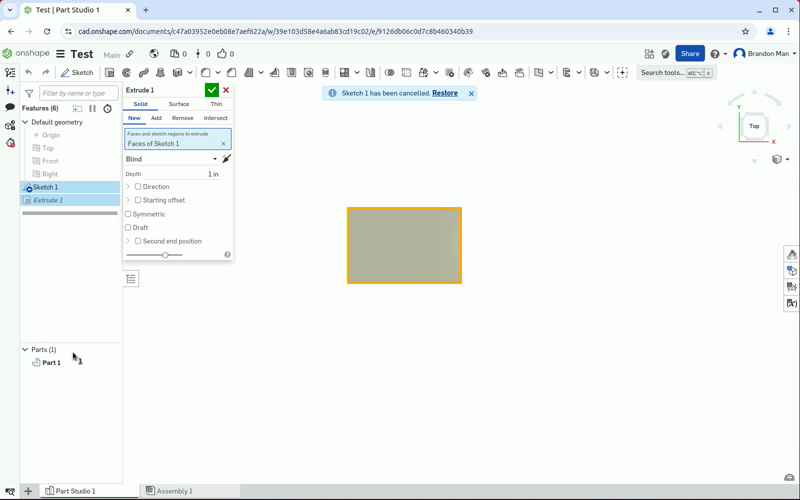
mouse_move(143, 106)
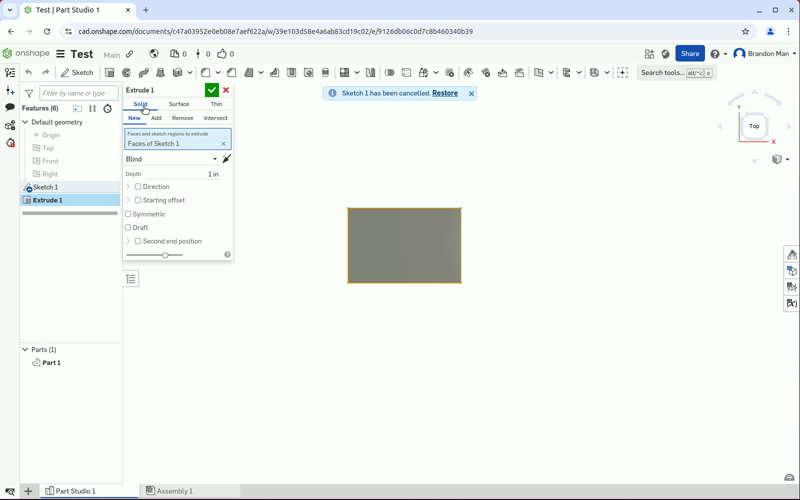
click(143, 106)
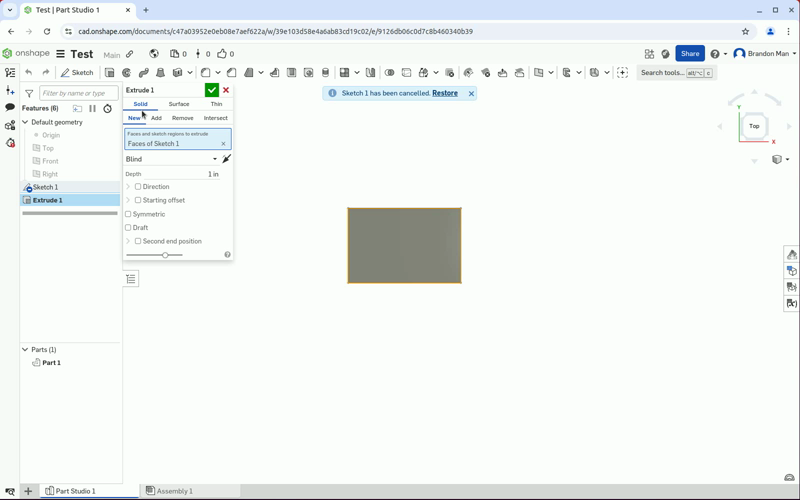
mouse_move(137, 120)
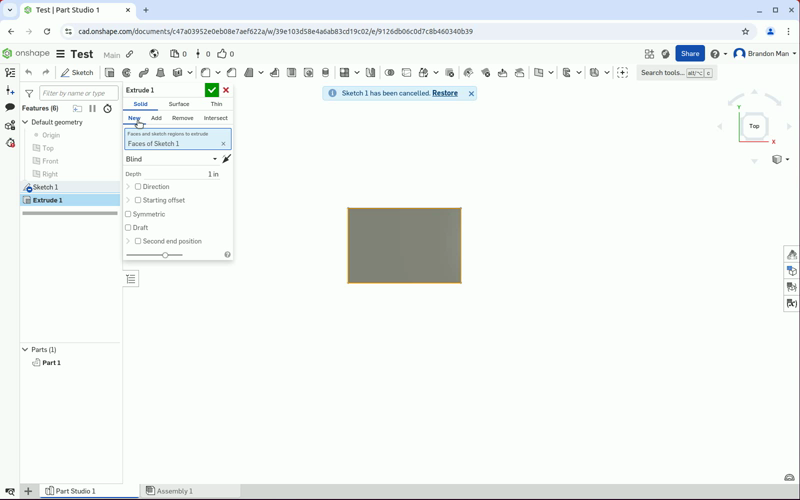
click(137, 120)
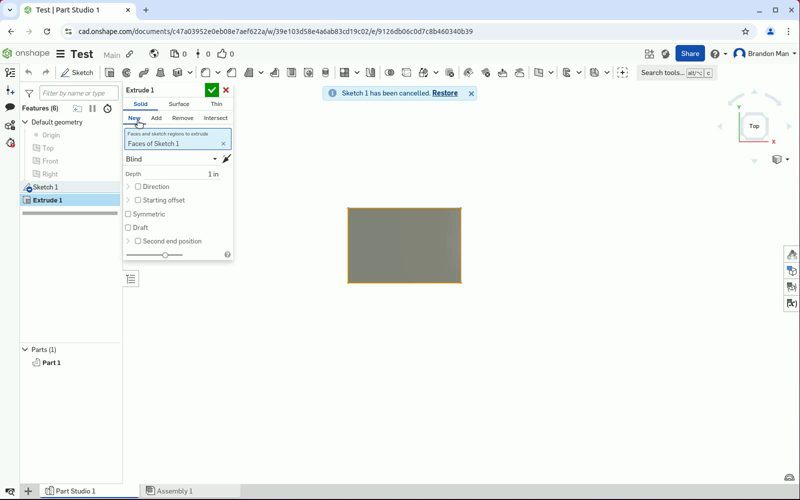
key(tab, 4)
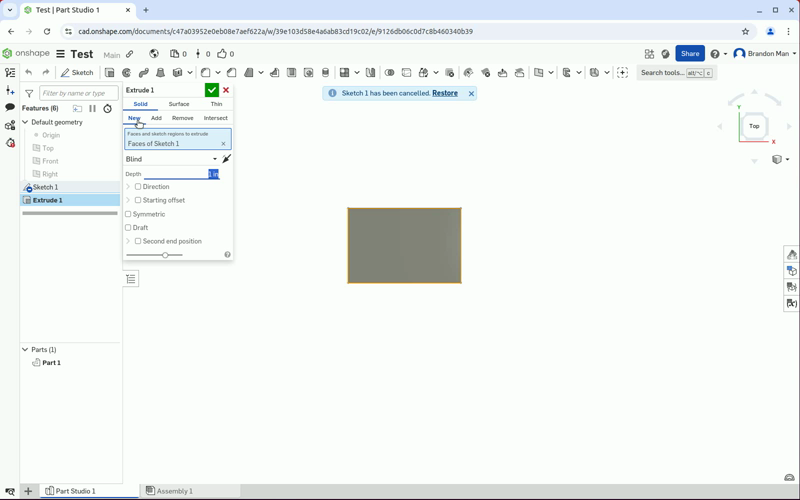
text(9.147)
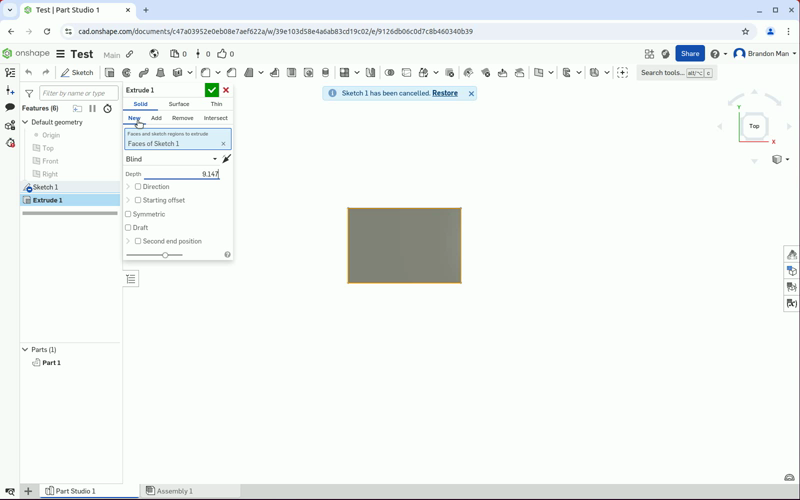
key(enter)
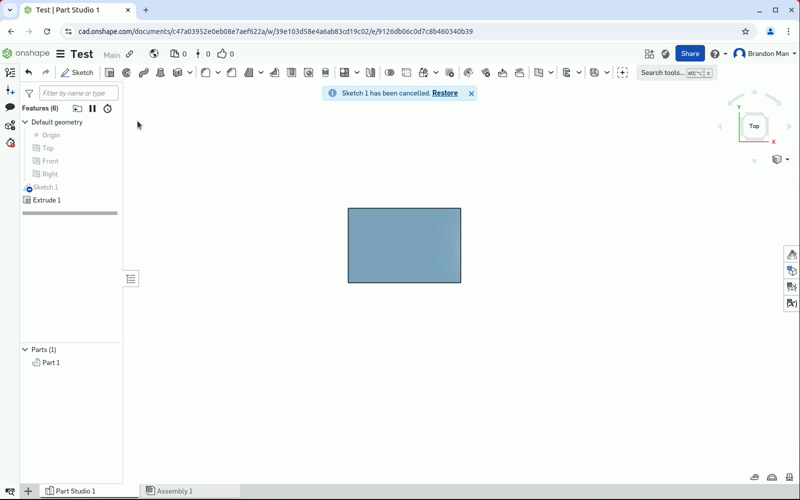
key(shift+h)
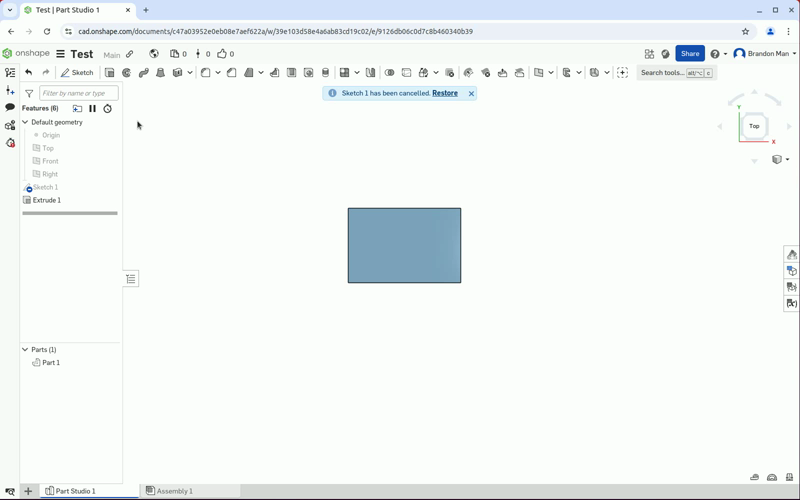
key(shift+h)
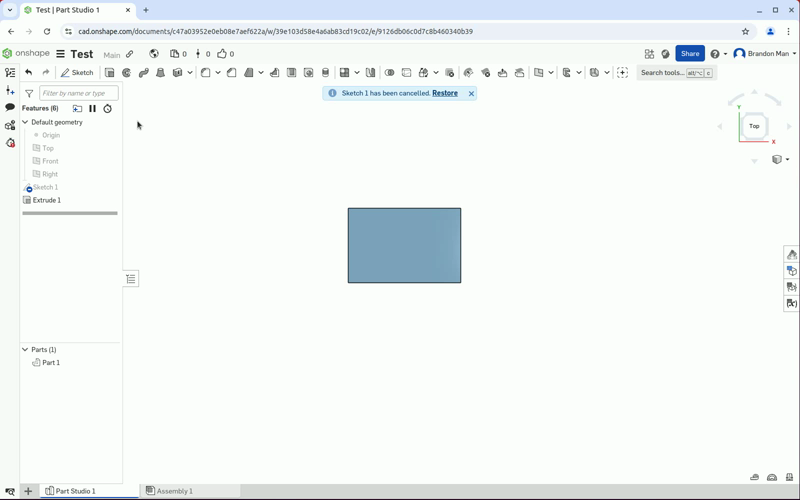
mouse_move(73, 189)
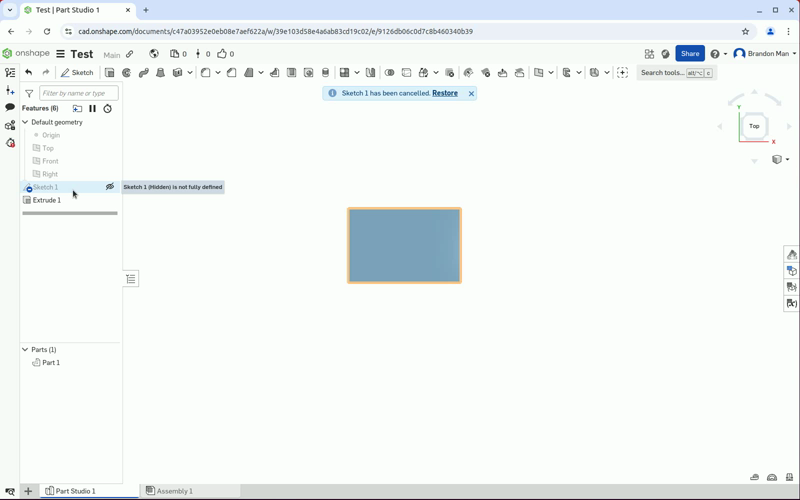
click(73, 189)
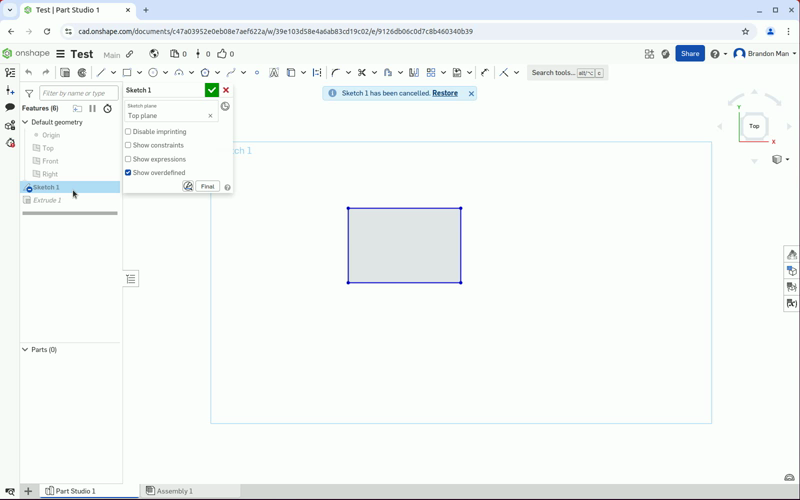
mouse_move(229, 92)
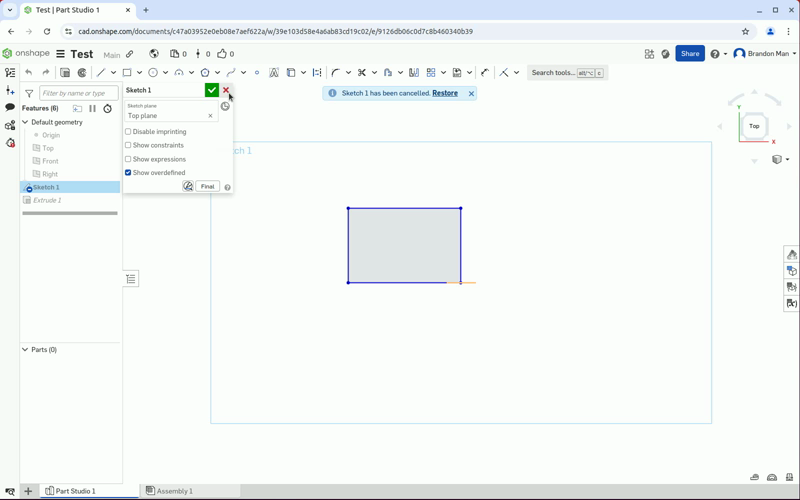
click(229, 92)
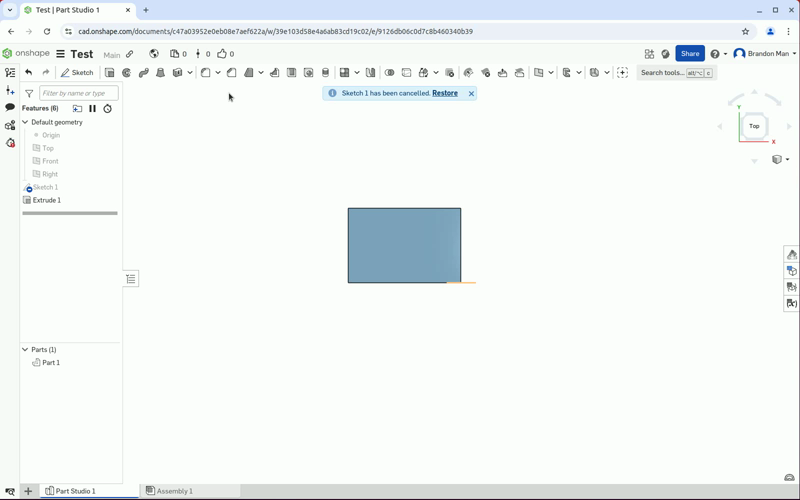
mouse_move(541, 75)
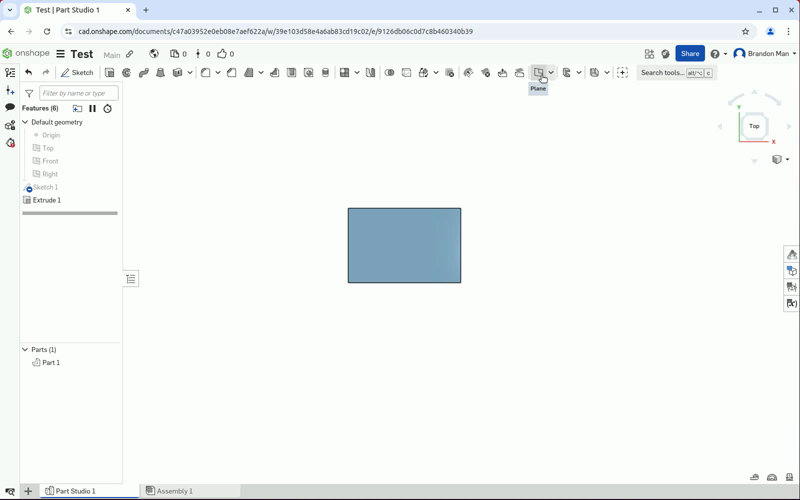
click(541, 75)
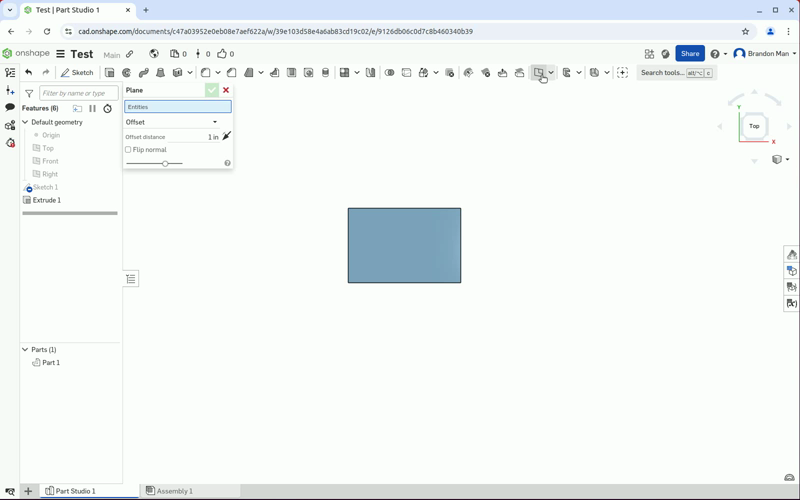
mouse_move(73, 150)
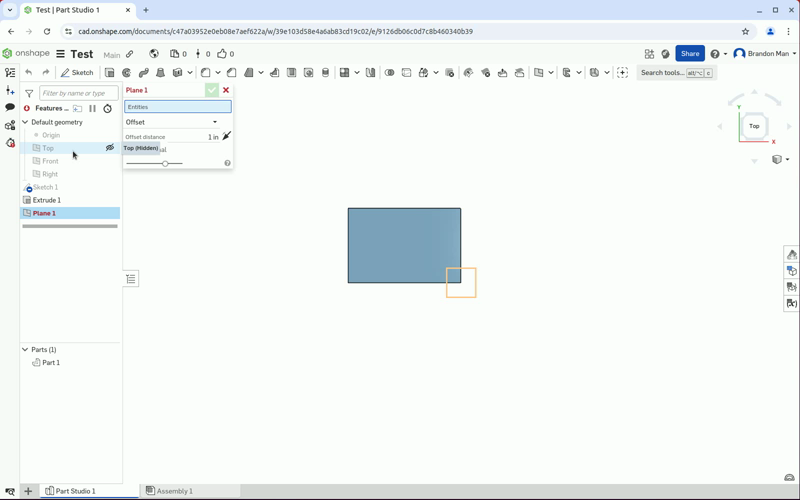
click(73, 150)
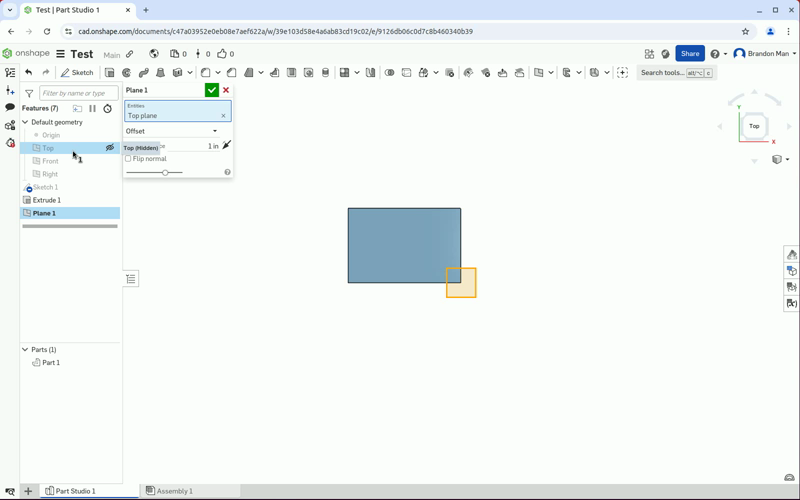
key(tab, 2)
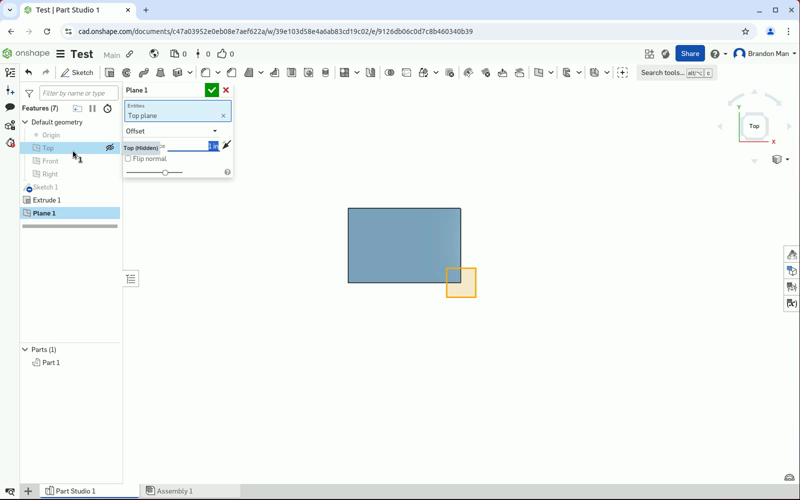
text(9.151)
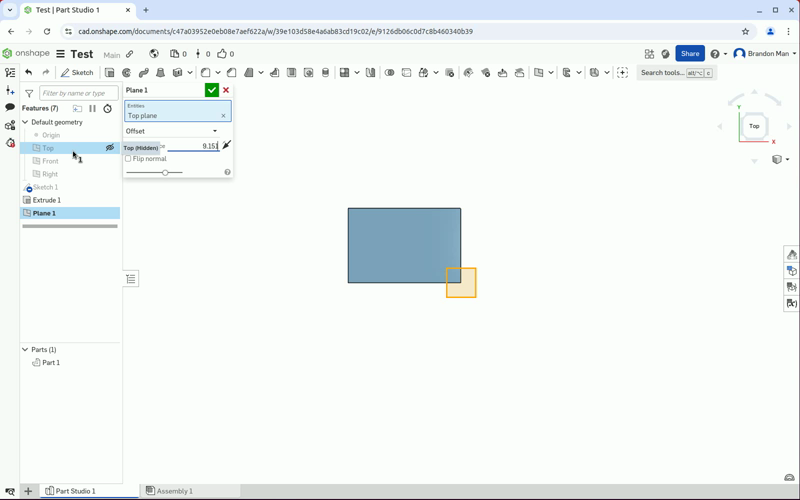
key(enter, 2)
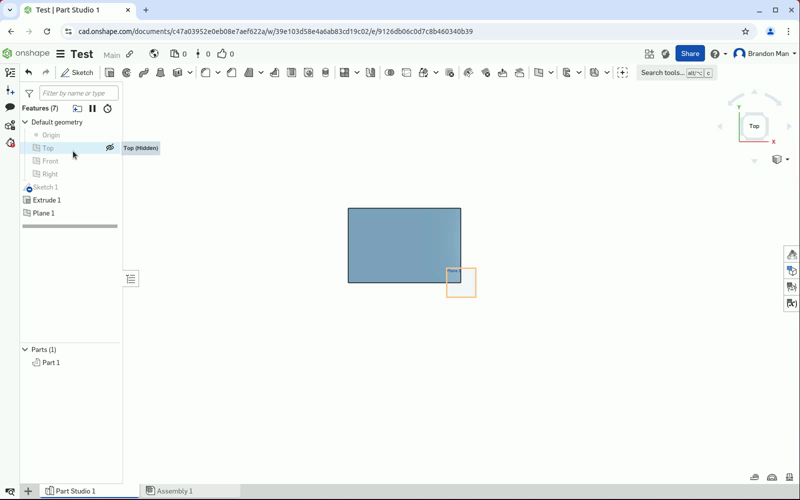
key(shift+s)
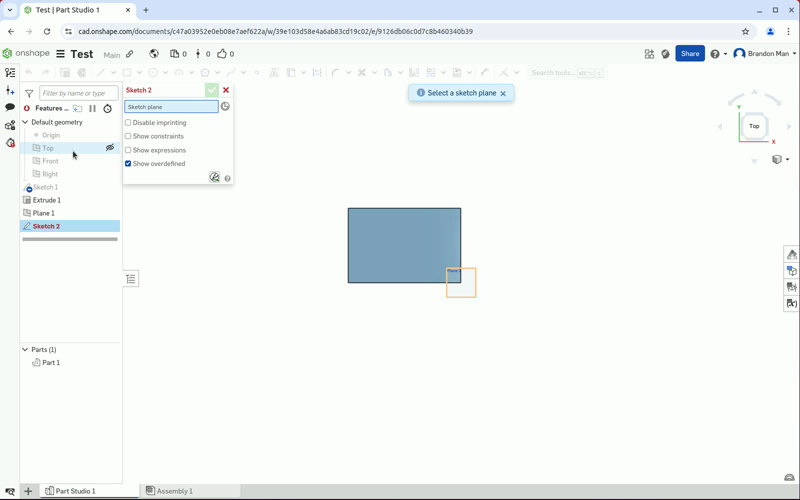
mouse_move(73, 215)
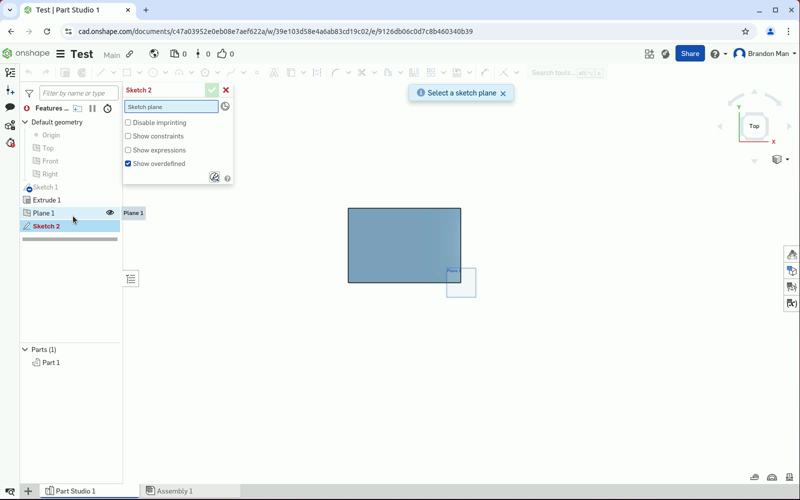
click(73, 215)
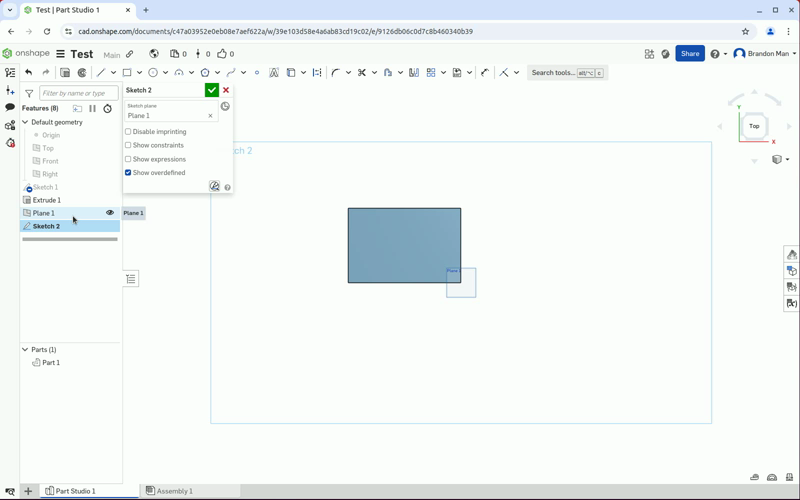
mouse_move(73, 352)
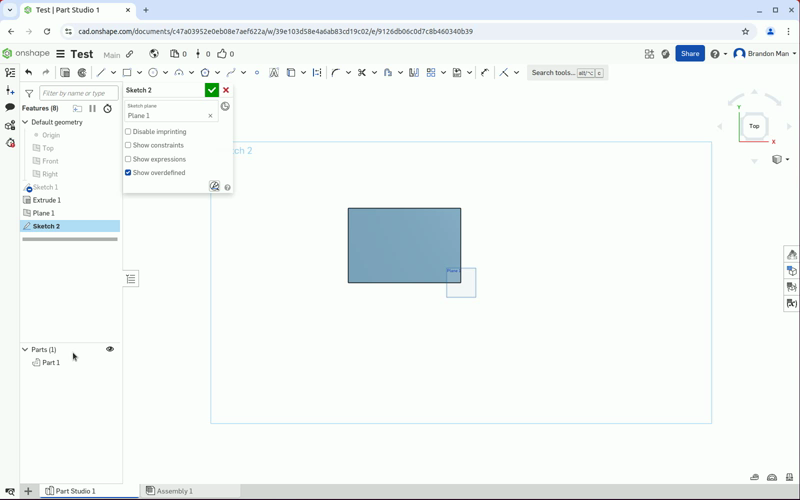
key(y)
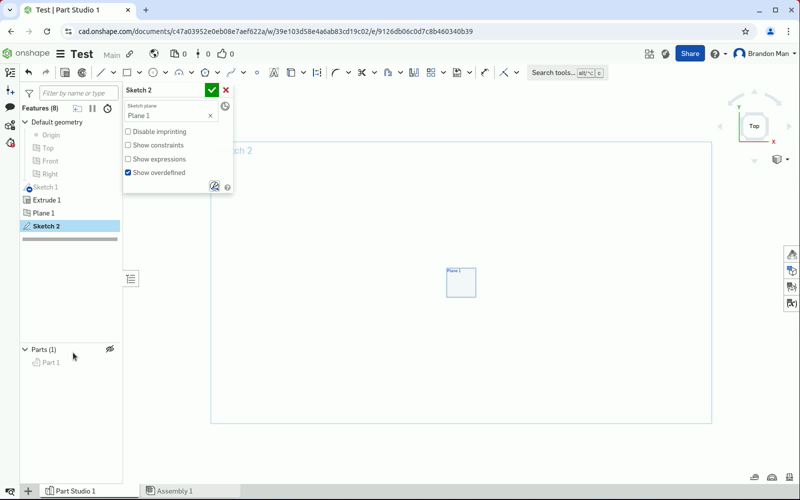
key(c)
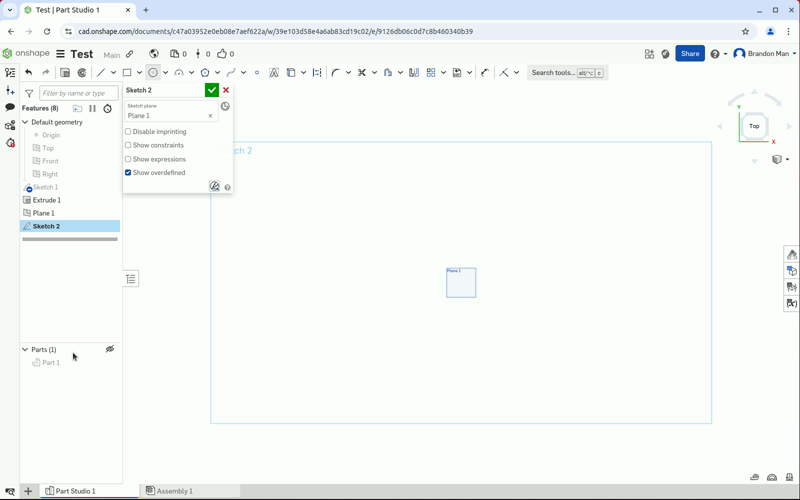
key_down(shift)
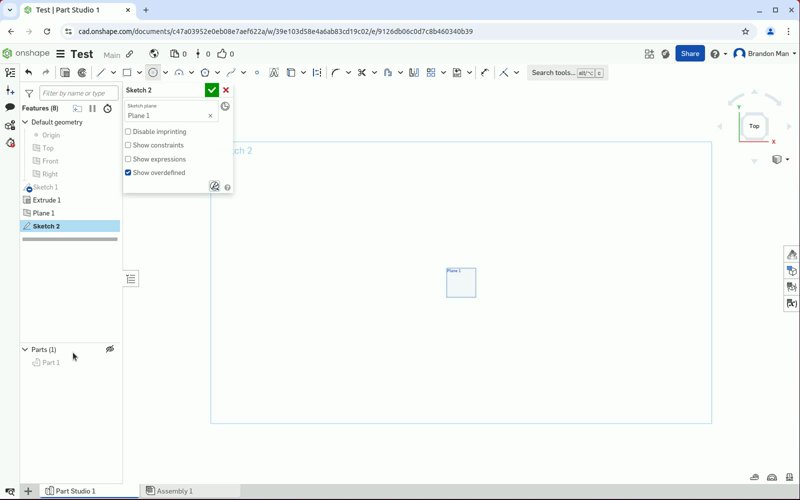
mouse_move(367, 226)
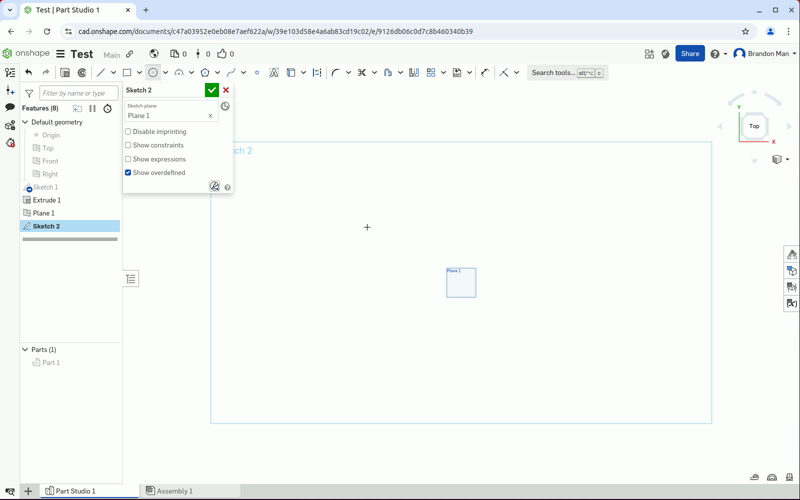
click(367, 226)
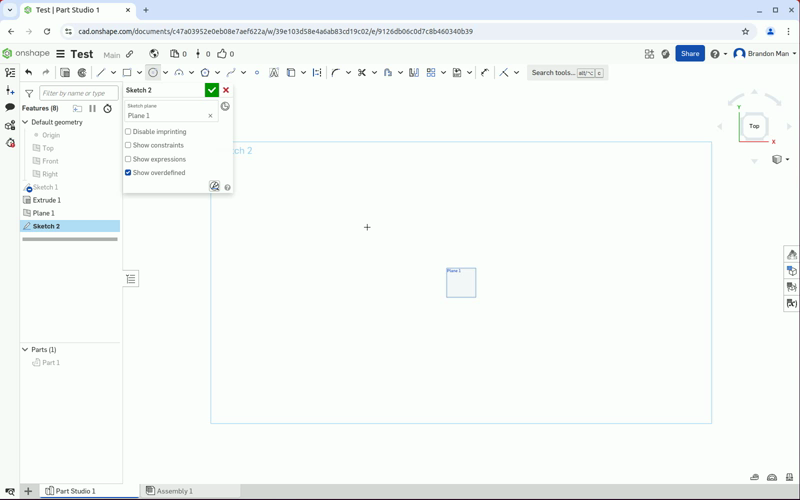
key_up(shift)
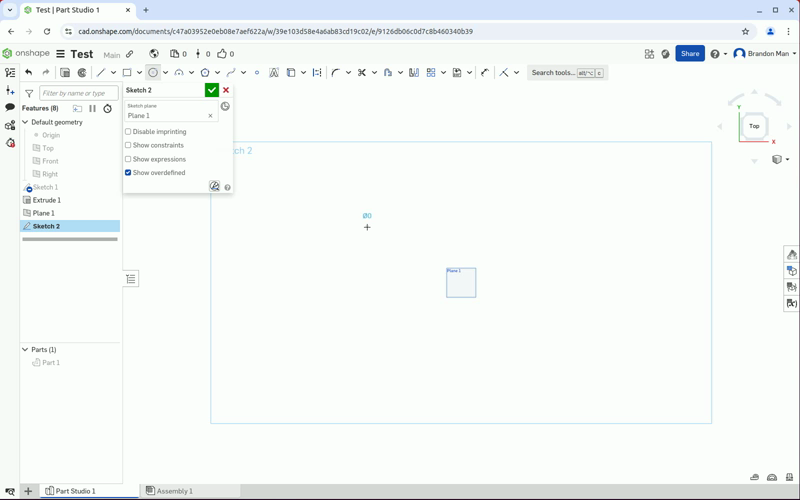
mouse_move(378, 226)
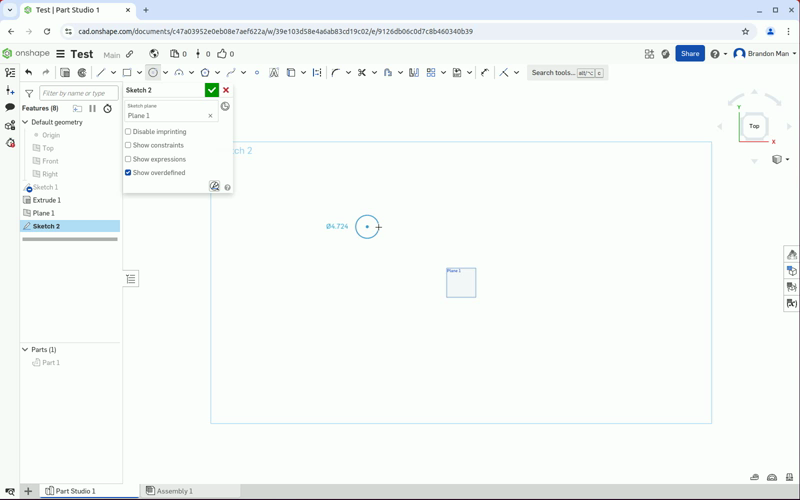
click(378, 226)
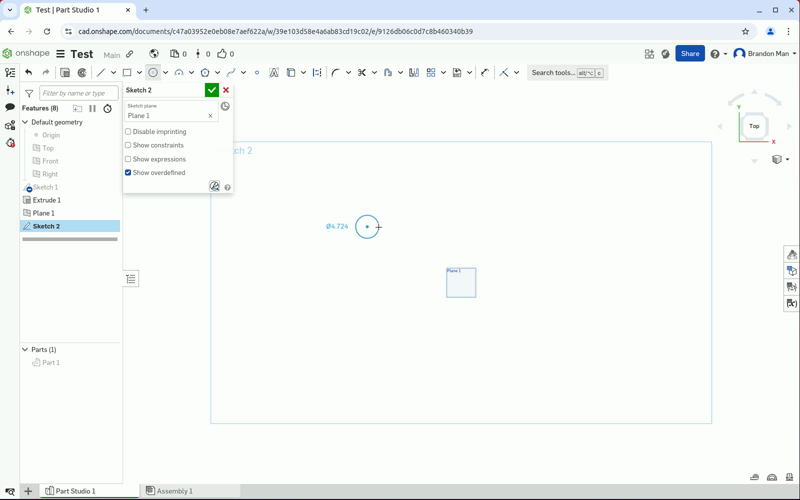
key(esc)
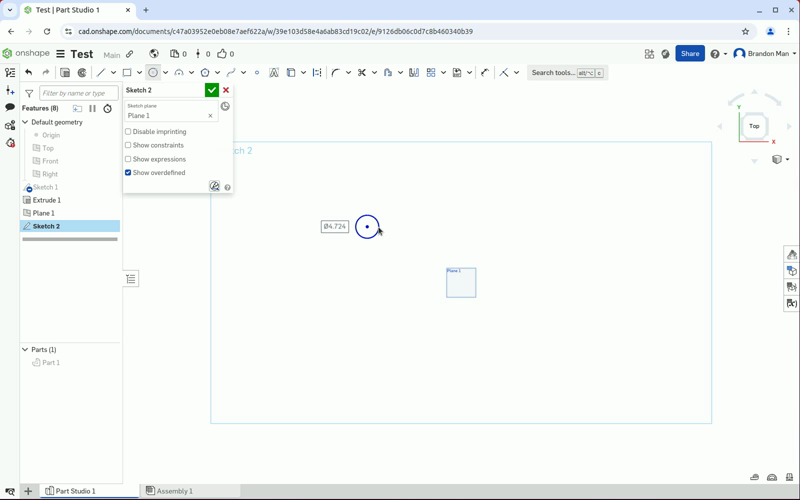
mouse_move(366, 221)
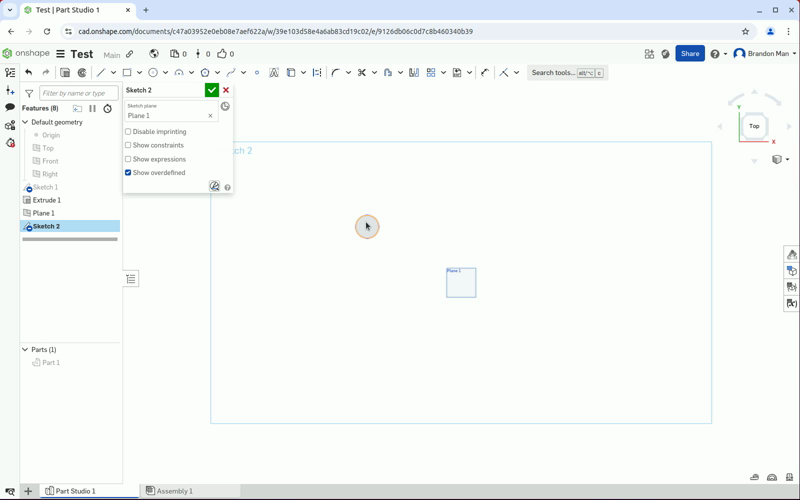
scroll(6)
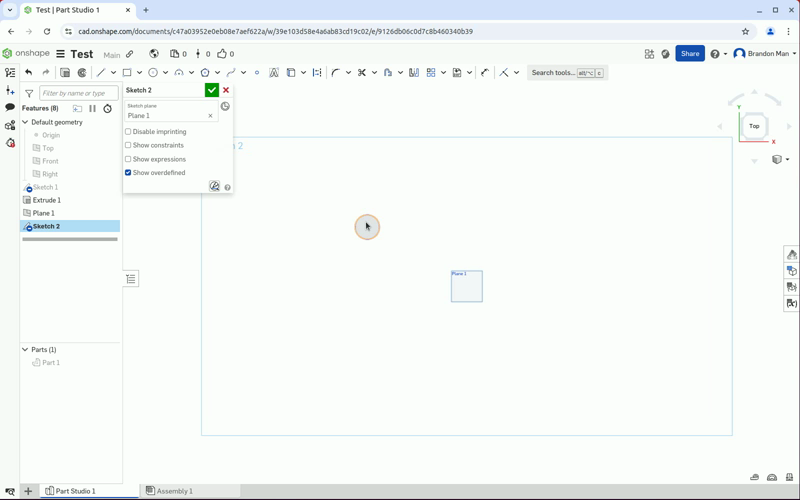
scroll(6)
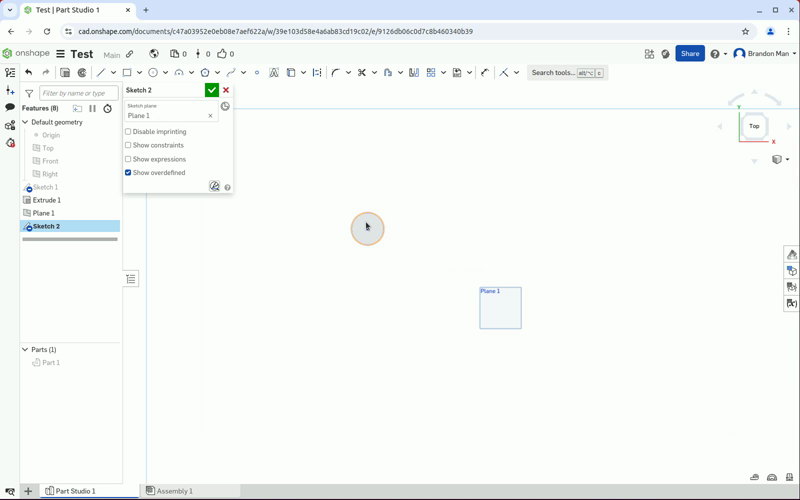
scroll(6)
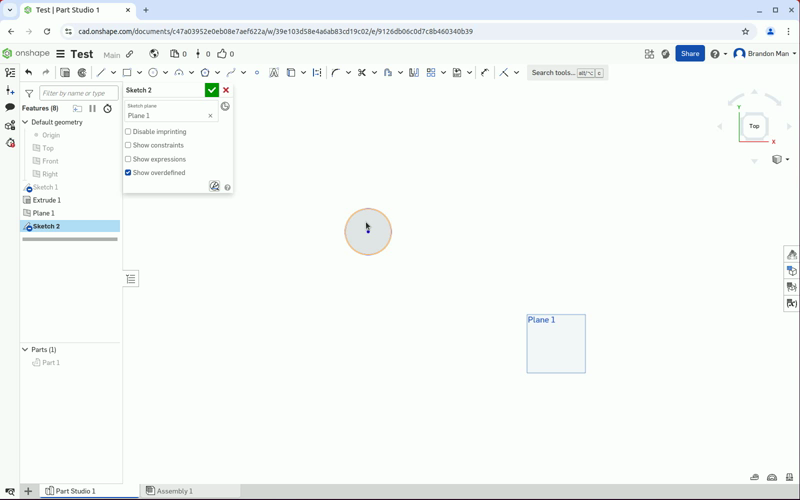
scroll(6)
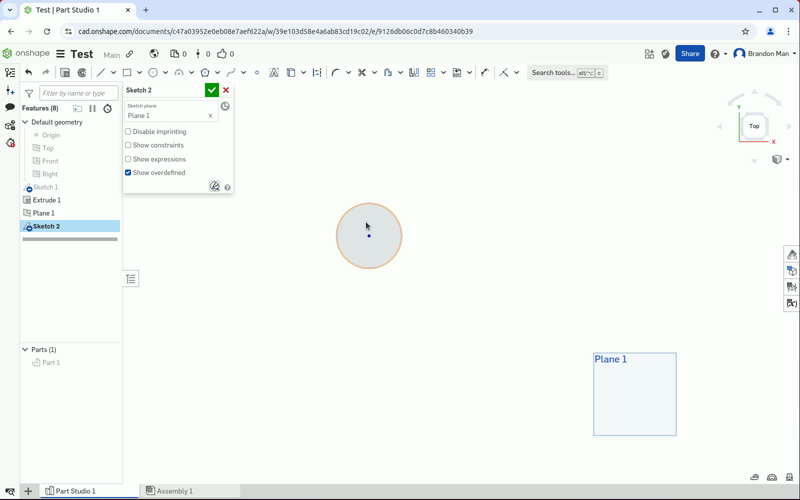
scroll(6)
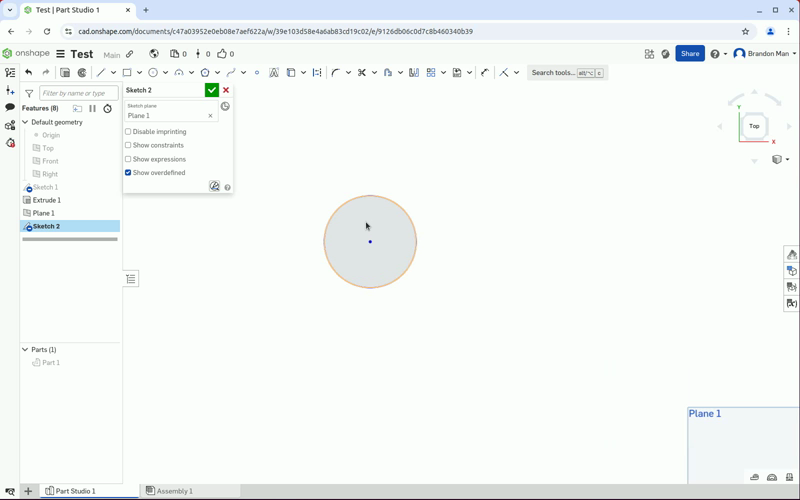
scroll(6)
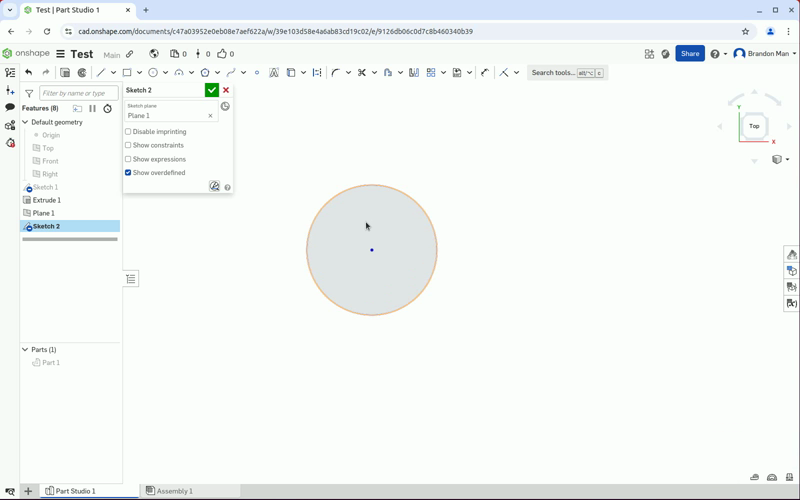
scroll(6)
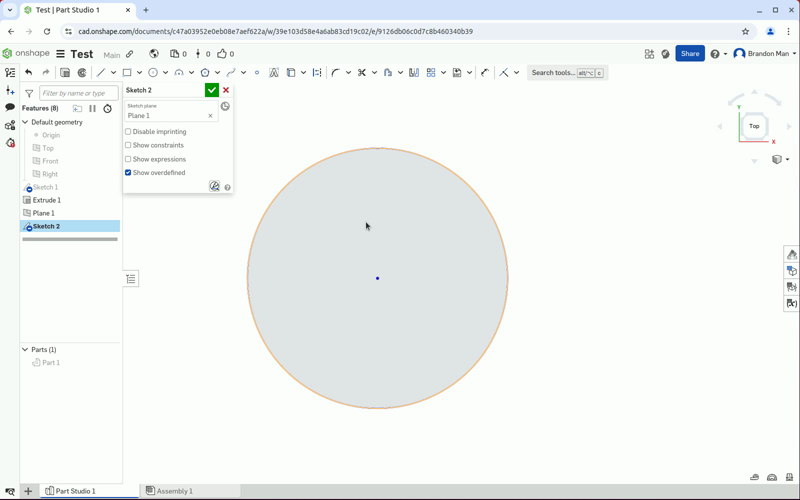
click(366, 221)
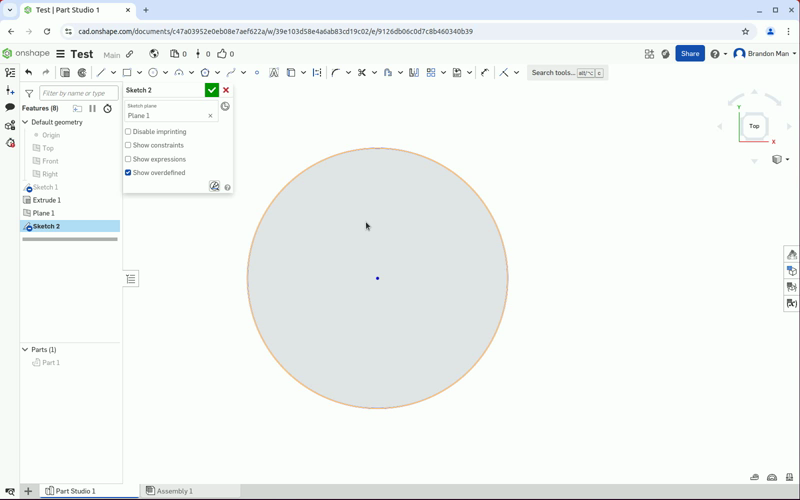
scroll(-6)
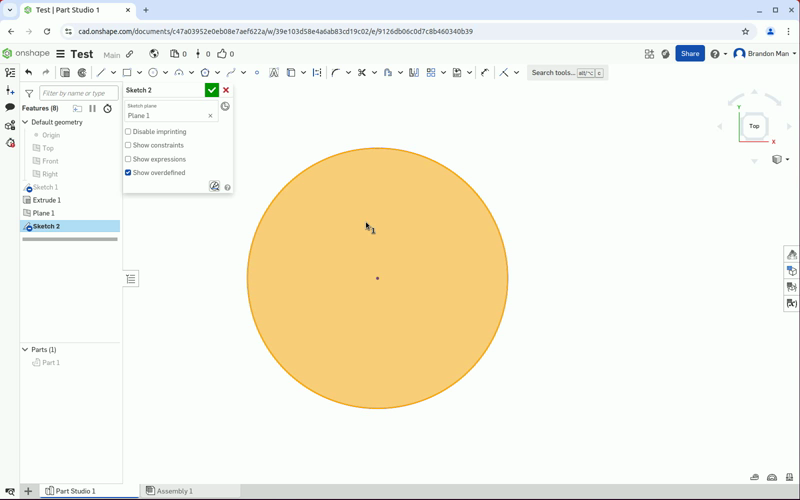
scroll(-6)
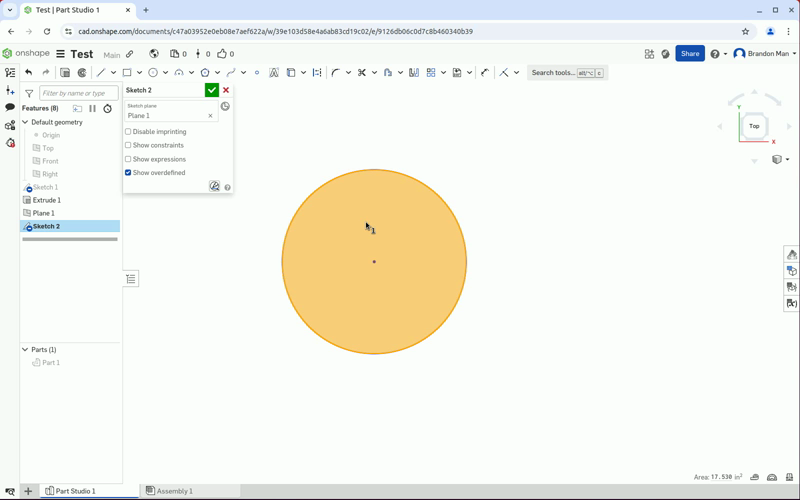
scroll(-6)
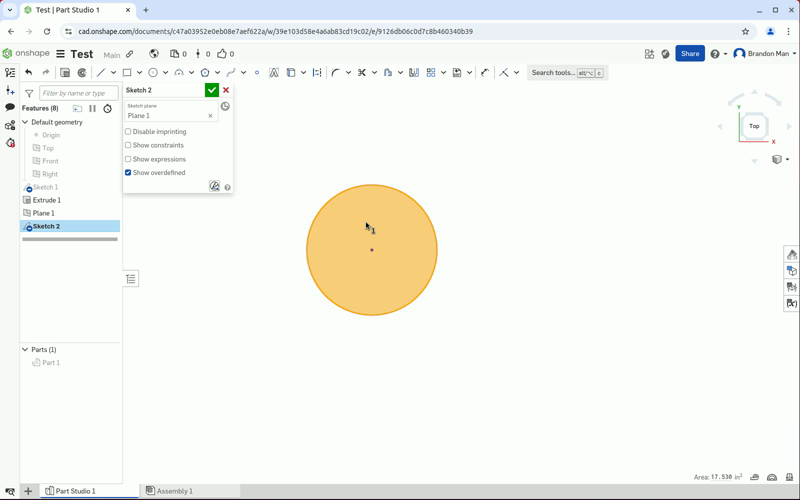
scroll(-6)
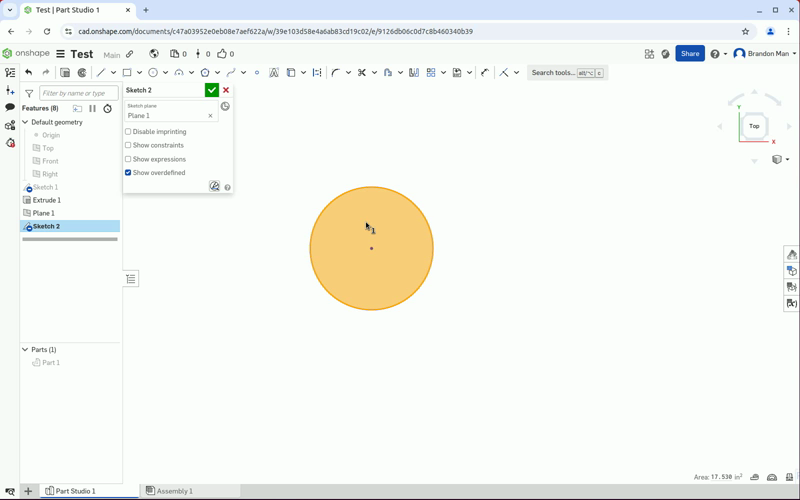
scroll(-6)
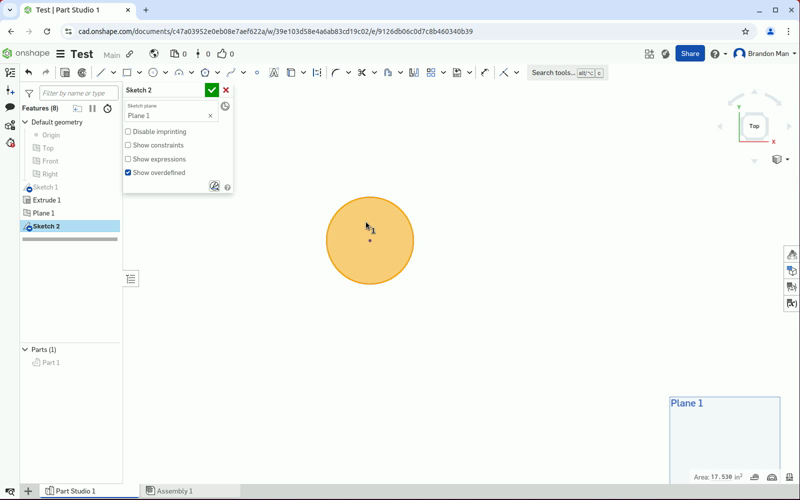
scroll(-6)
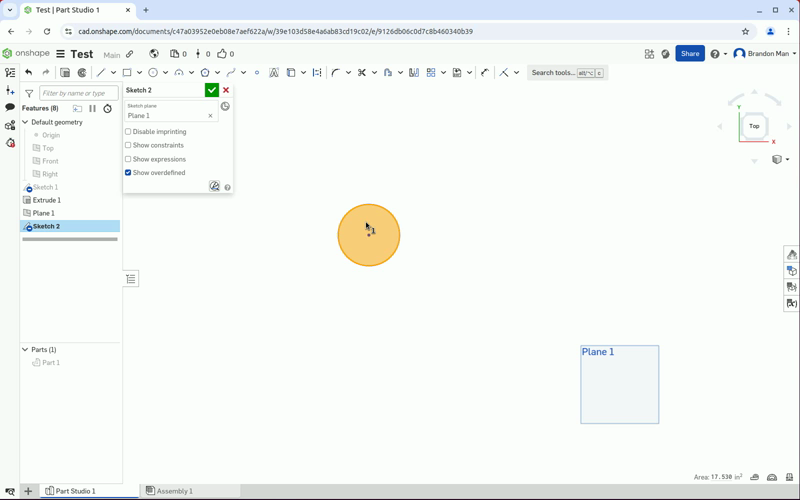
scroll(-6)
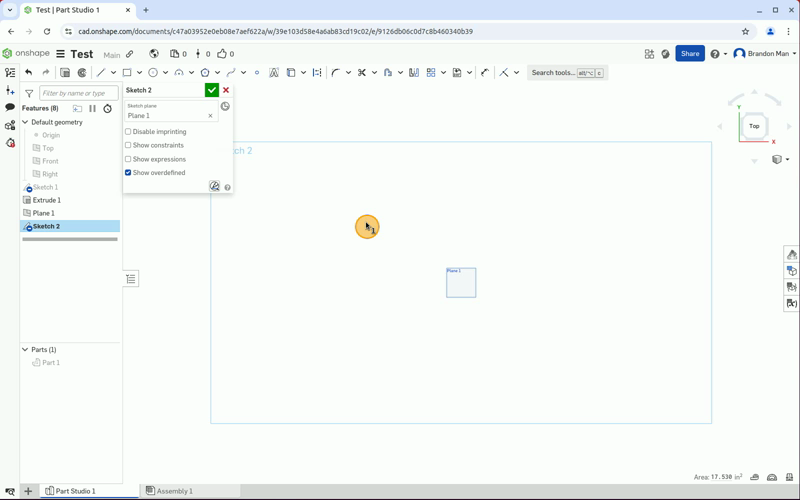
mouse_move(73, 352)
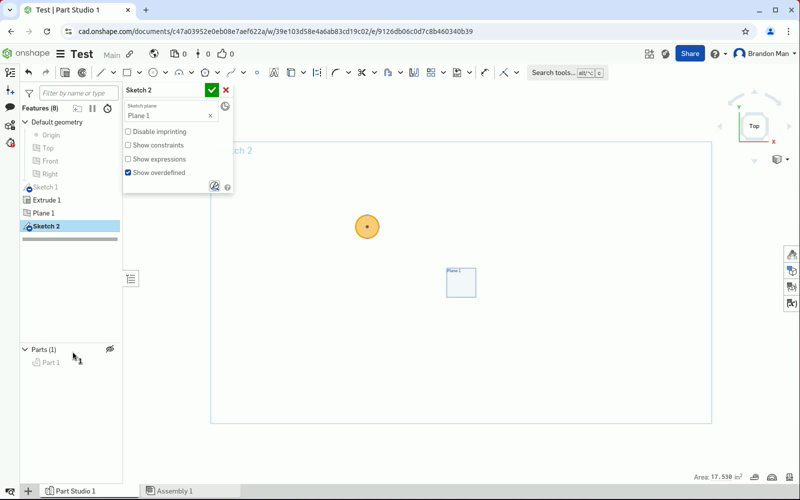
key(shift+y)
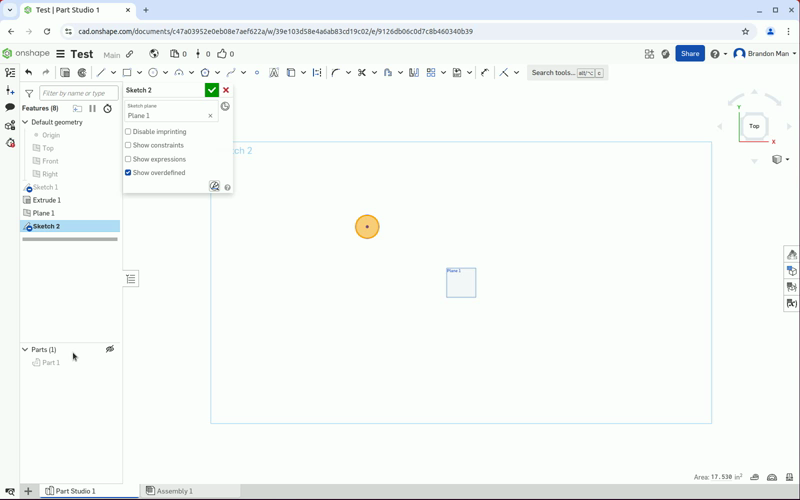
key(shift+e)
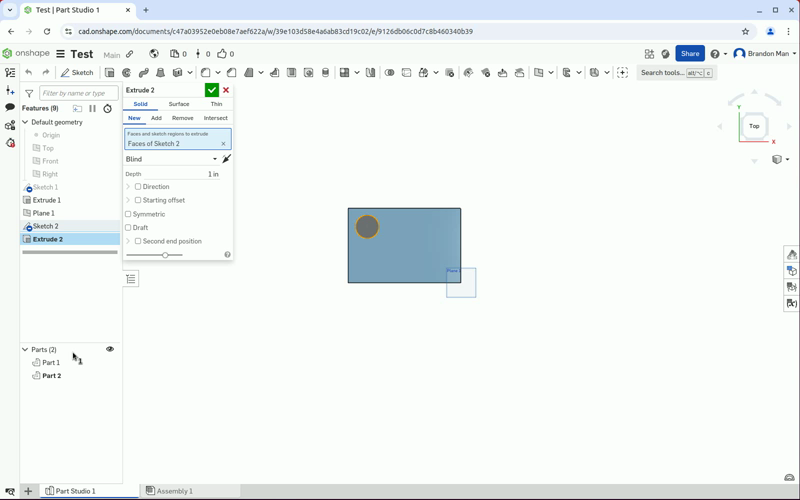
mouse_move(143, 106)
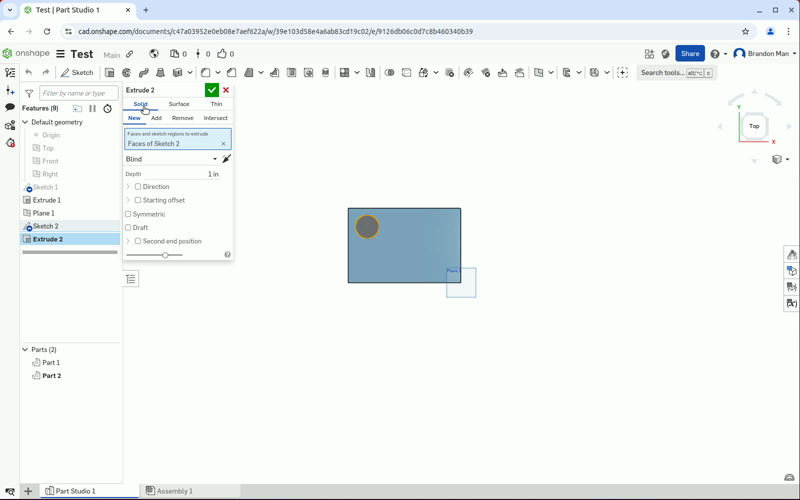
click(143, 106)
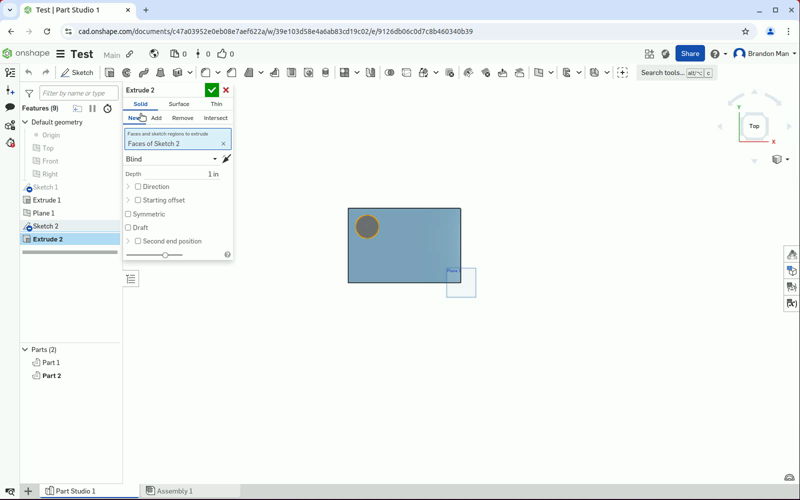
mouse_move(137, 120)
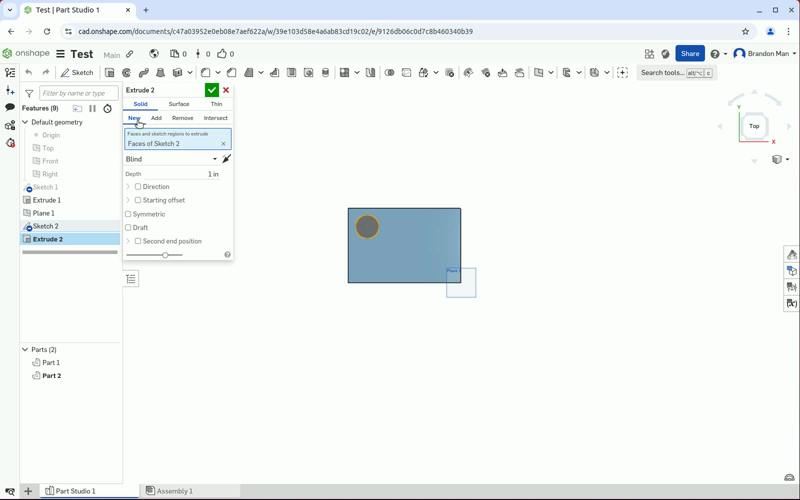
click(137, 120)
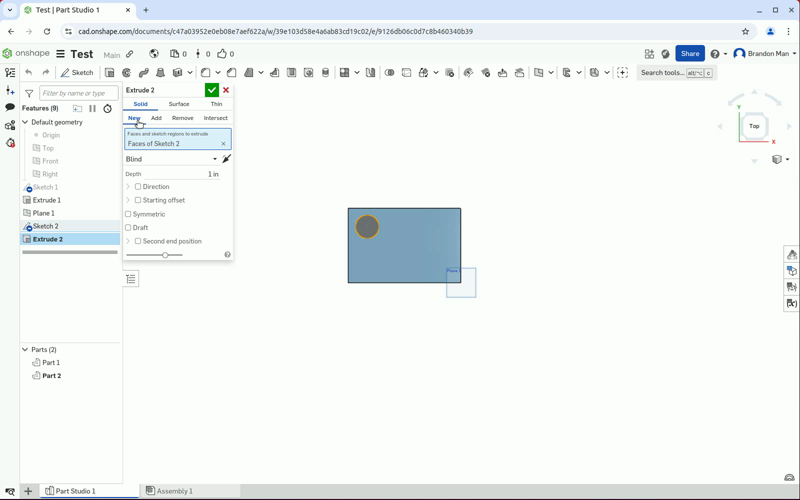
key(tab, 4)
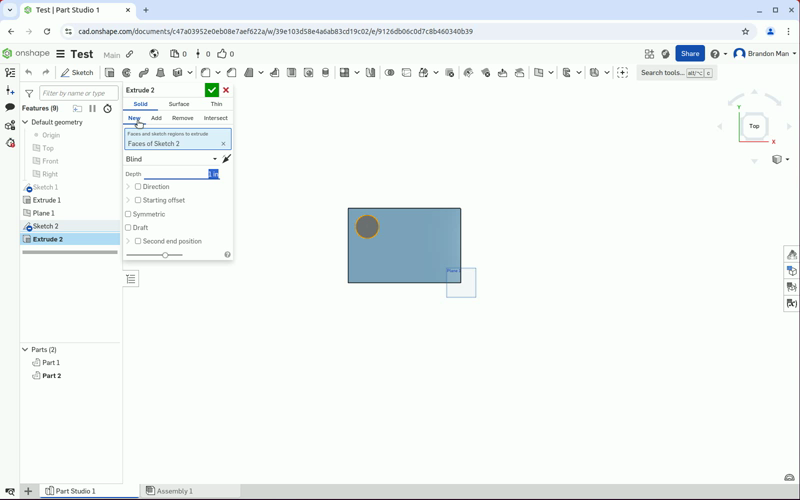
text(1.685)
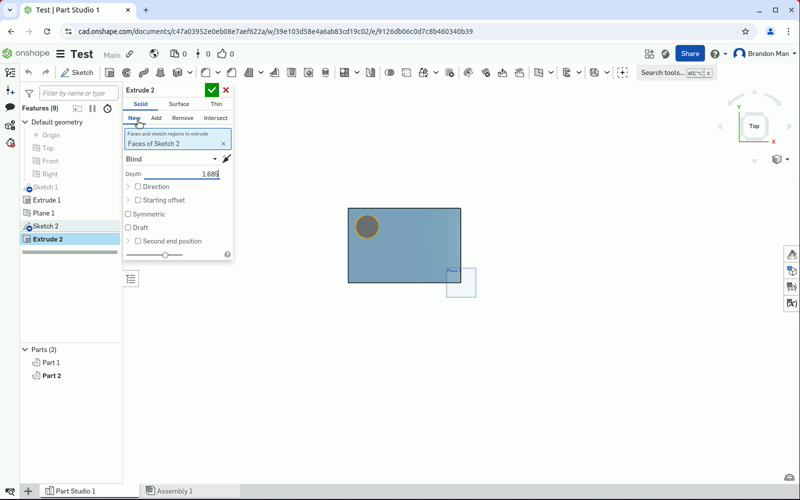
key(enter)
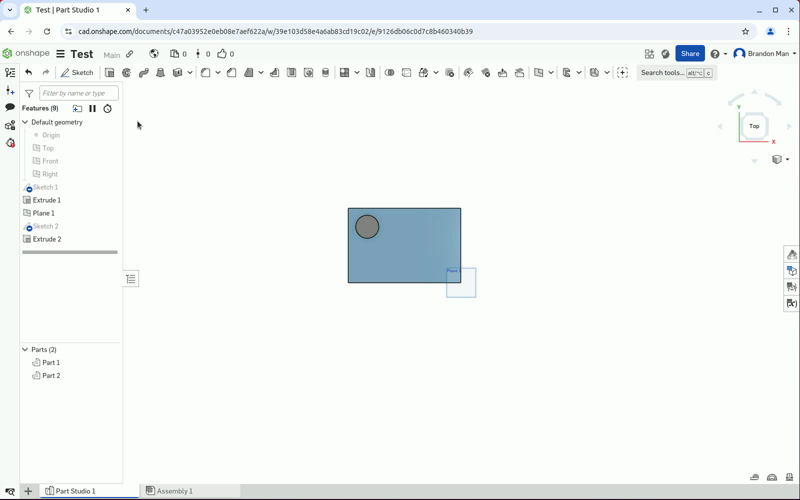
key(shift+h)
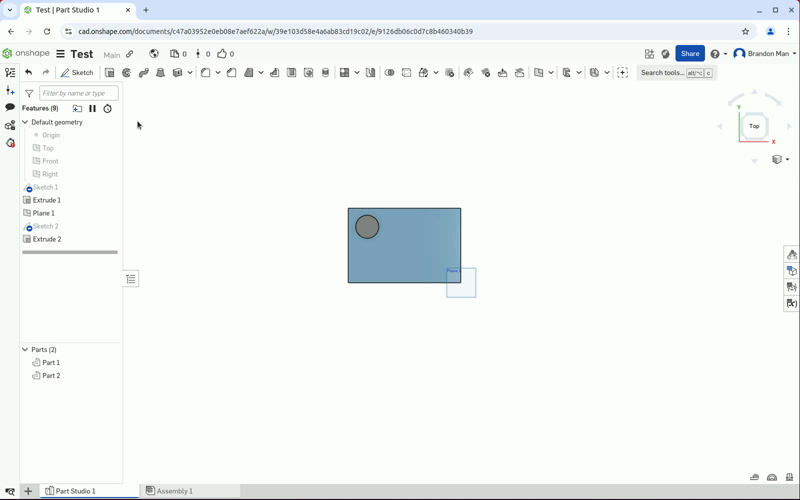
key(shift+h)
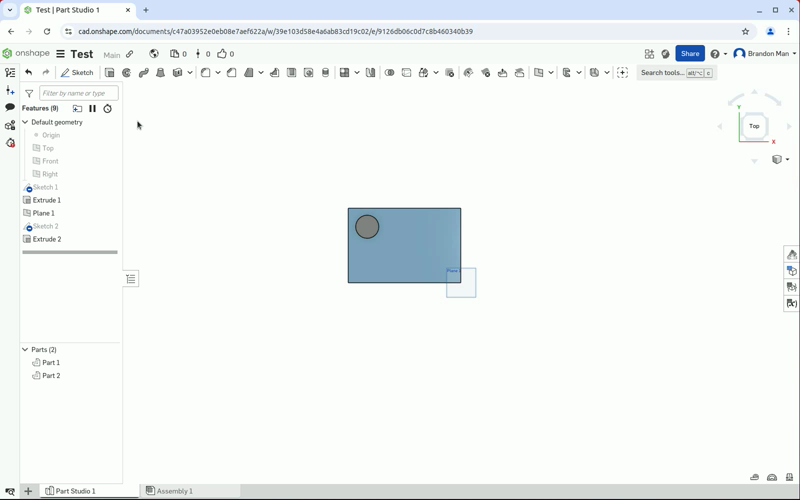
mouse_move(73, 189)
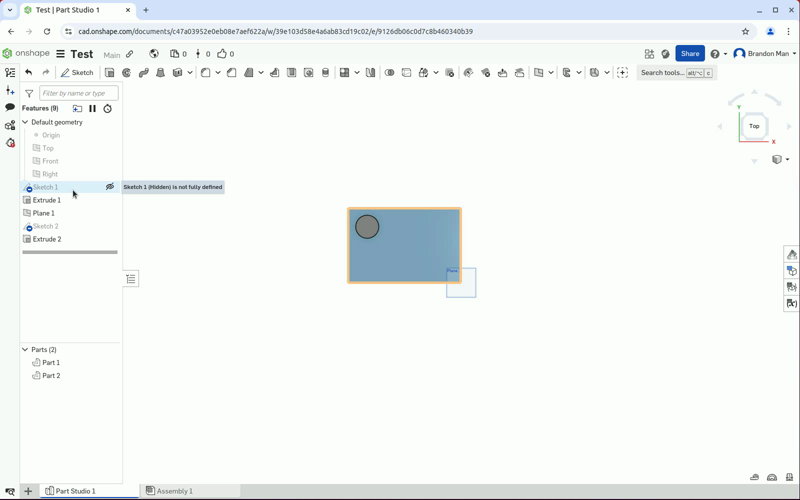
click(73, 189)
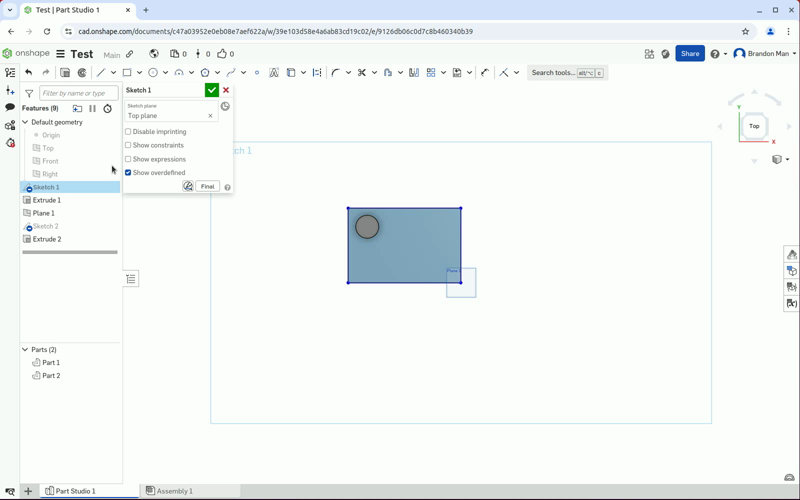
mouse_move(229, 92)
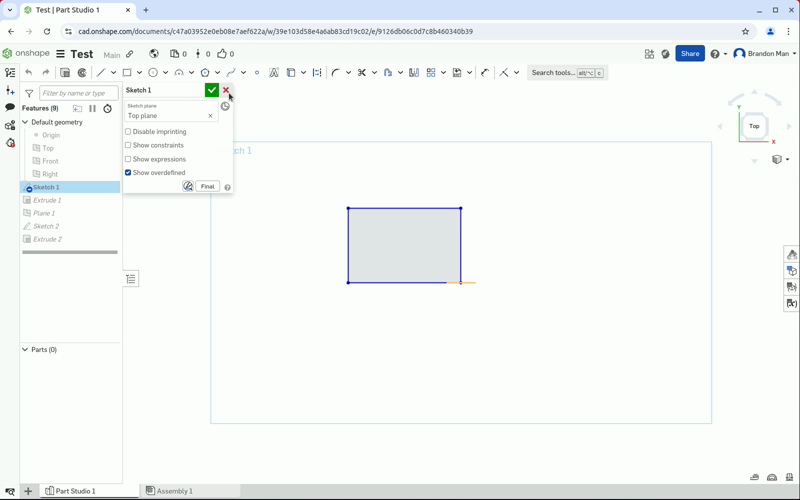
click(229, 92)
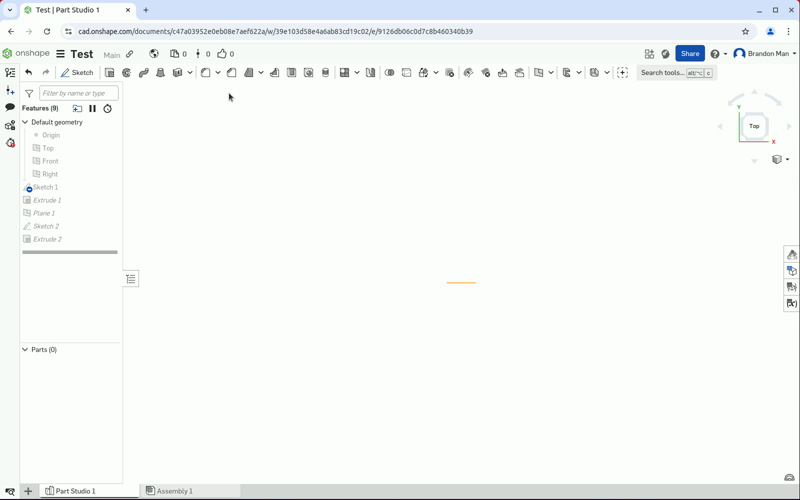
key(shift+s)
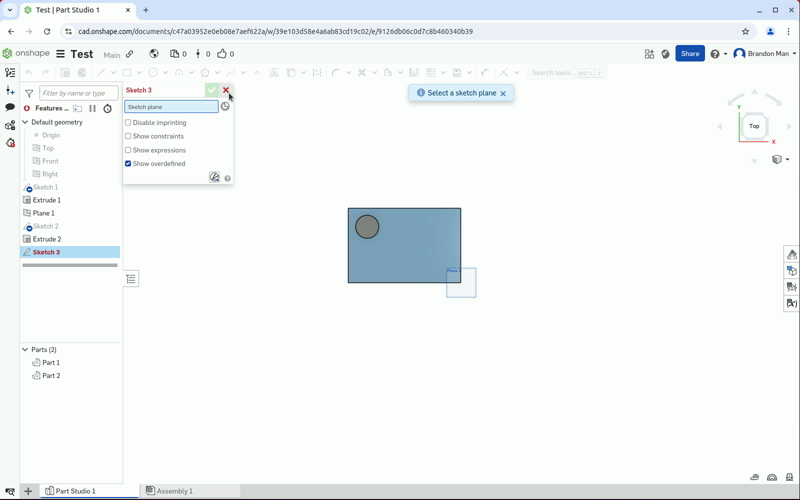
mouse_move(73, 215)
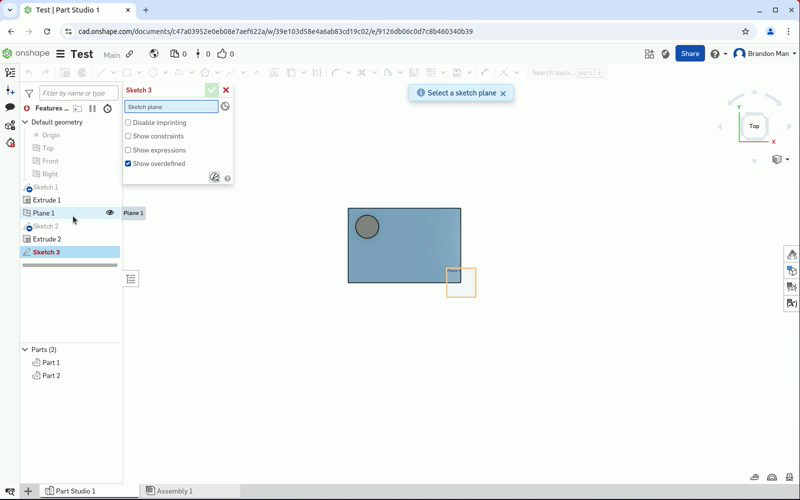
click(73, 215)
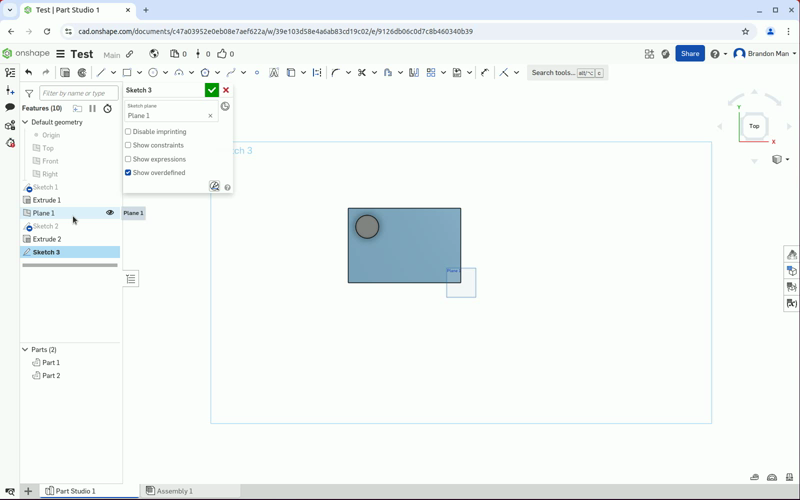
mouse_move(73, 352)
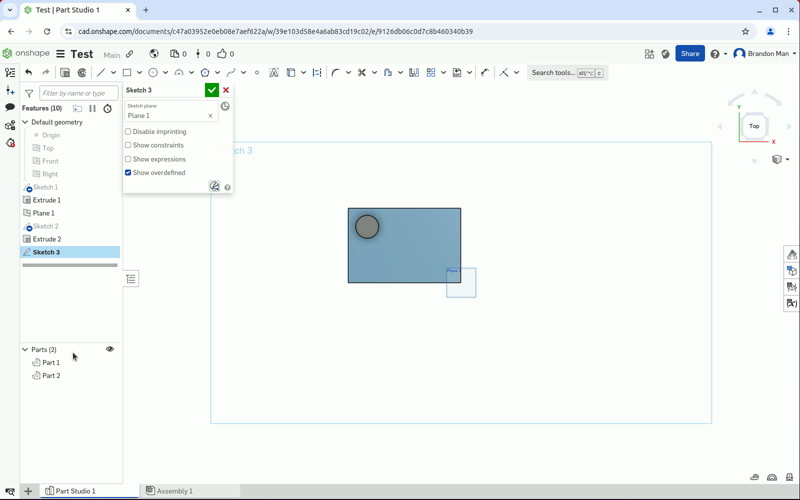
key(y)
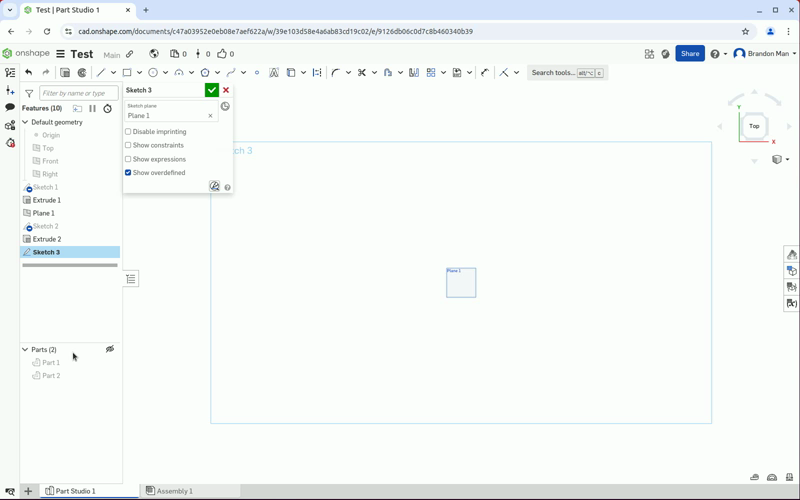
key(c)
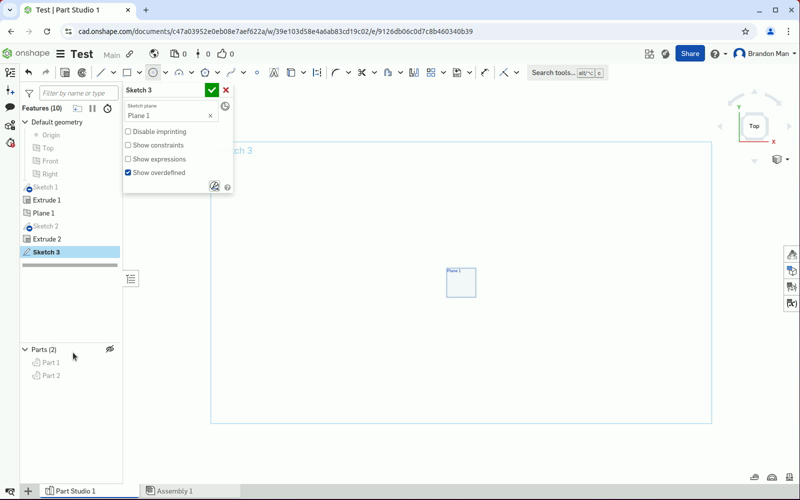
key_down(shift)
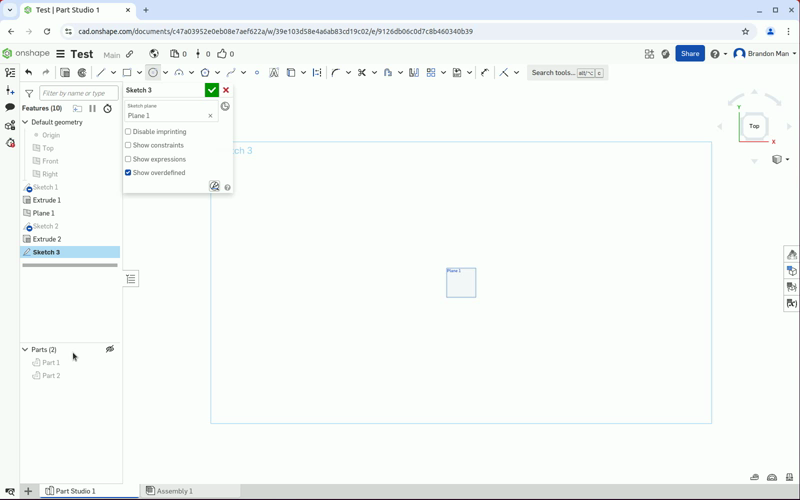
mouse_move(404, 226)
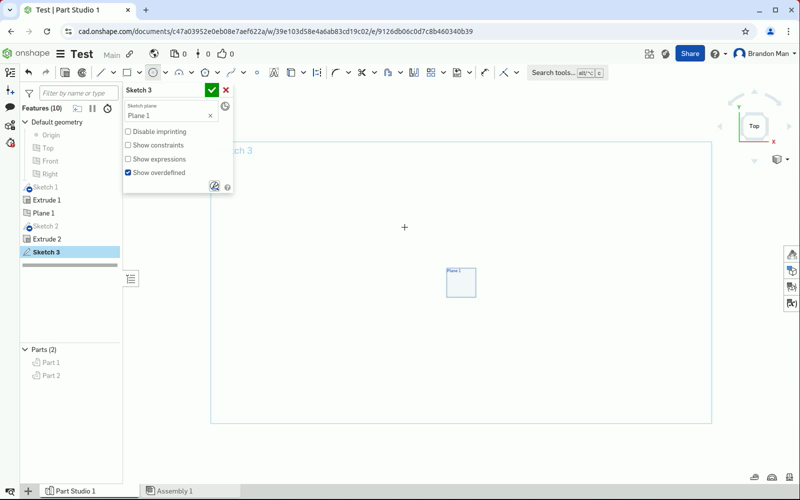
click(404, 226)
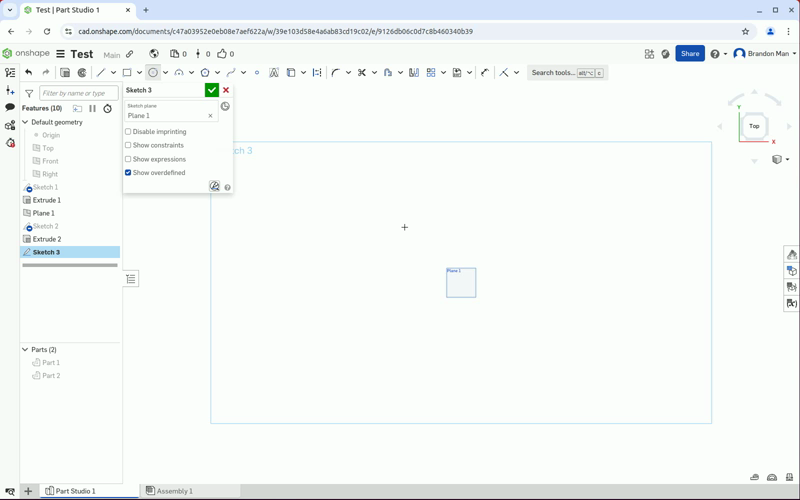
key_up(shift)
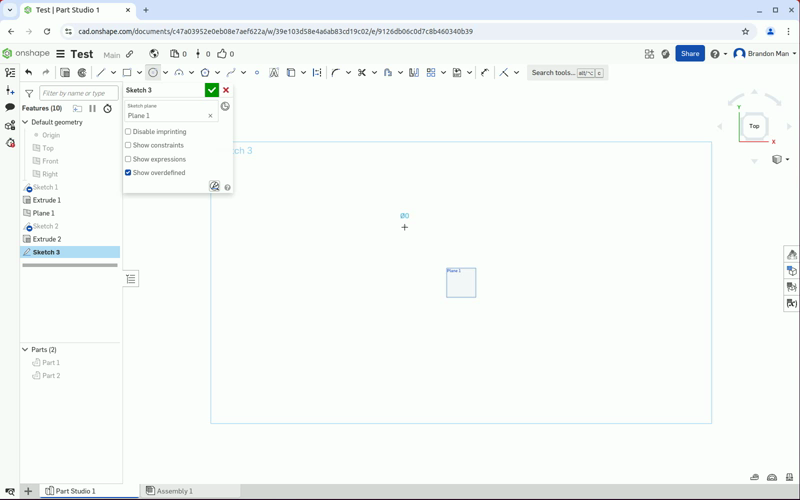
mouse_move(416, 226)
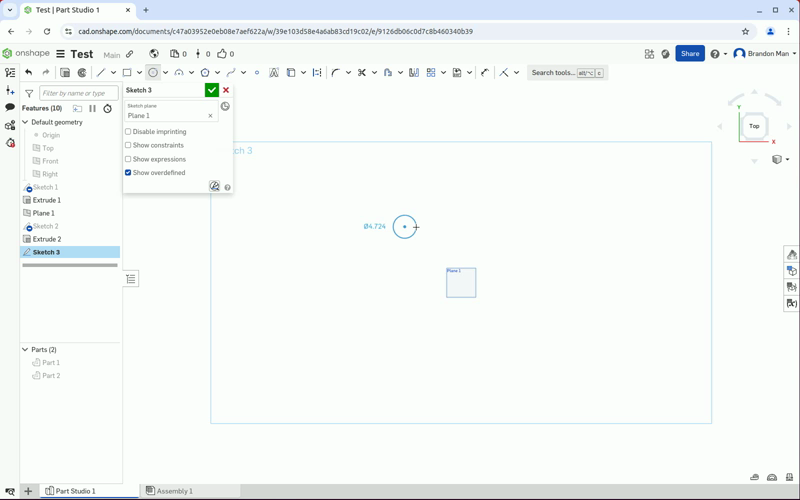
click(416, 226)
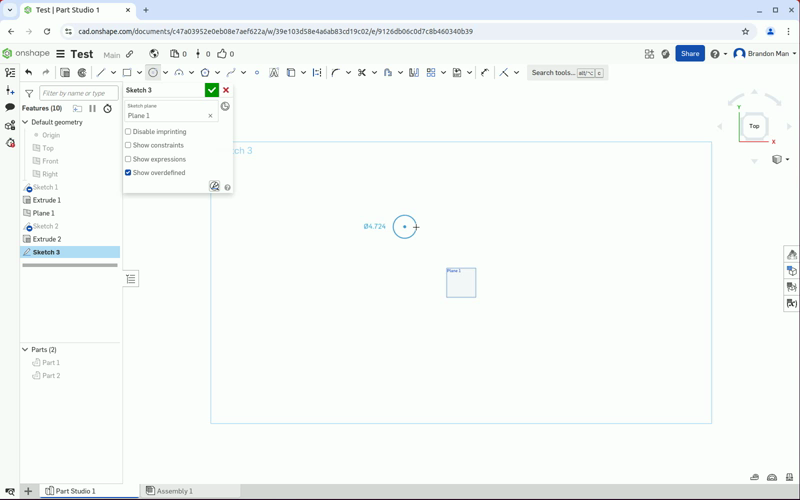
key(esc)
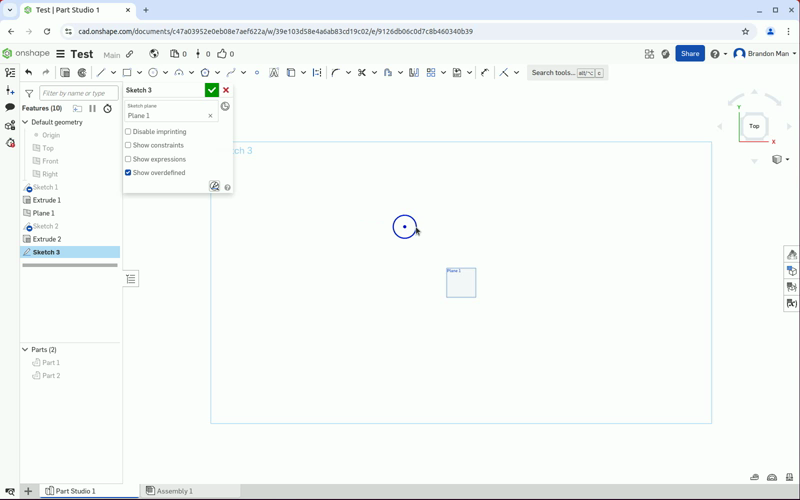
mouse_move(403, 222)
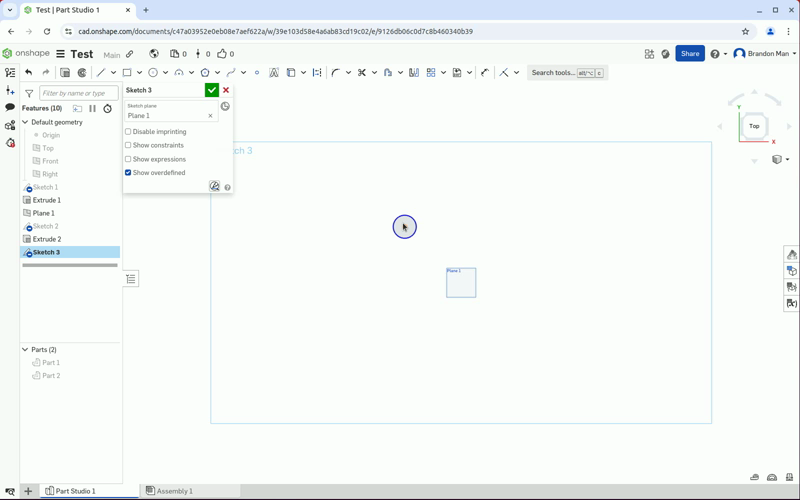
scroll(6)
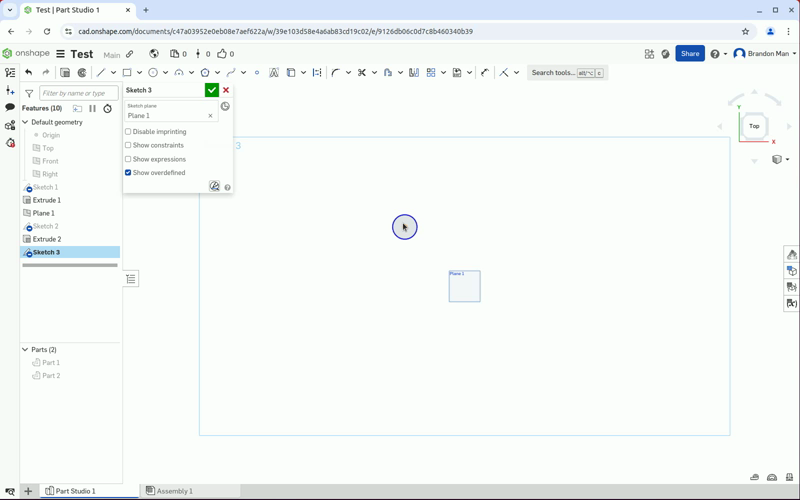
scroll(6)
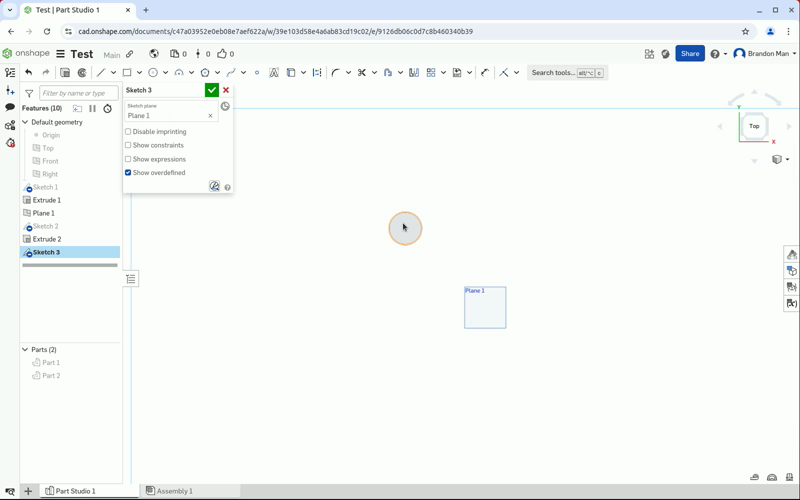
scroll(6)
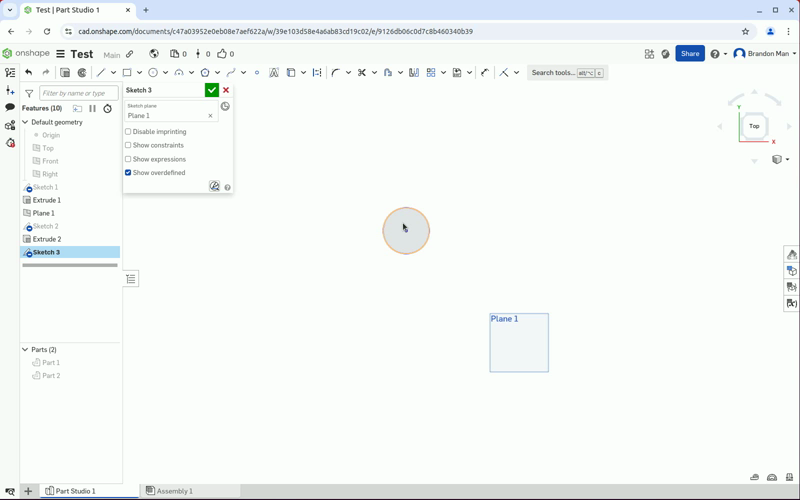
scroll(6)
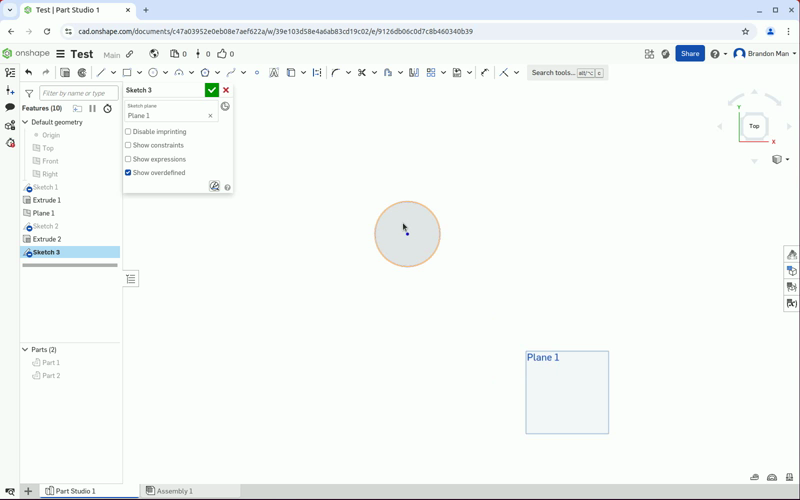
scroll(6)
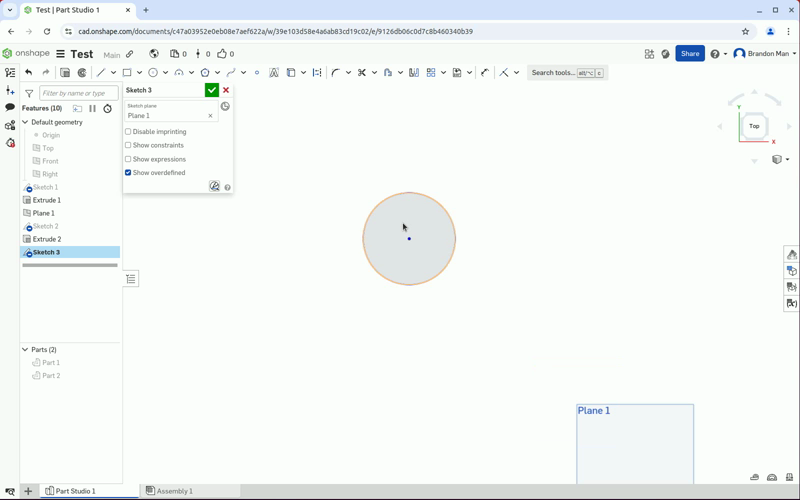
scroll(6)
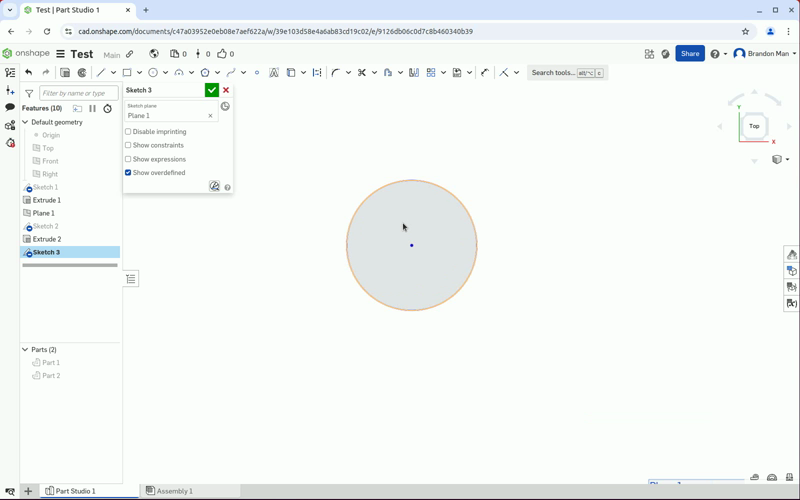
scroll(6)
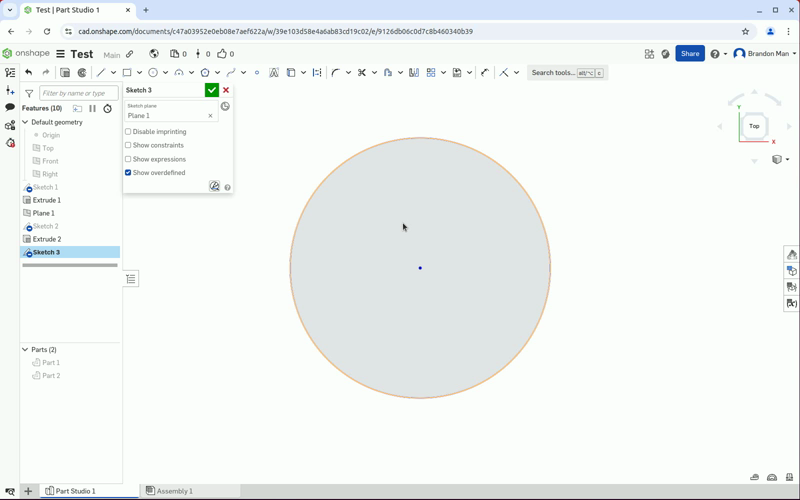
click(403, 222)
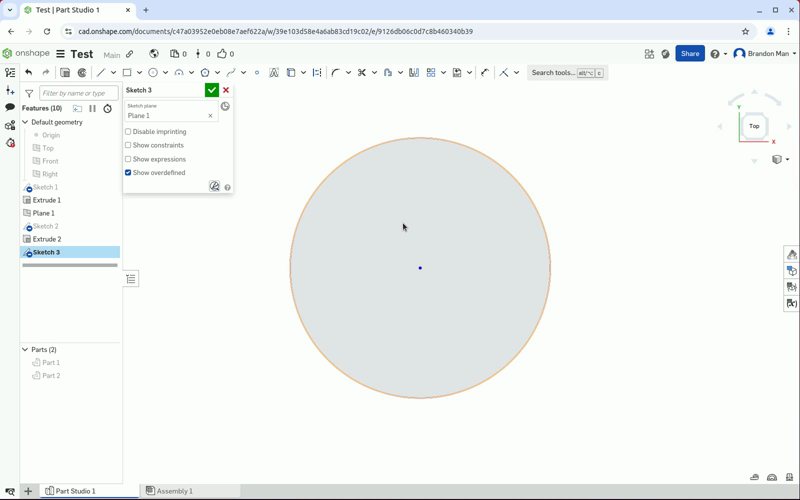
scroll(-6)
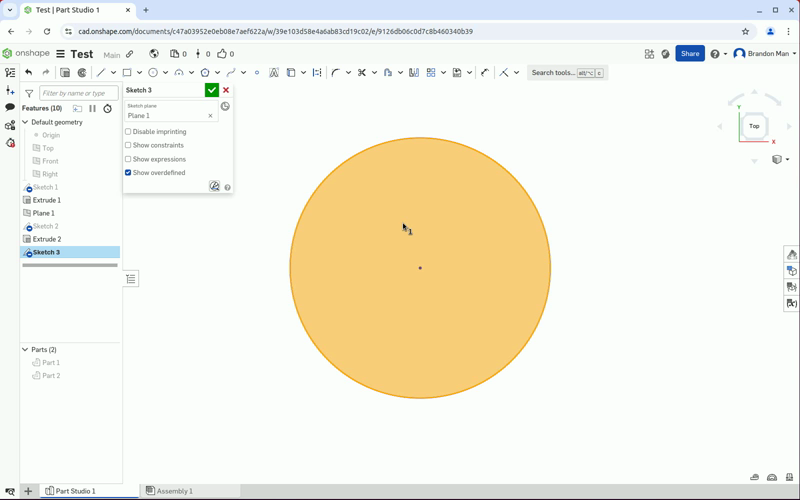
scroll(-6)
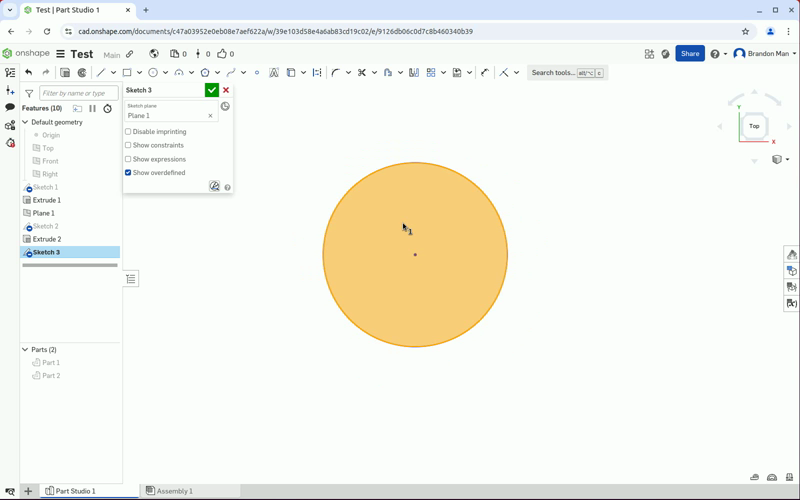
scroll(-6)
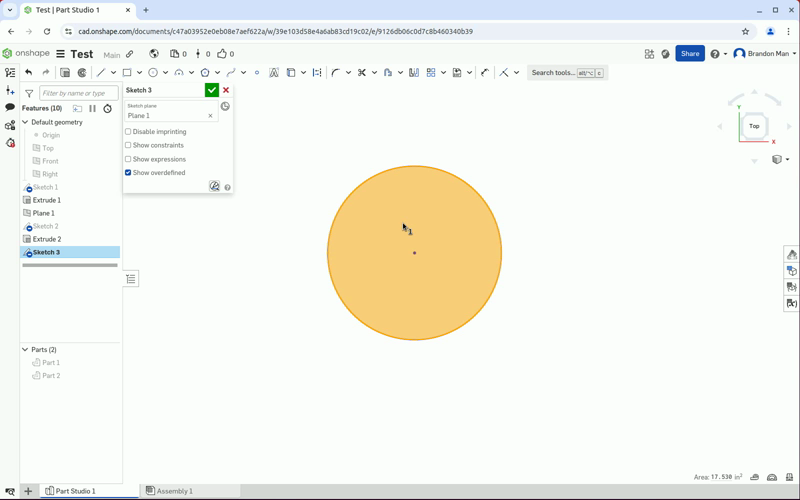
scroll(-6)
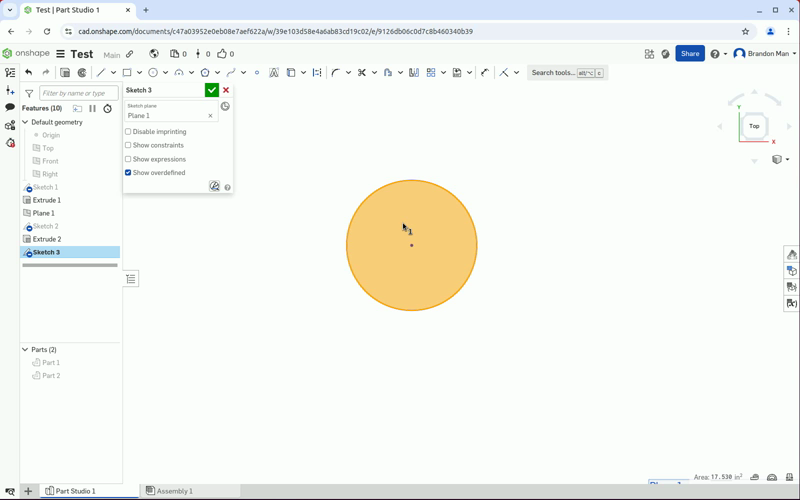
scroll(-6)
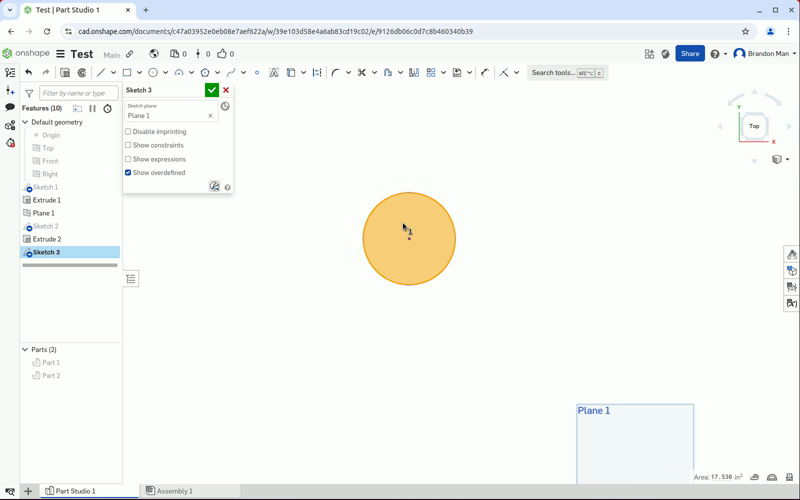
scroll(-6)
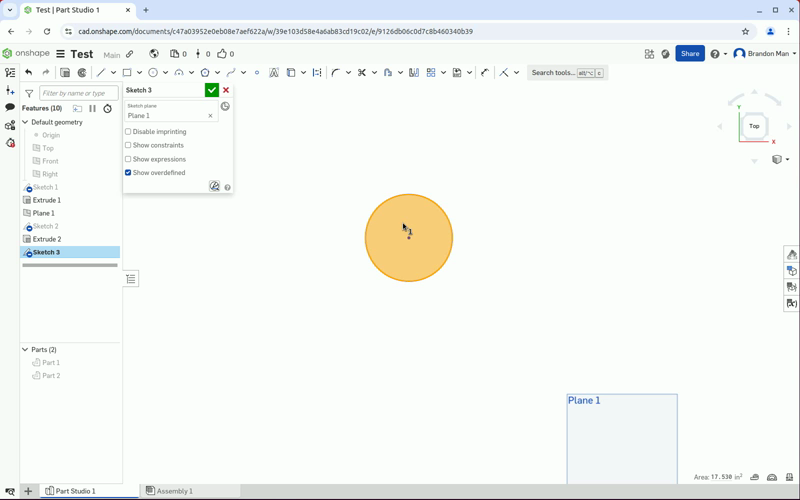
scroll(-6)
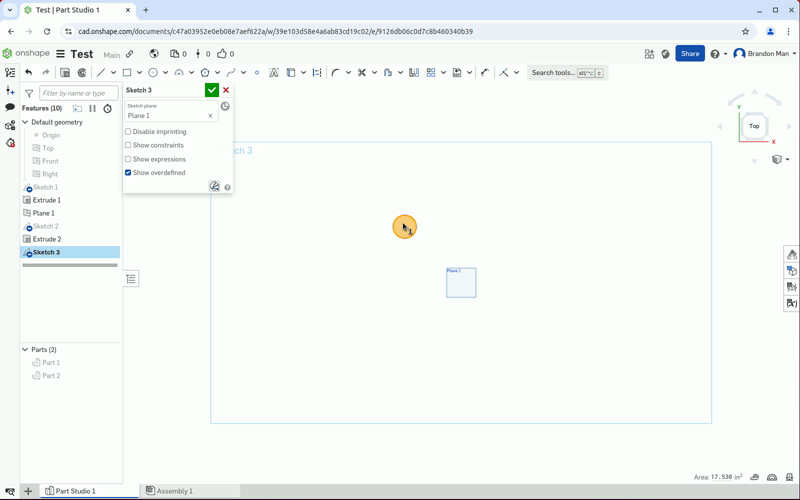
mouse_move(73, 352)
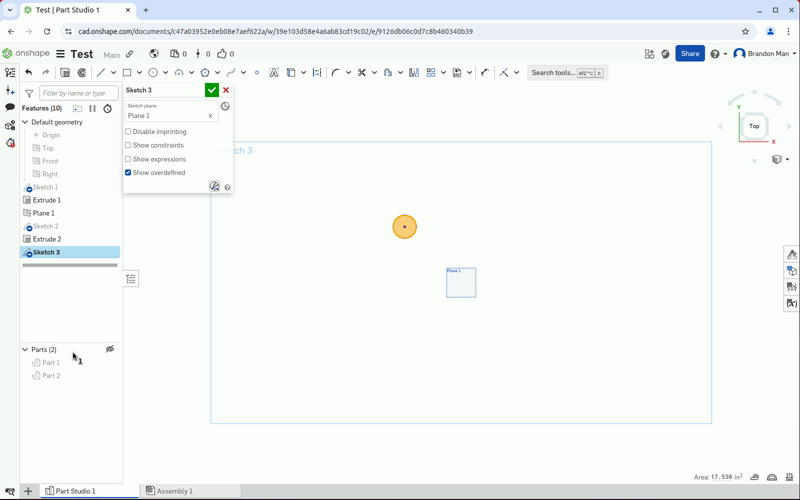
key(shift+y)
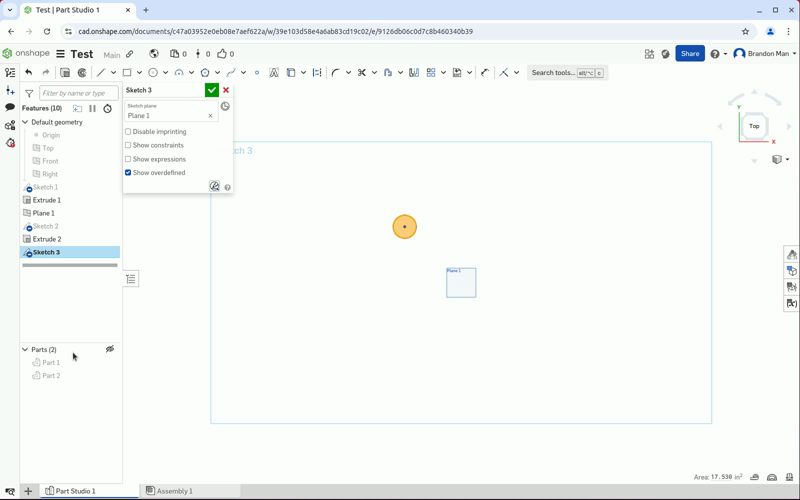
key(shift+e)
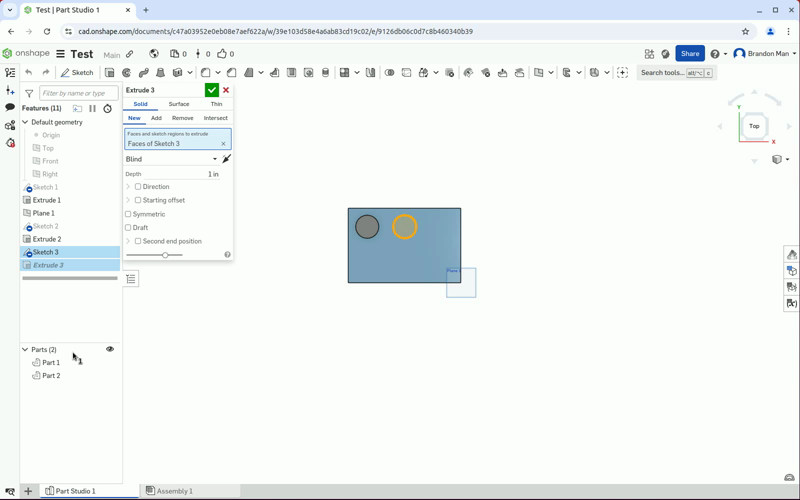
mouse_move(143, 106)
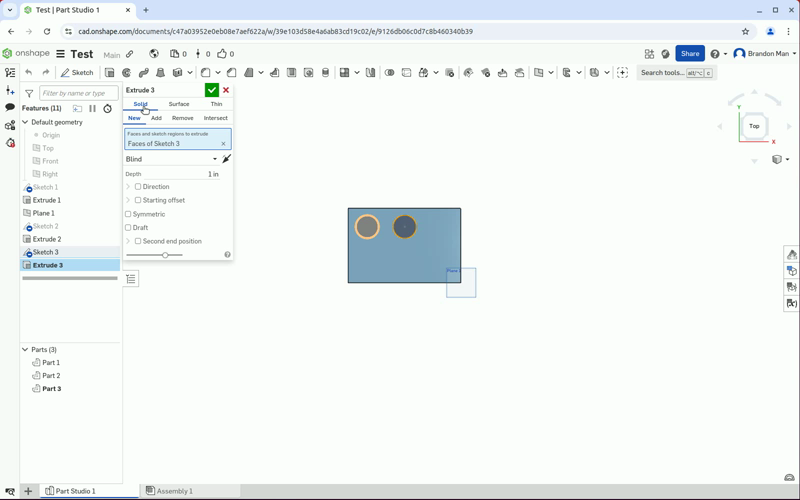
click(143, 106)
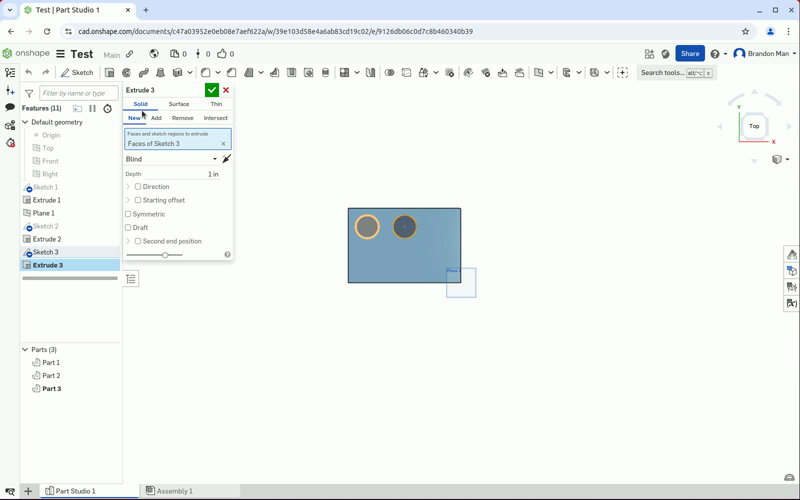
mouse_move(137, 120)
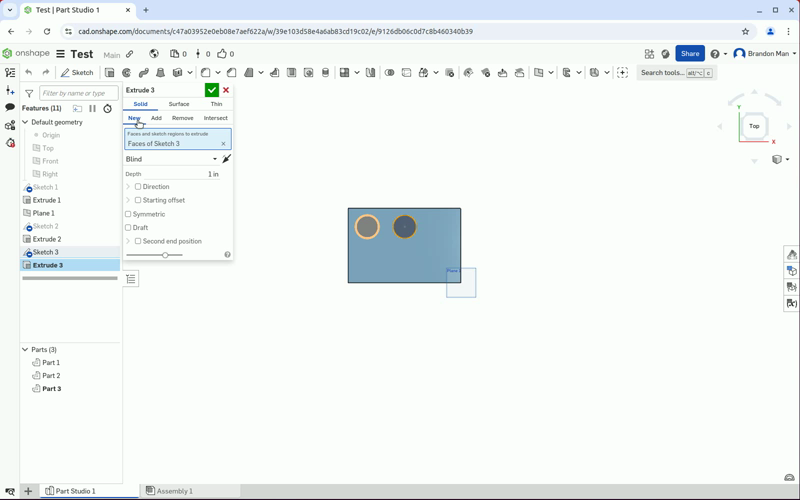
click(137, 120)
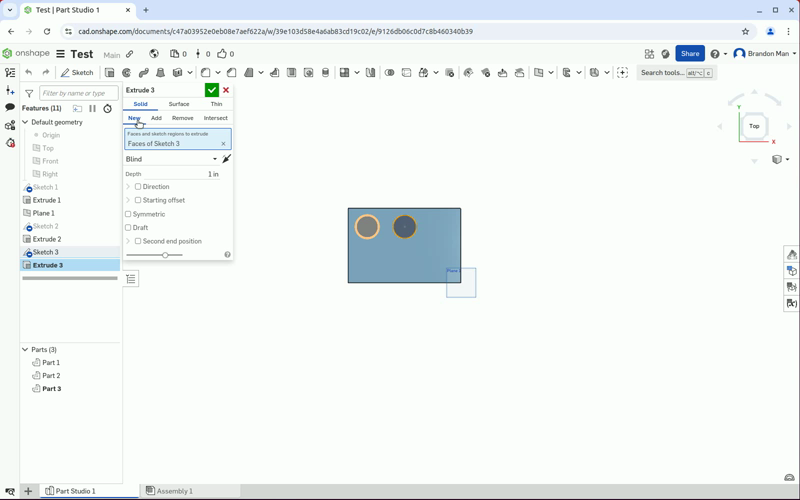
key(tab, 4)
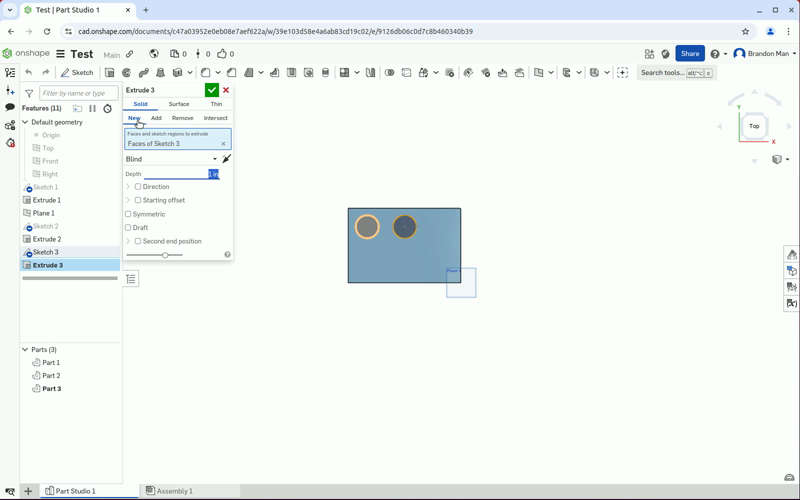
text(1.685)
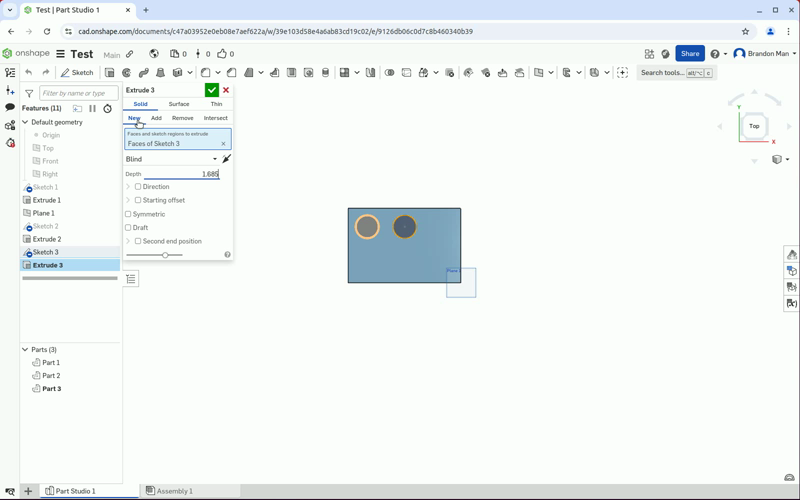
key(enter)
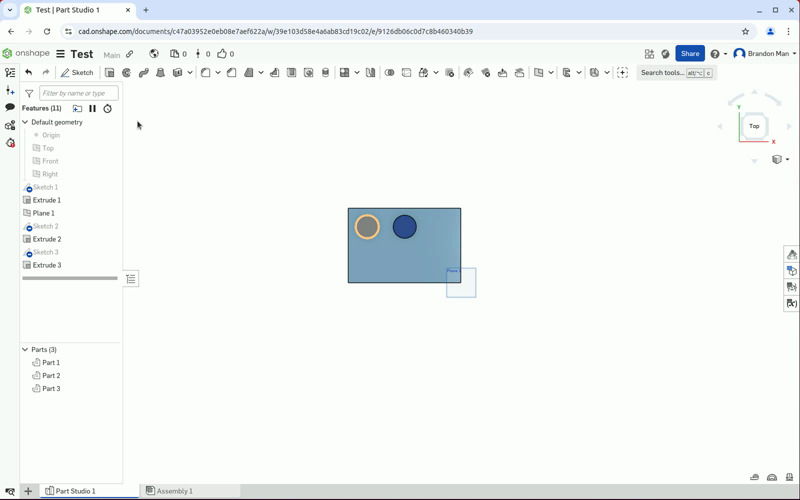
key(shift+h)
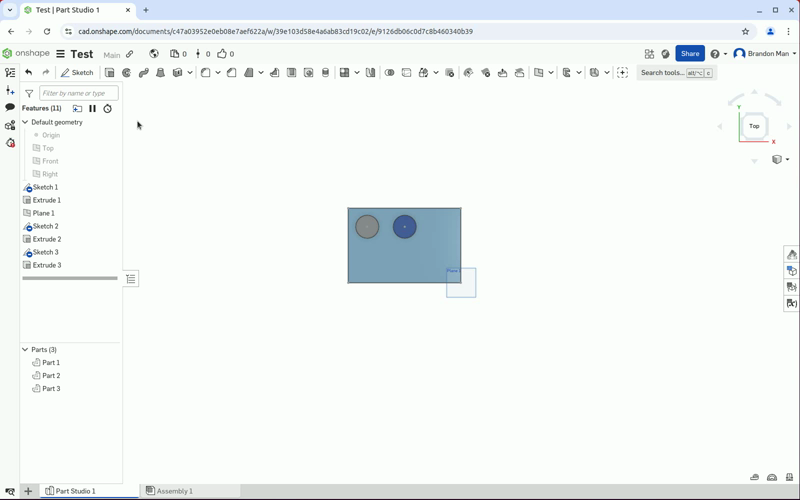
key(shift+h)
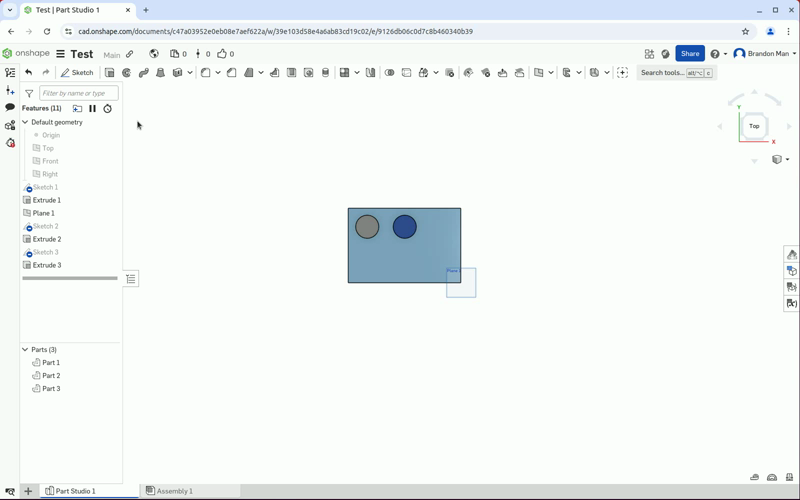
mouse_move(73, 189)
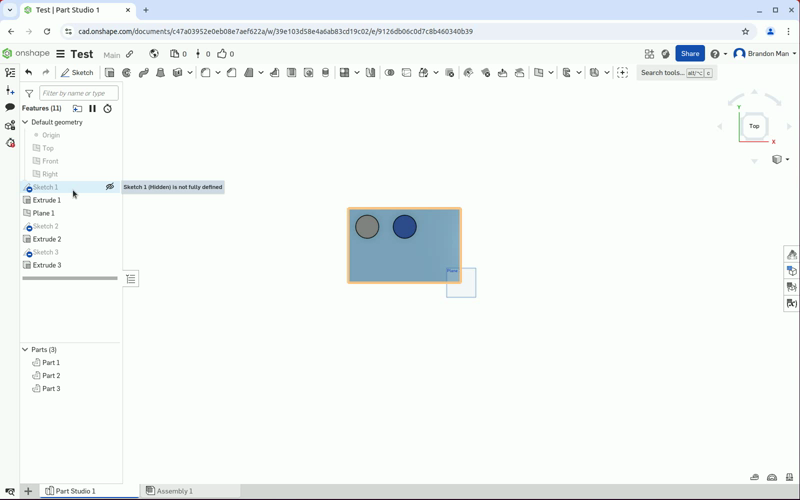
click(73, 189)
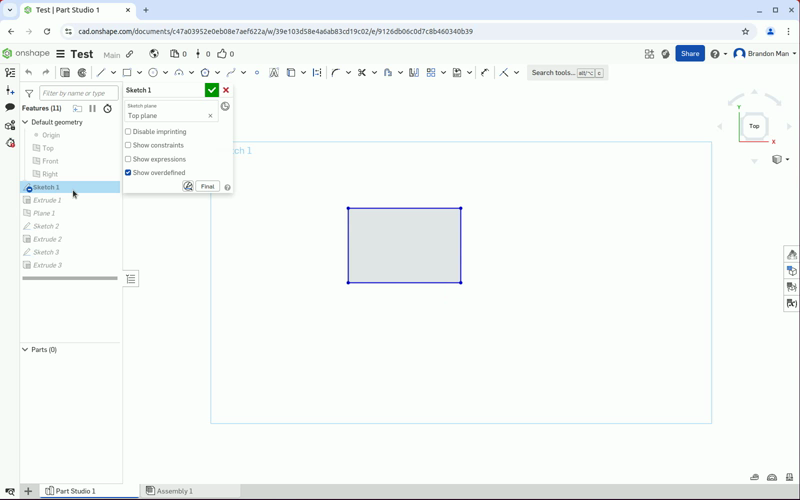
mouse_move(229, 92)
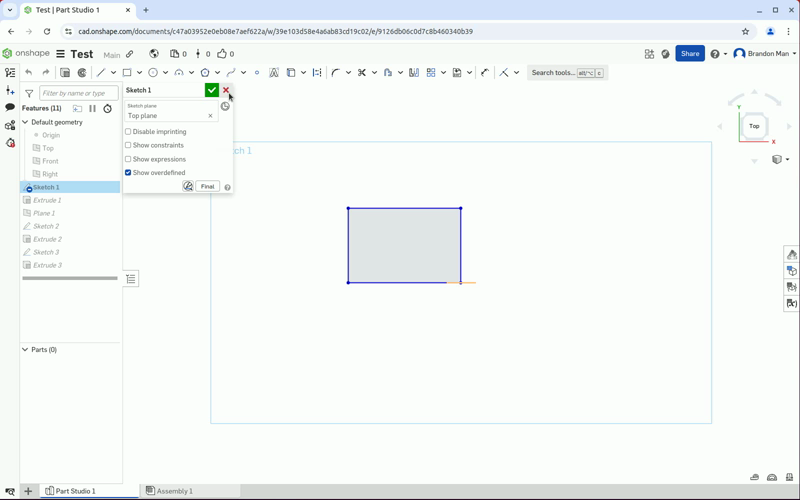
click(229, 92)
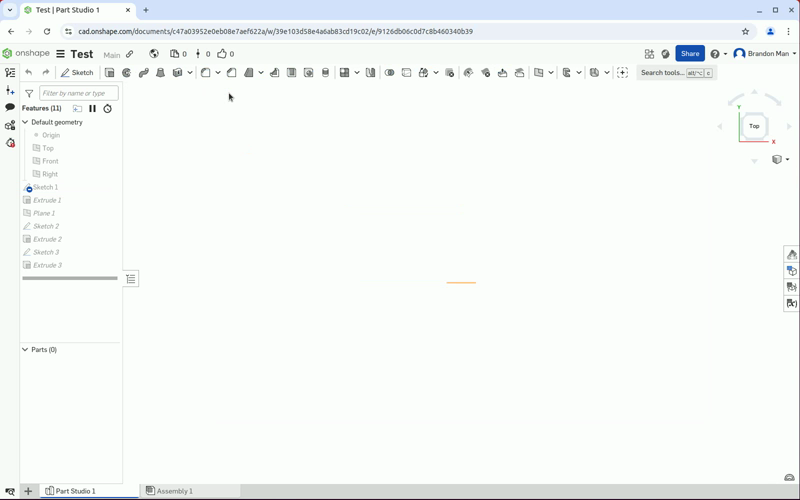
key(shift+s)
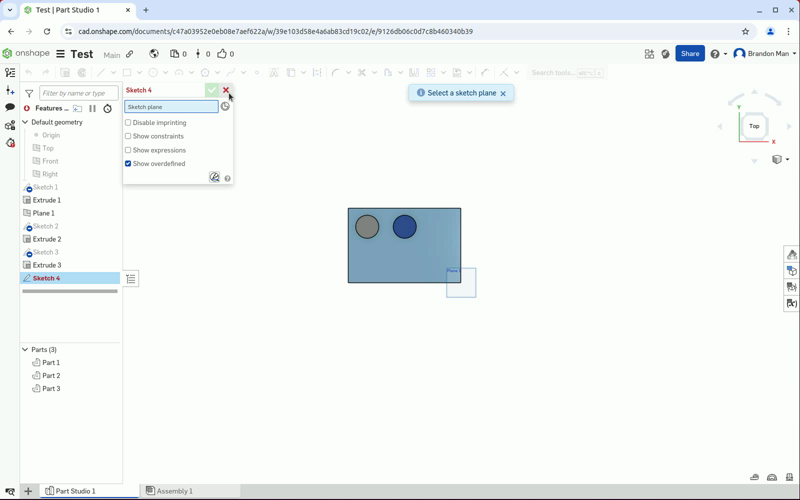
mouse_move(73, 215)
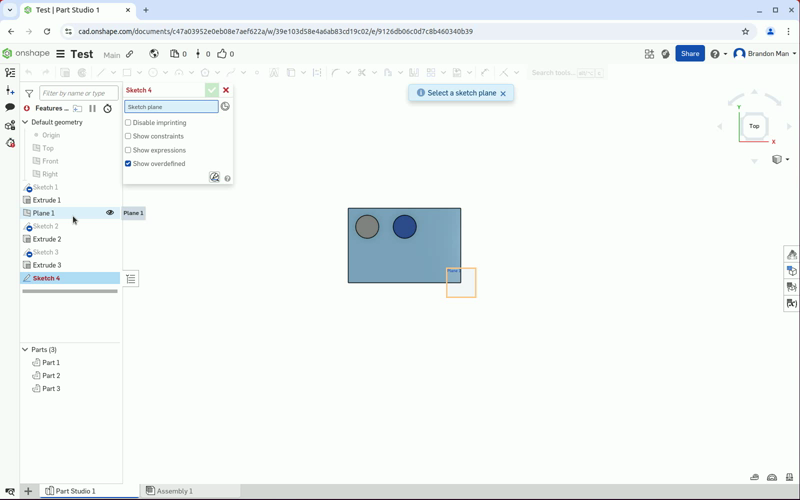
click(73, 215)
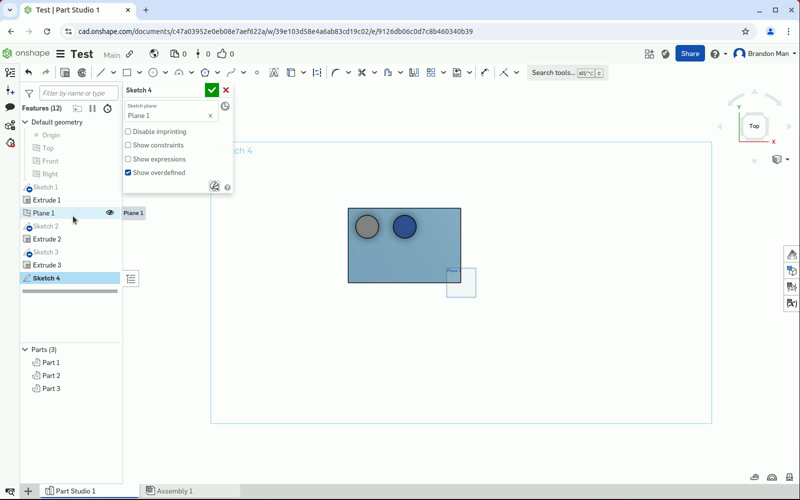
mouse_move(73, 352)
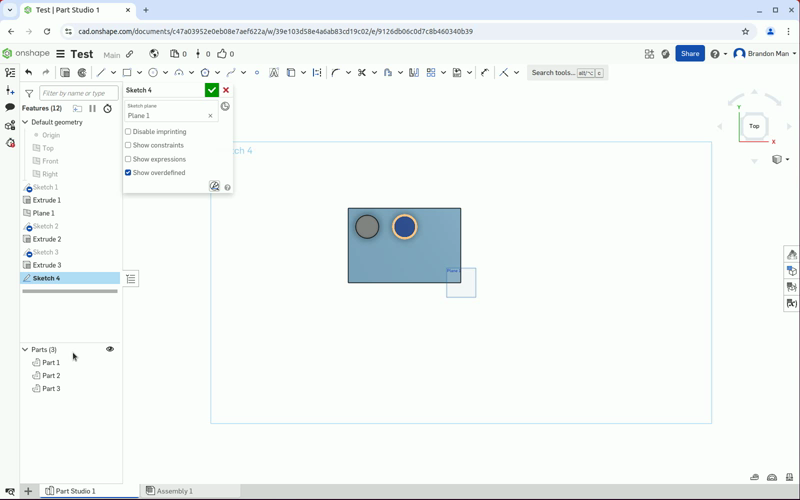
key(y)
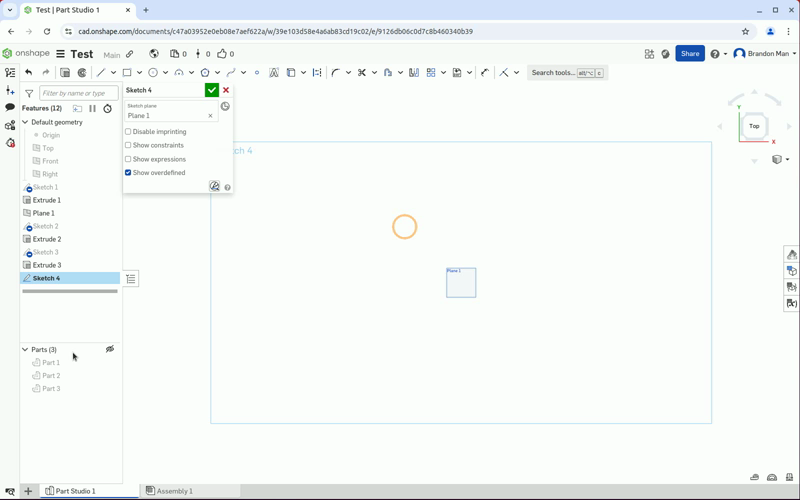
key(c)
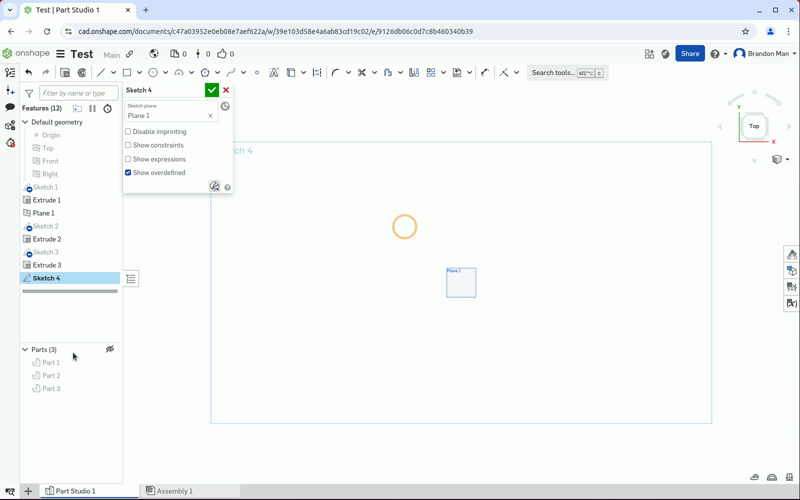
key_down(shift)
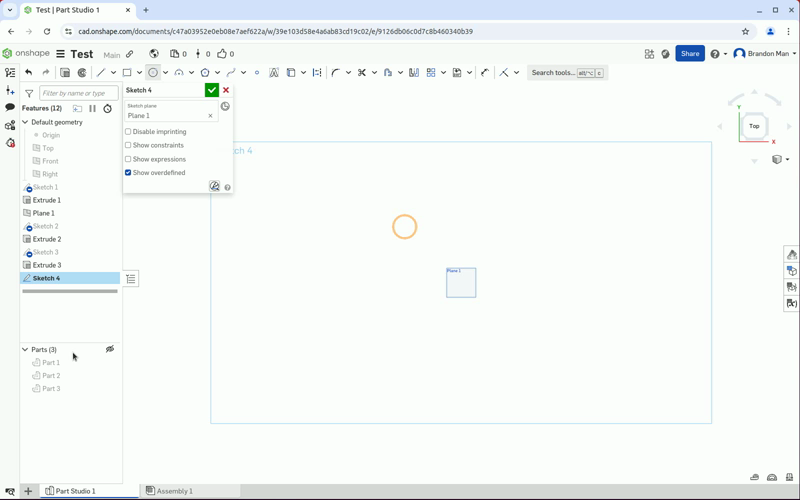
mouse_move(442, 226)
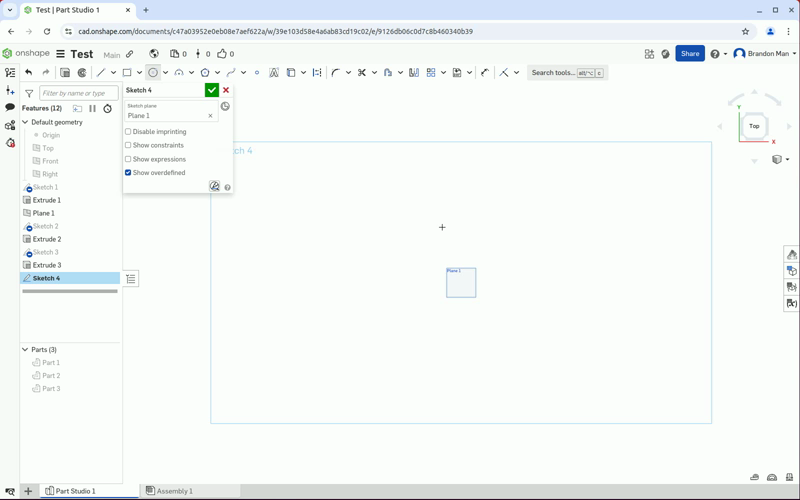
click(442, 226)
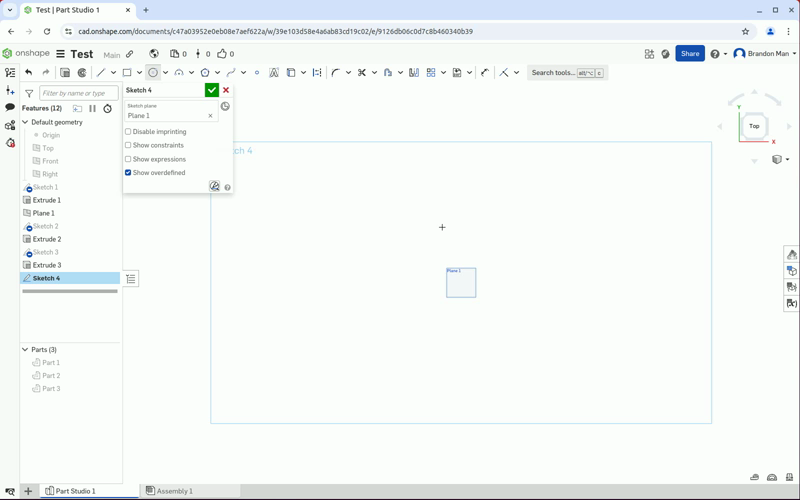
key_up(shift)
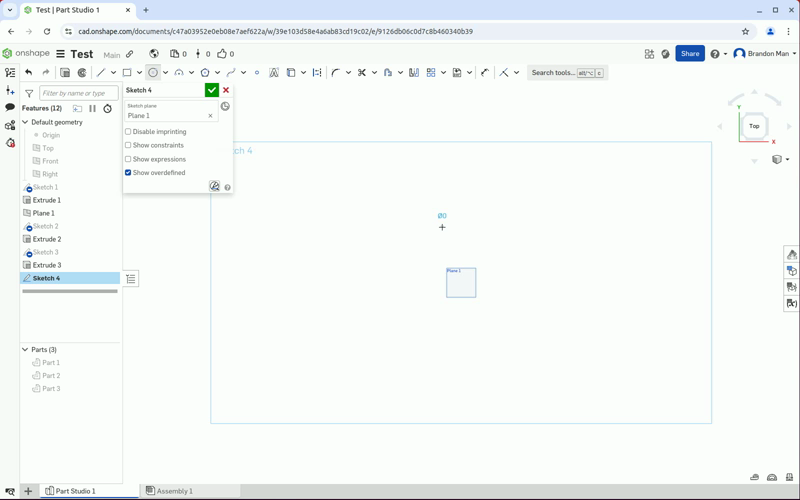
mouse_move(453, 226)
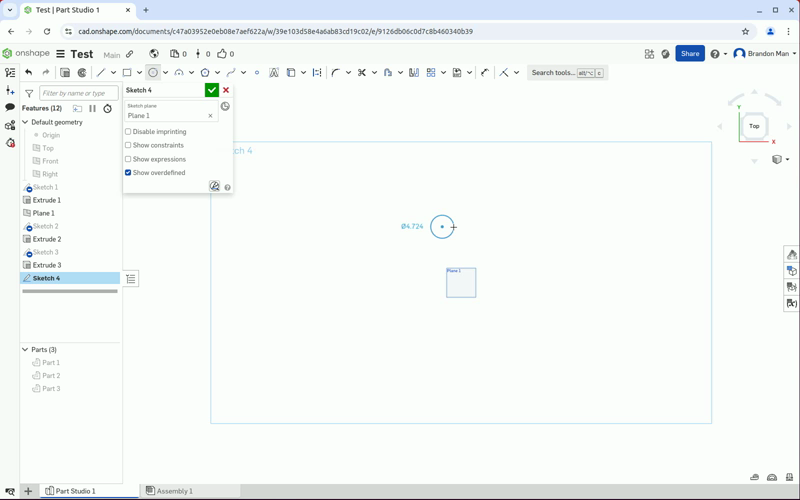
click(453, 226)
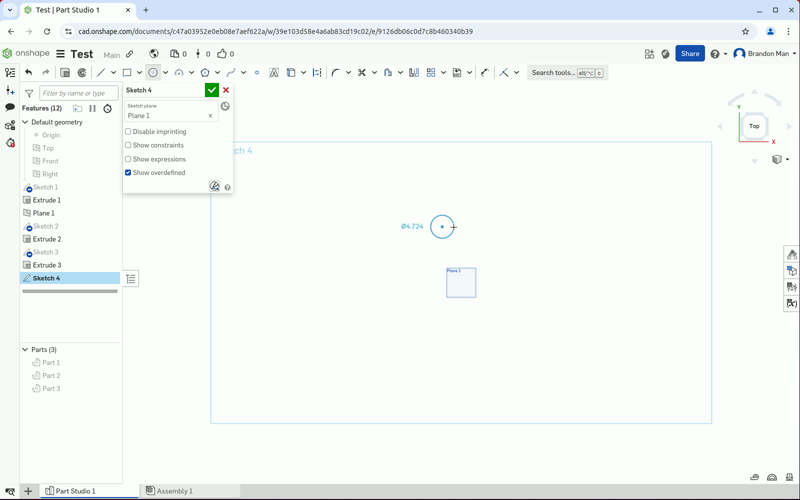
key(esc)
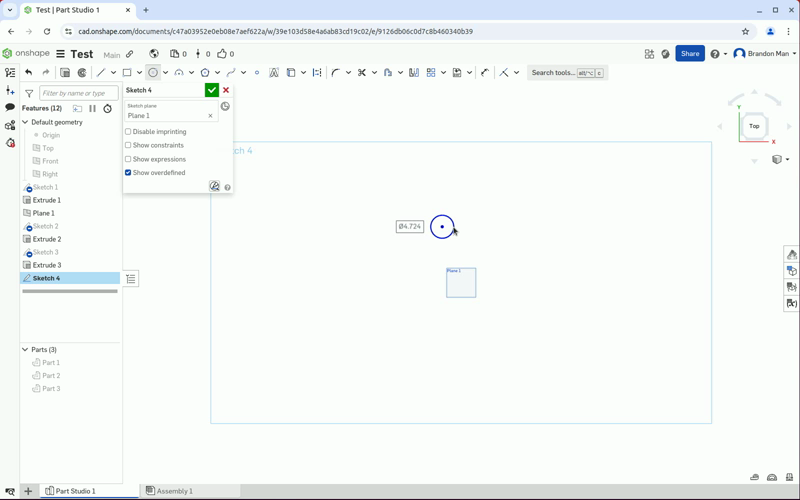
mouse_move(438, 234)
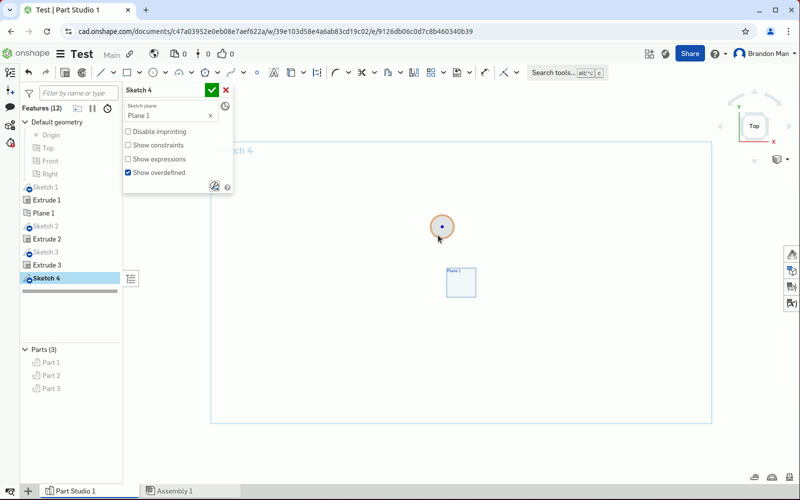
scroll(6)
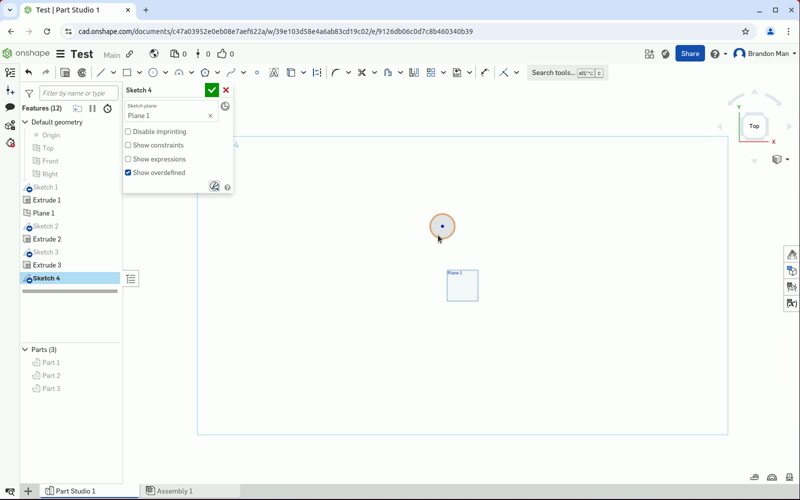
scroll(6)
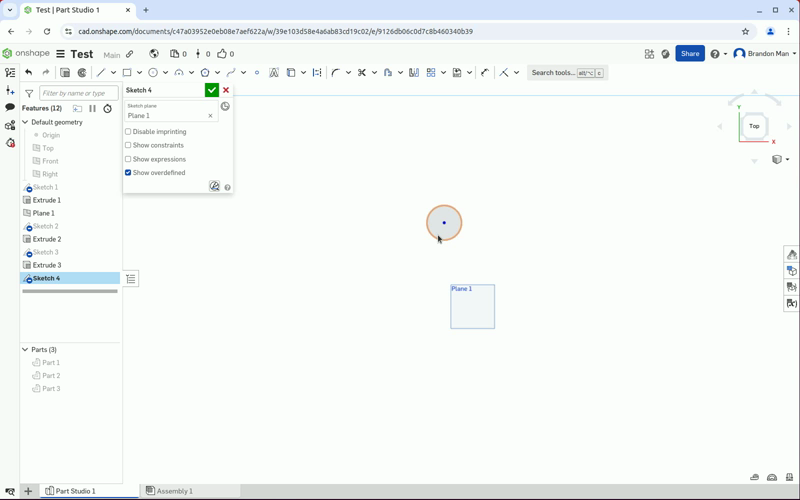
scroll(6)
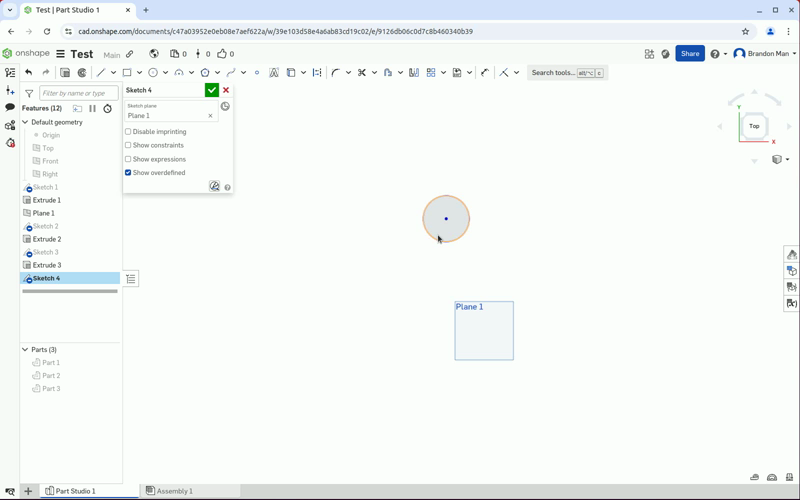
scroll(6)
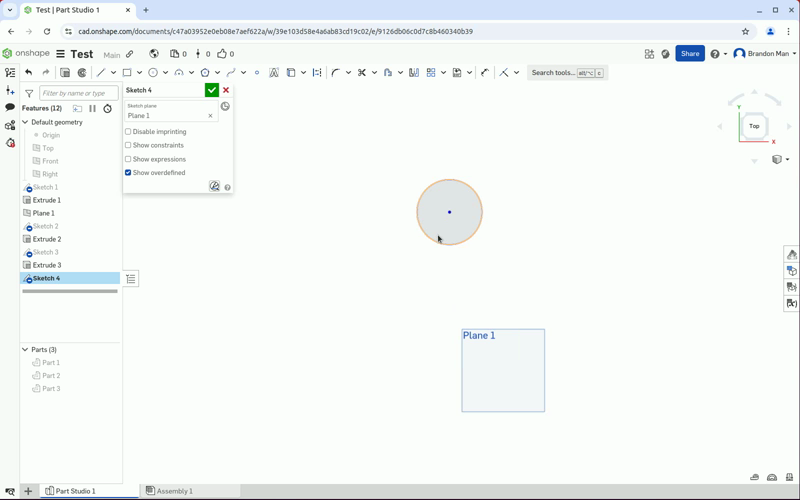
scroll(6)
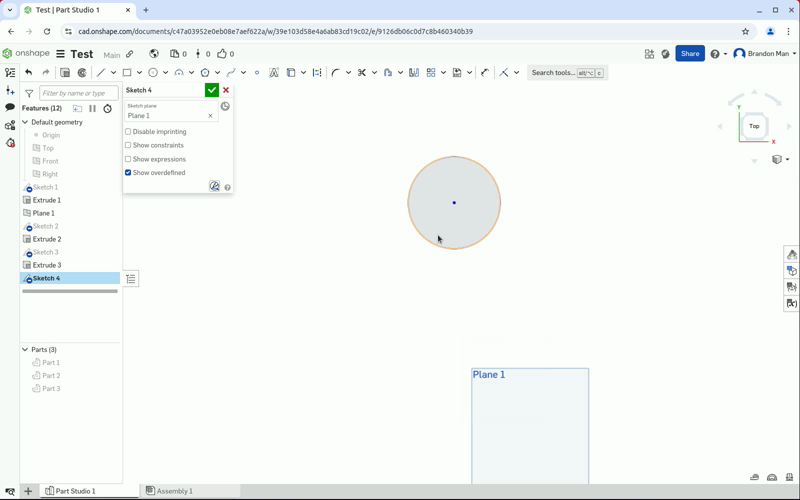
scroll(6)
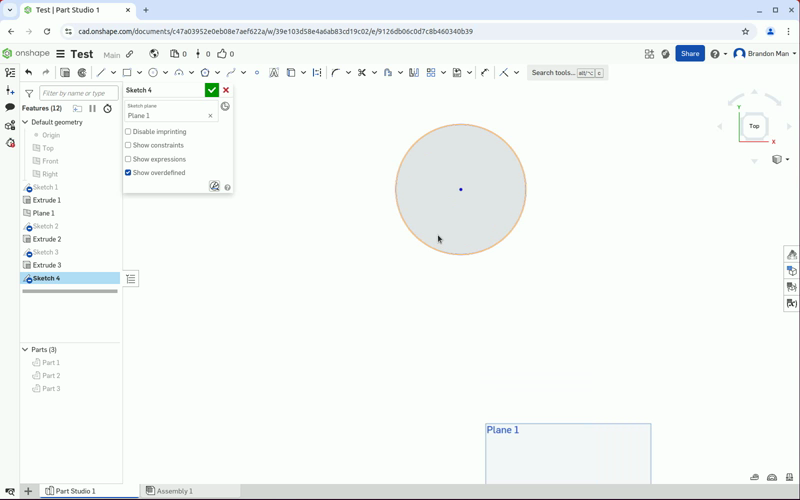
scroll(6)
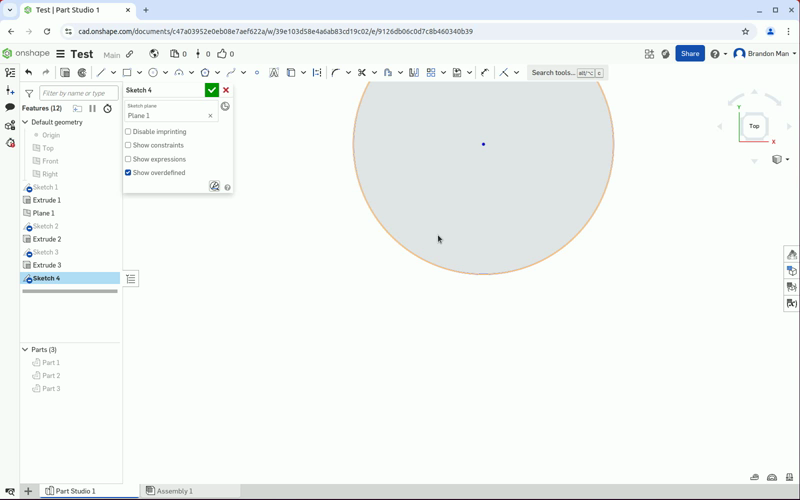
click(438, 234)
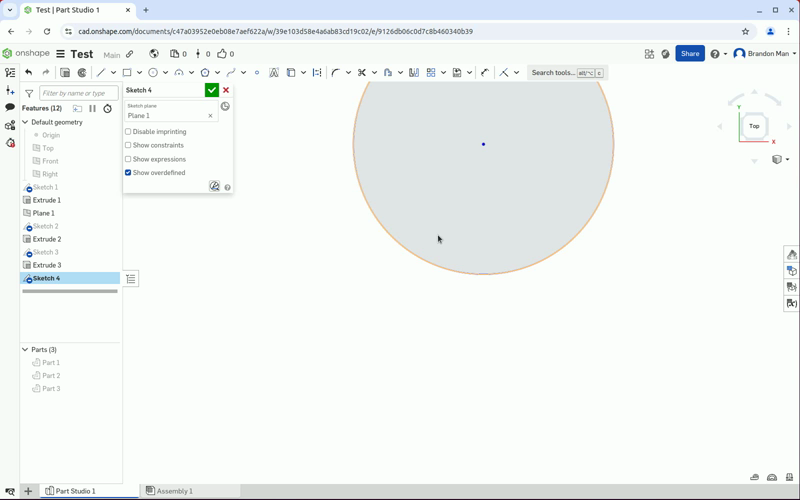
scroll(-6)
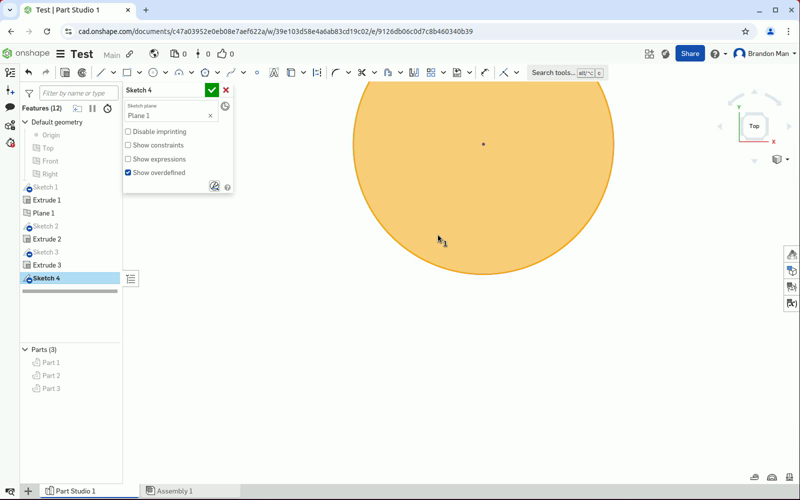
scroll(-6)
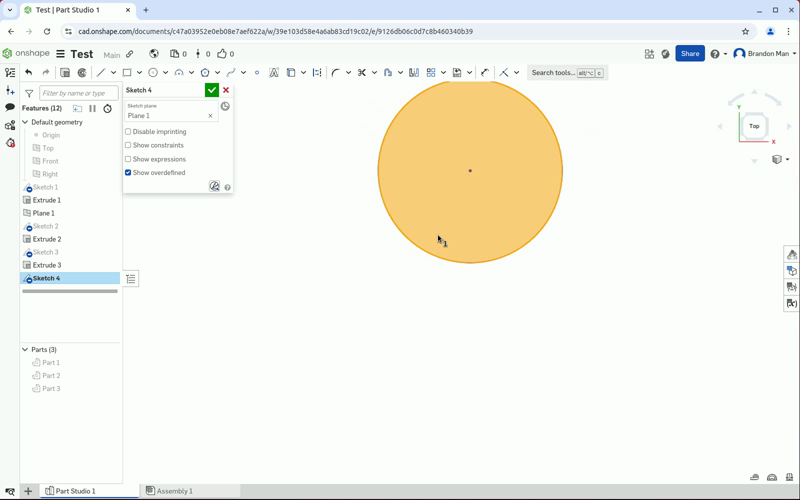
scroll(-6)
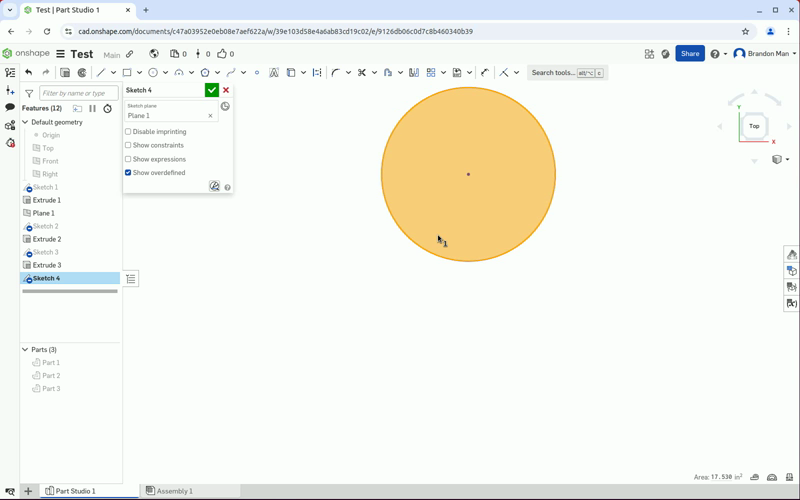
scroll(-6)
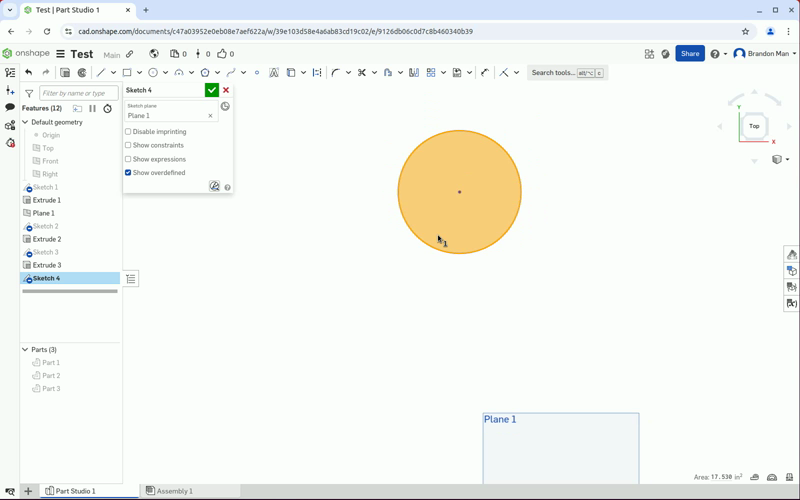
scroll(-6)
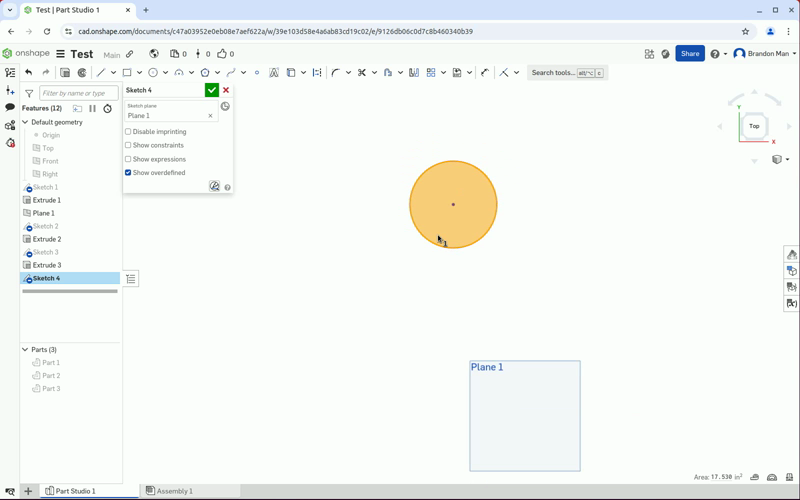
scroll(-6)
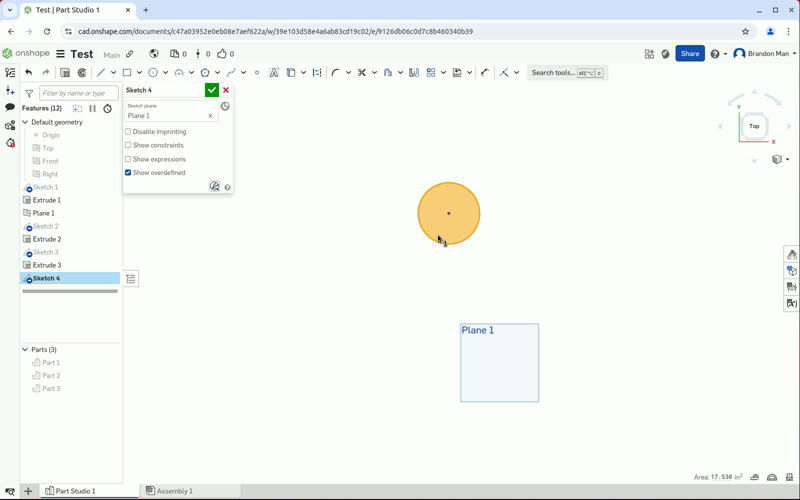
scroll(-6)
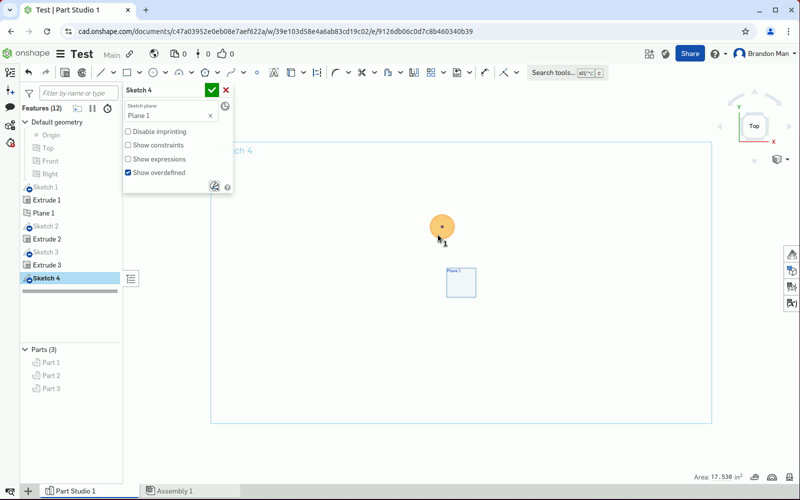
mouse_move(73, 352)
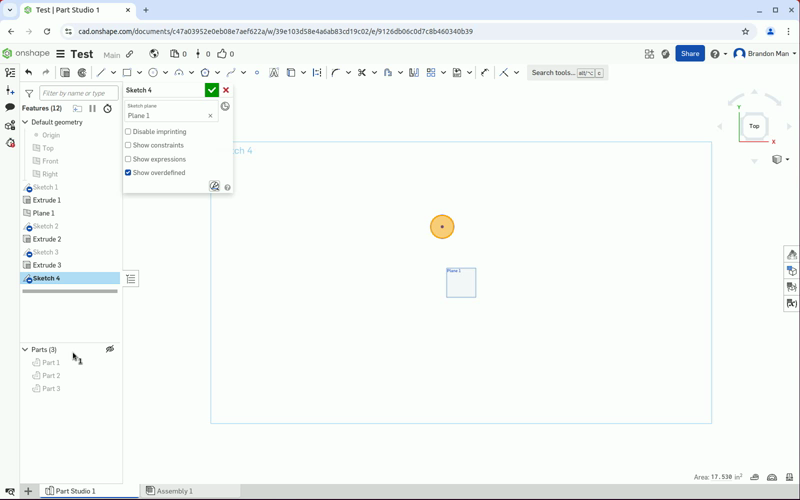
key(shift+y)
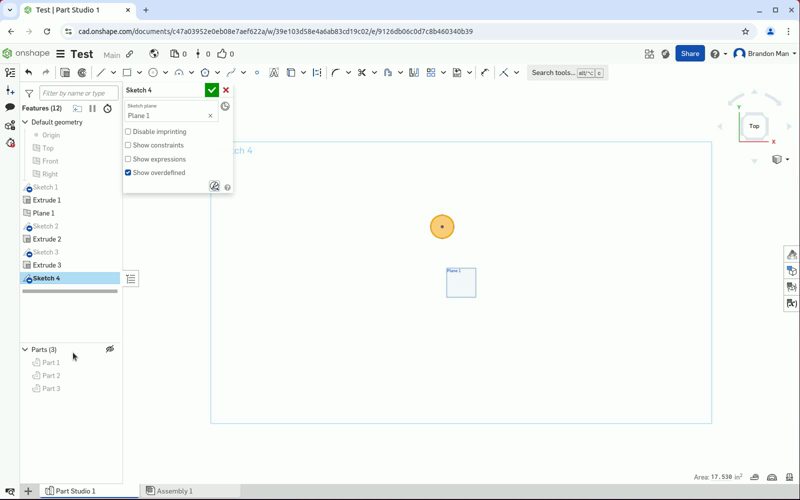
key(shift+e)
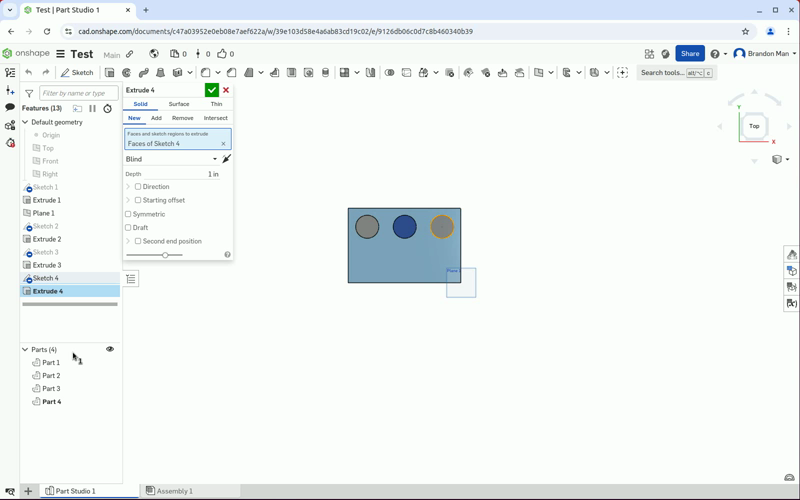
mouse_move(143, 106)
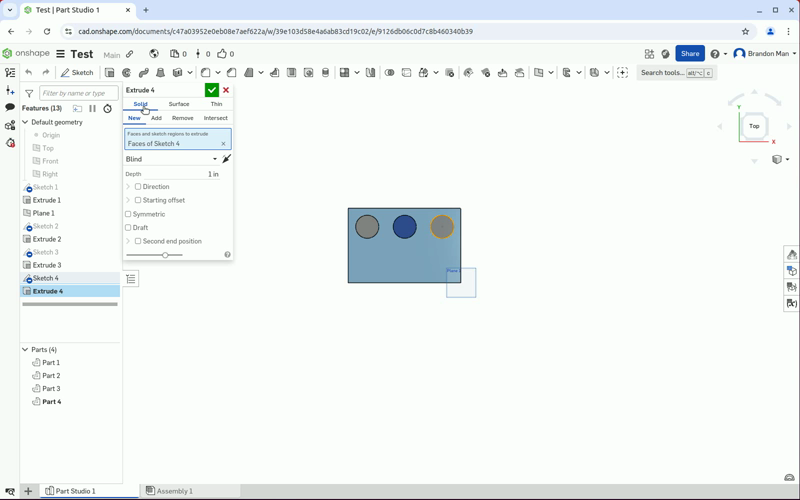
click(143, 106)
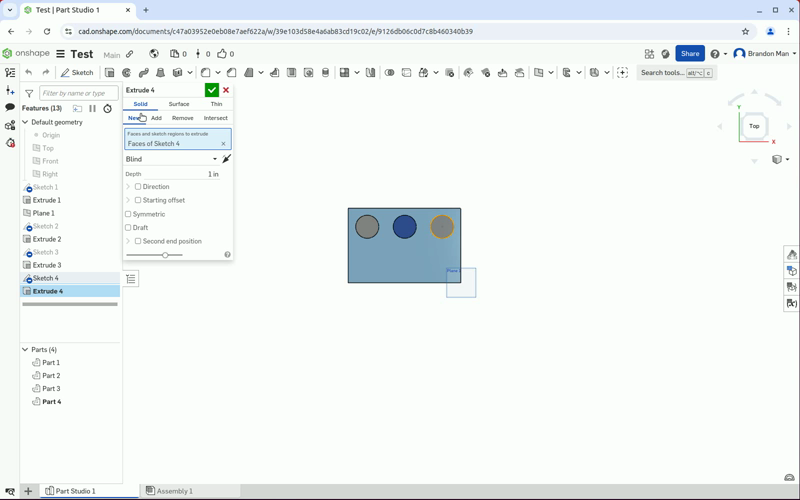
mouse_move(137, 120)
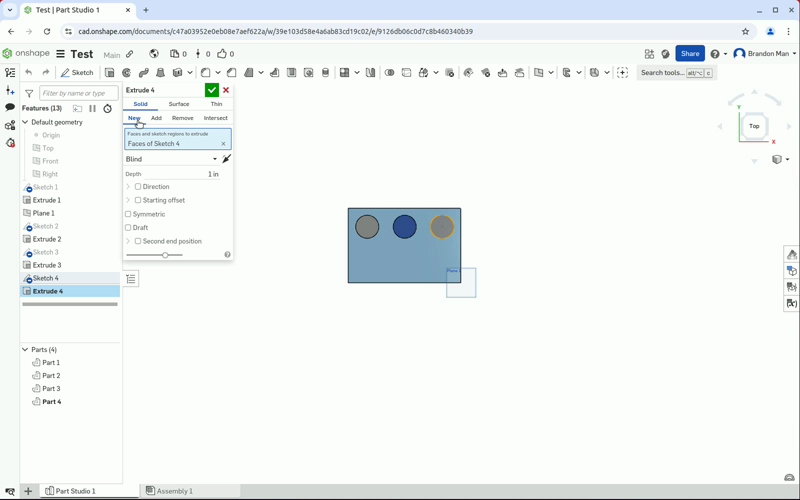
click(137, 120)
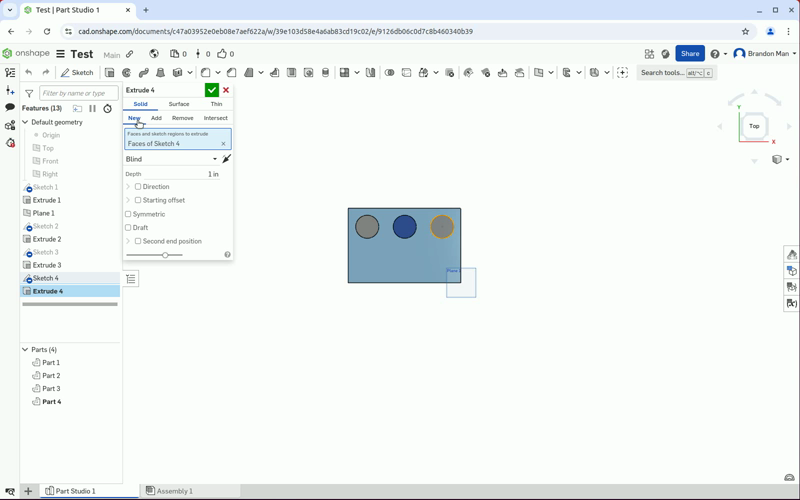
key(tab, 4)
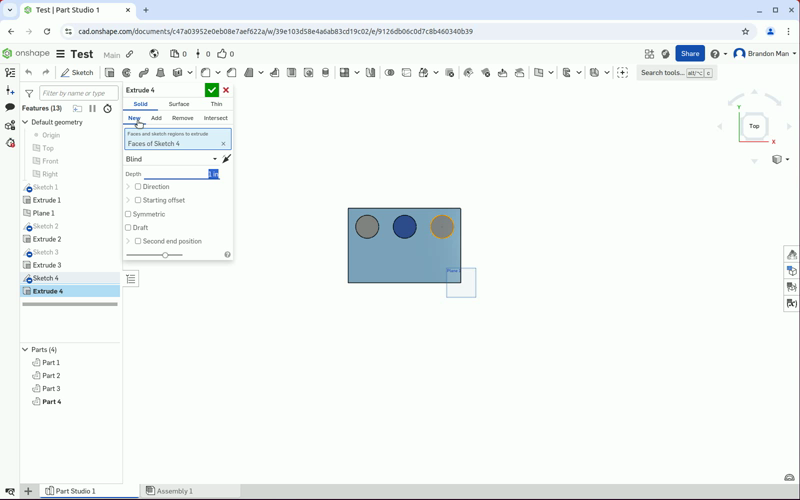
text(1.685)
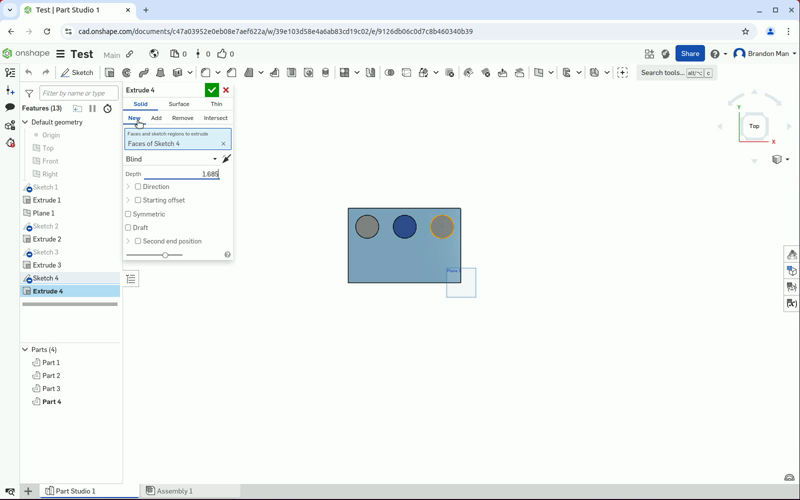
key(enter)
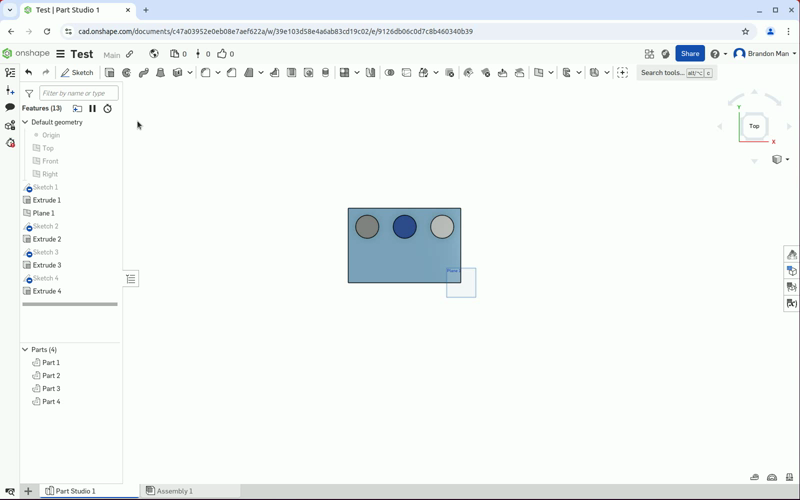
key(shift+h)
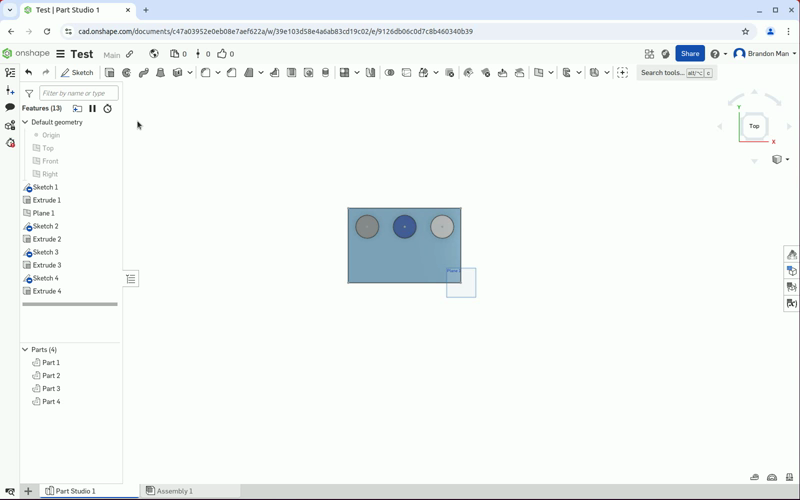
key(shift+h)
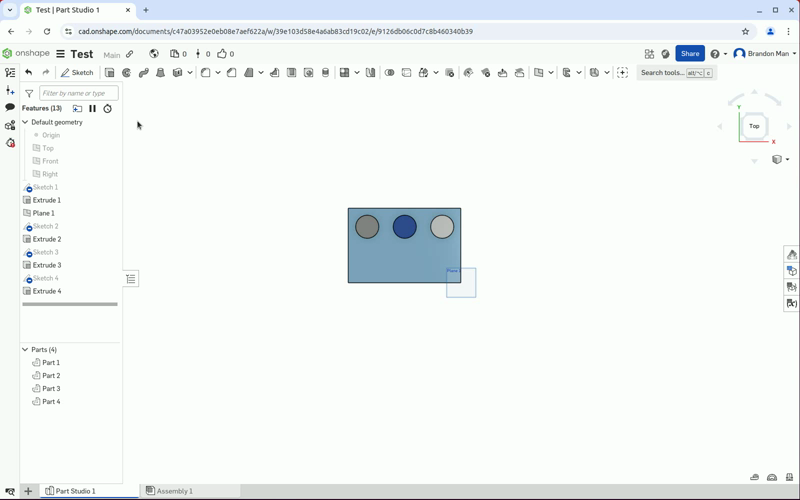
mouse_move(73, 189)
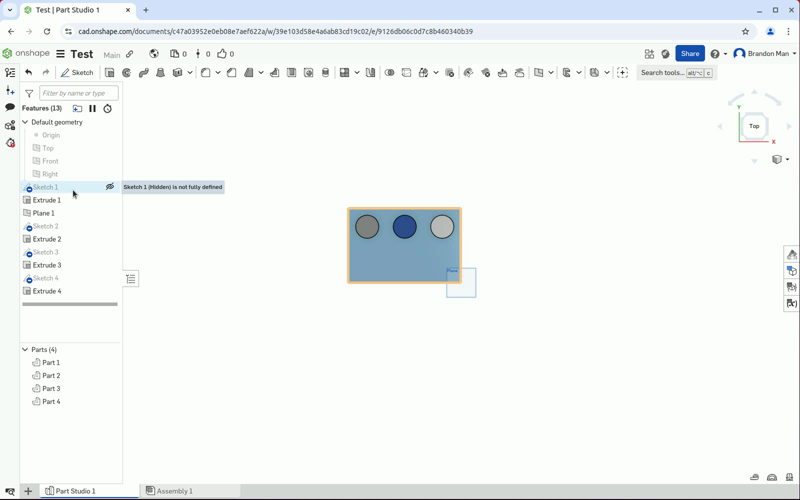
click(73, 189)
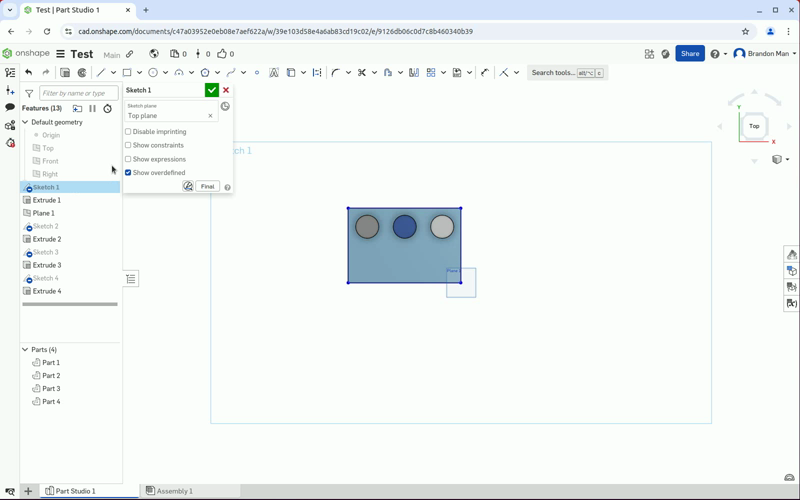
mouse_move(229, 92)
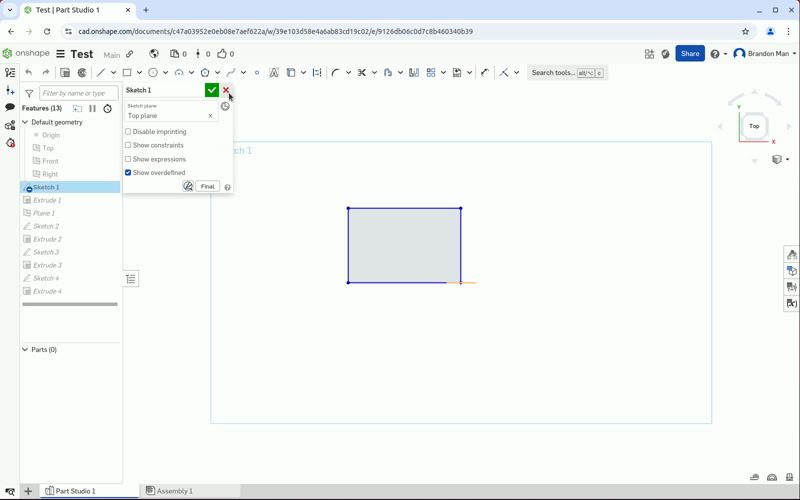
click(229, 92)
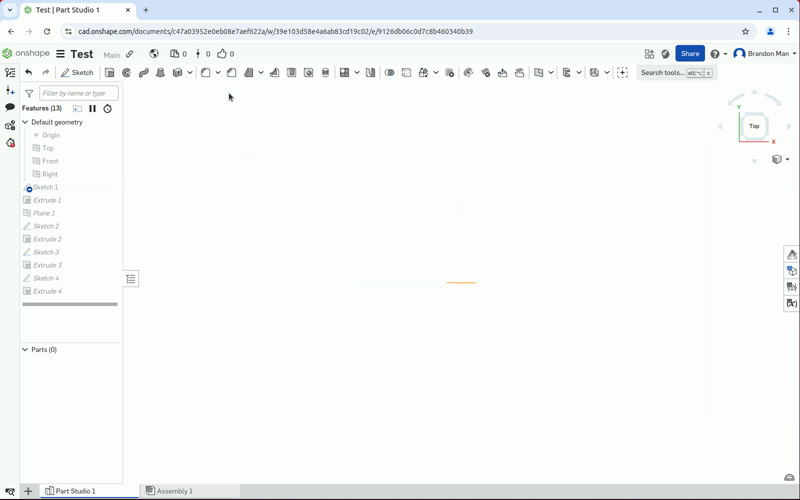
key(shift+s)
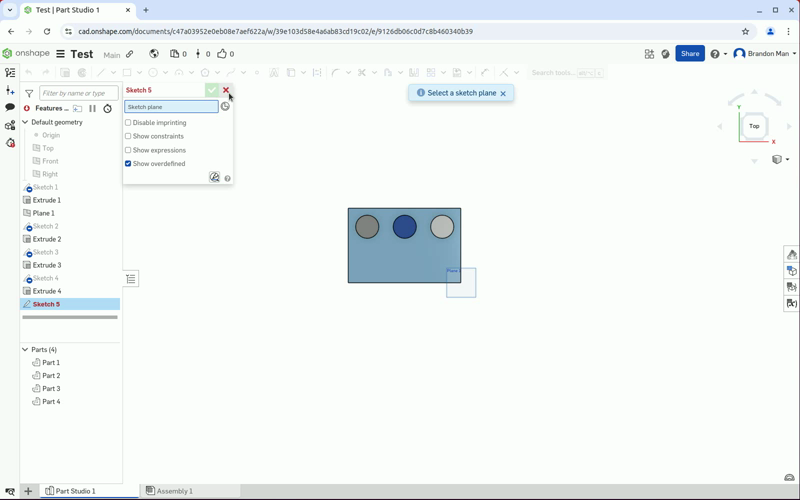
mouse_move(73, 215)
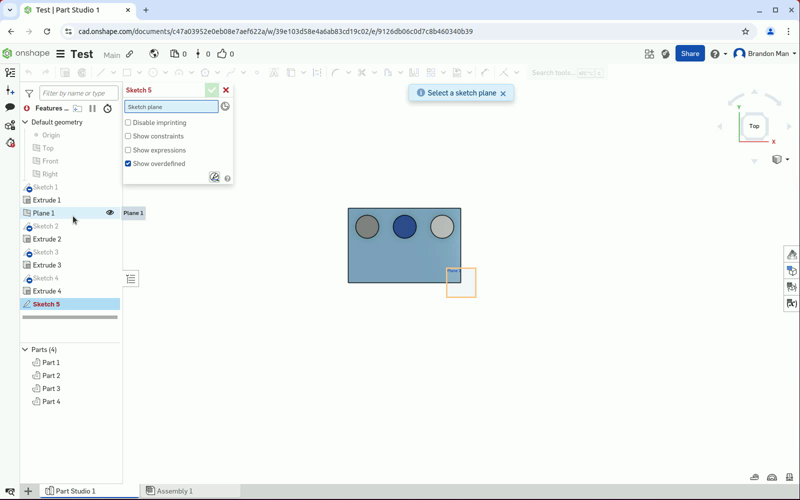
click(73, 215)
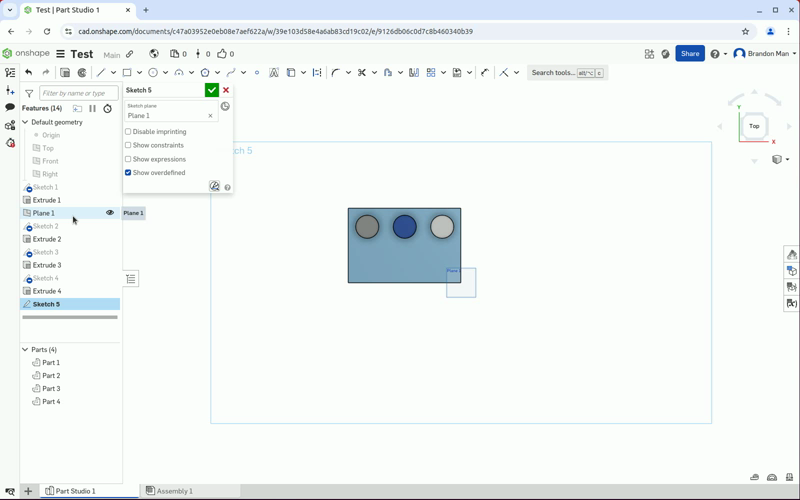
mouse_move(73, 352)
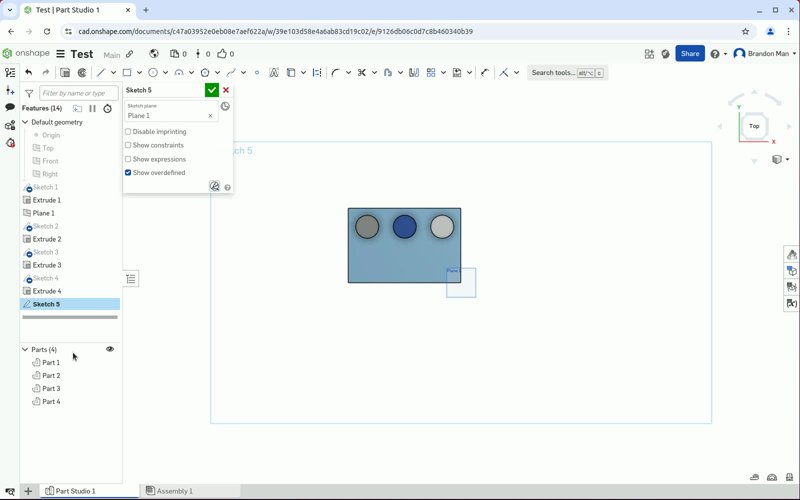
key(y)
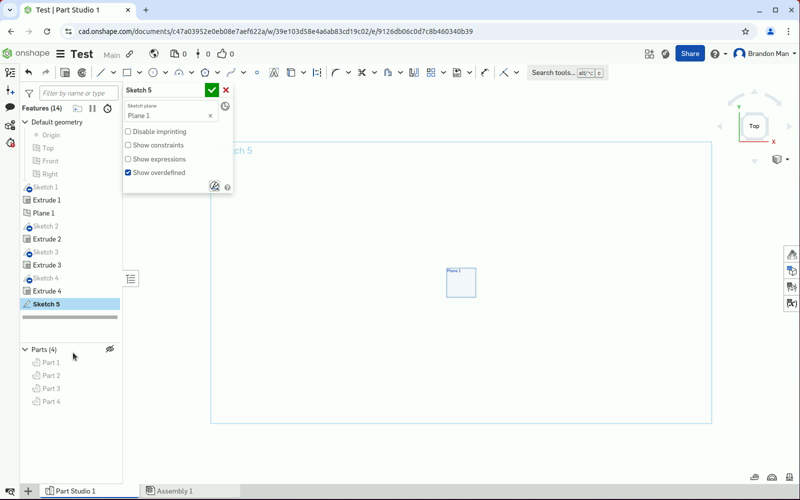
key(c)
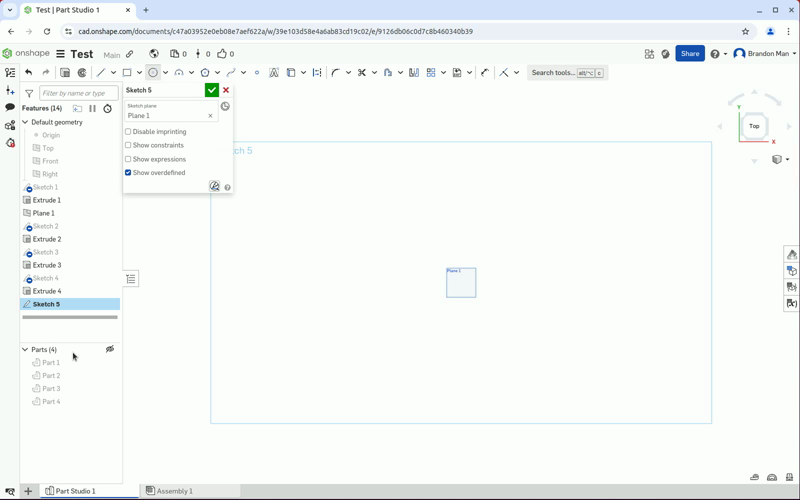
key_down(shift)
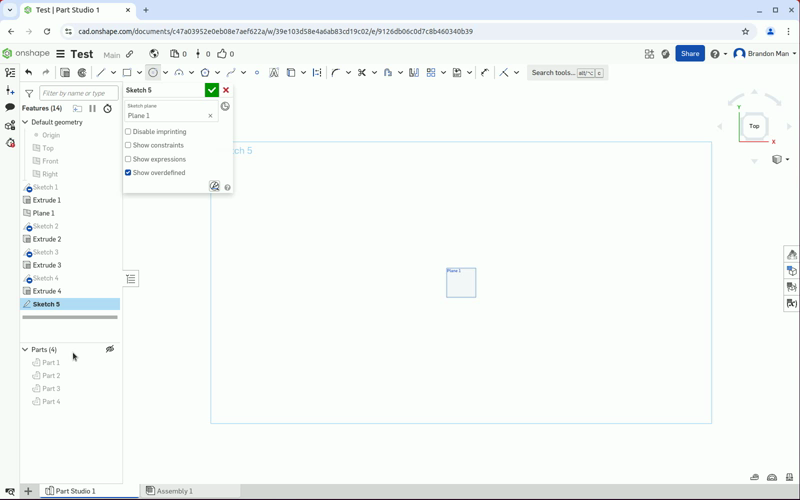
mouse_move(367, 264)
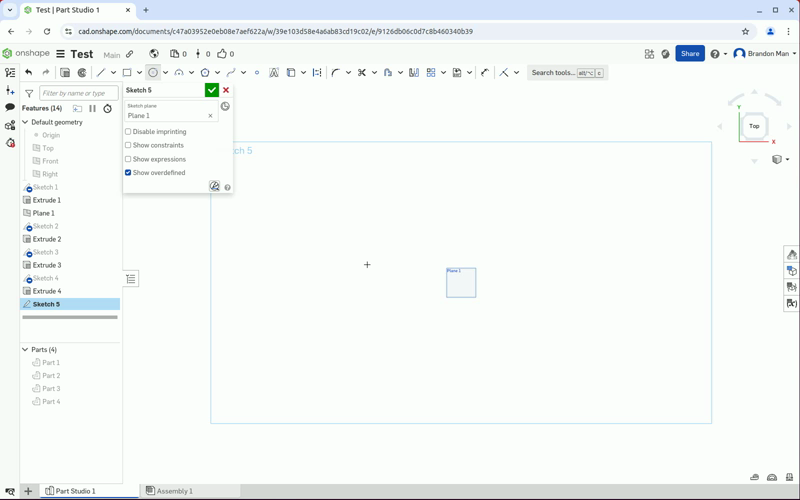
click(367, 264)
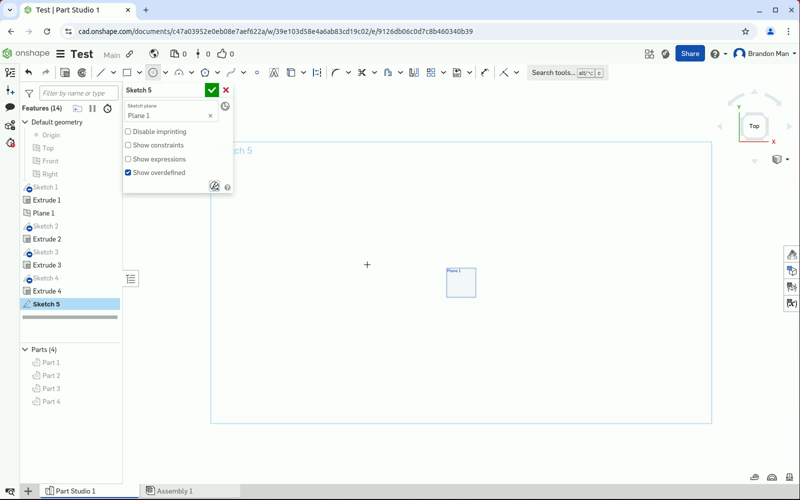
key_up(shift)
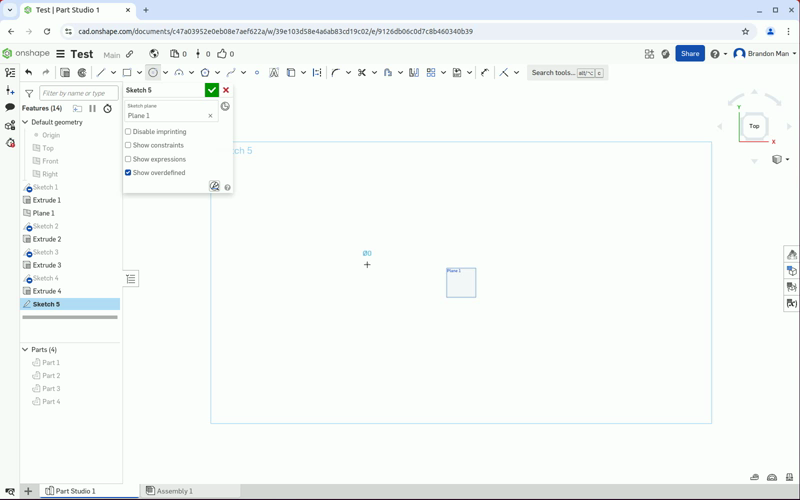
mouse_move(378, 264)
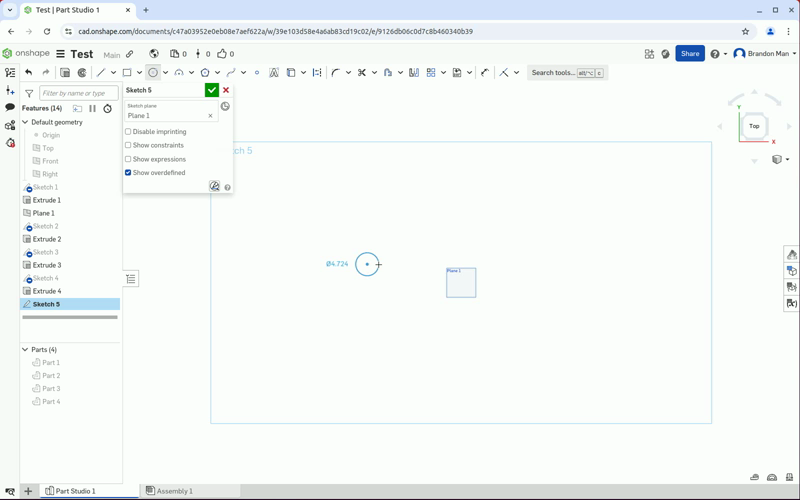
click(378, 264)
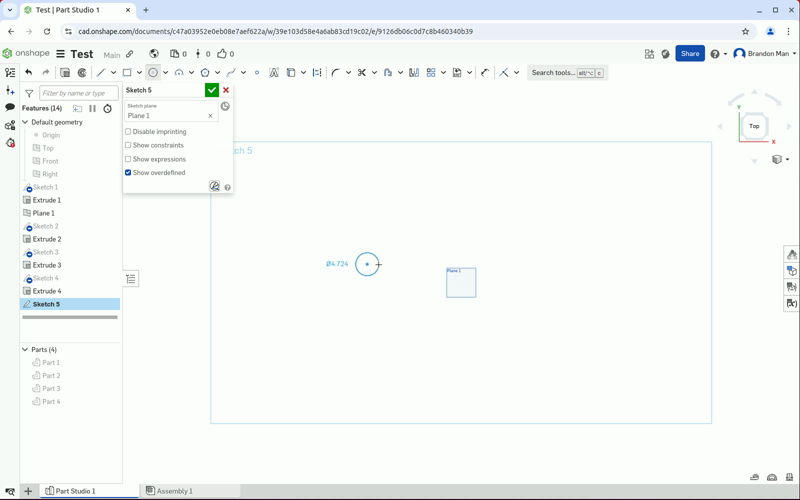
key(esc)
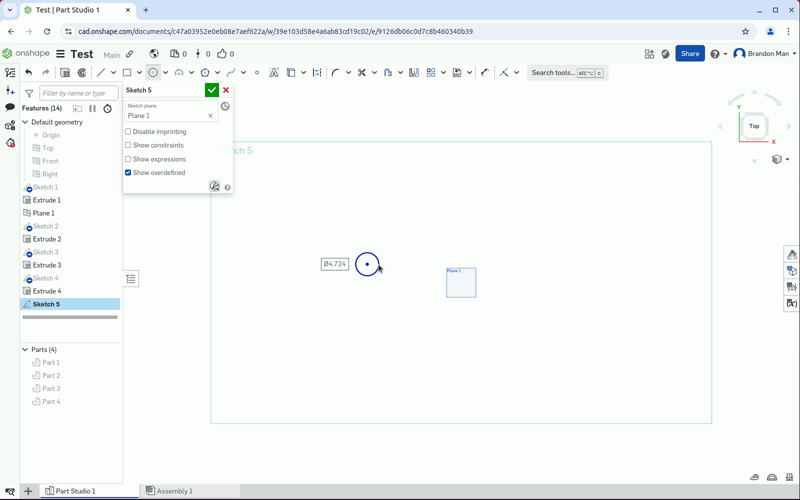
mouse_move(360, 260)
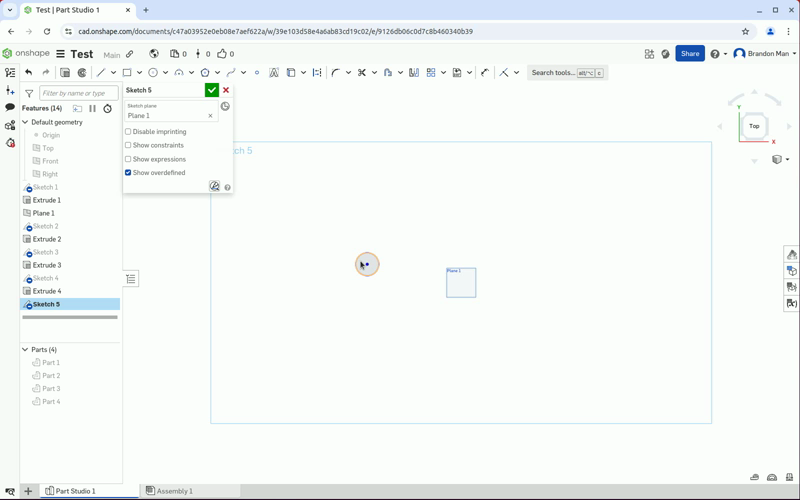
scroll(6)
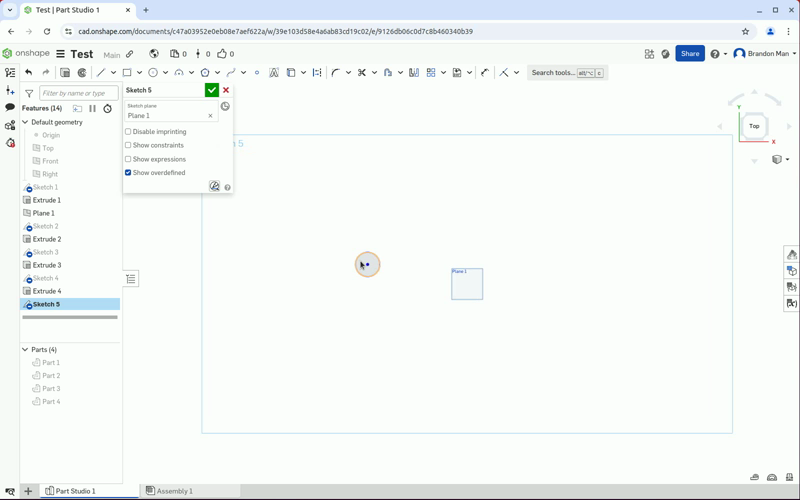
scroll(6)
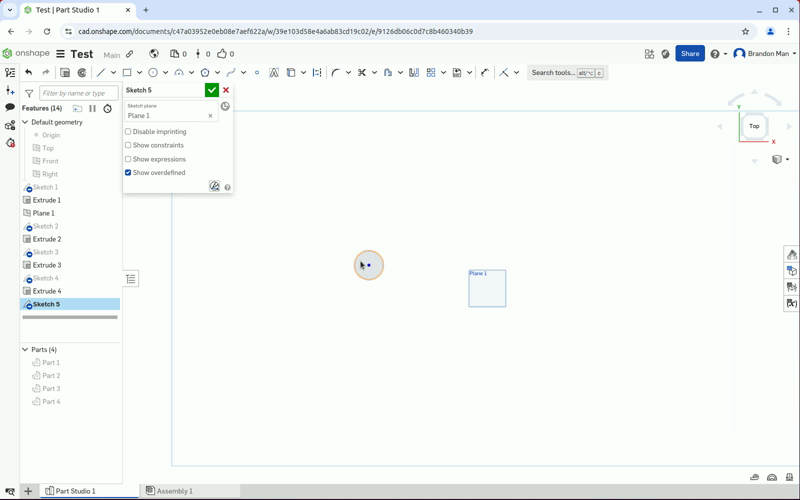
scroll(6)
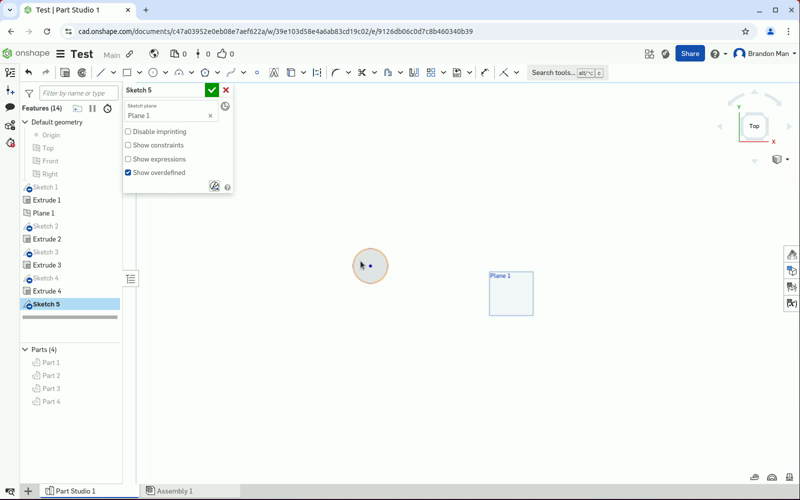
scroll(6)
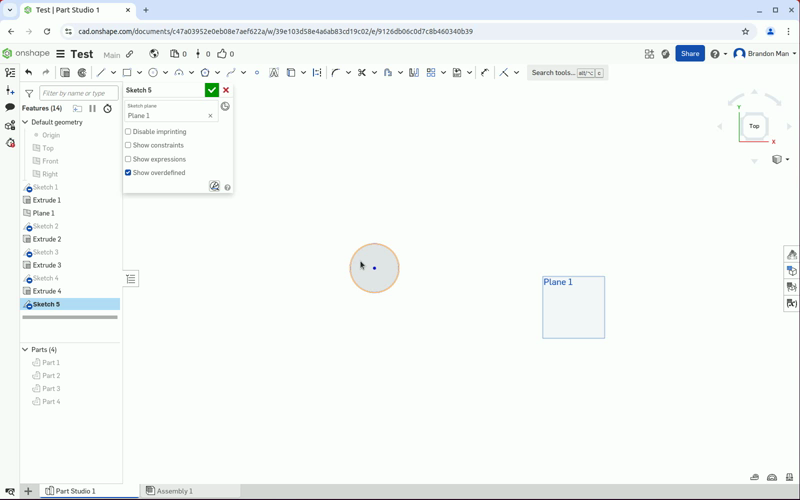
scroll(6)
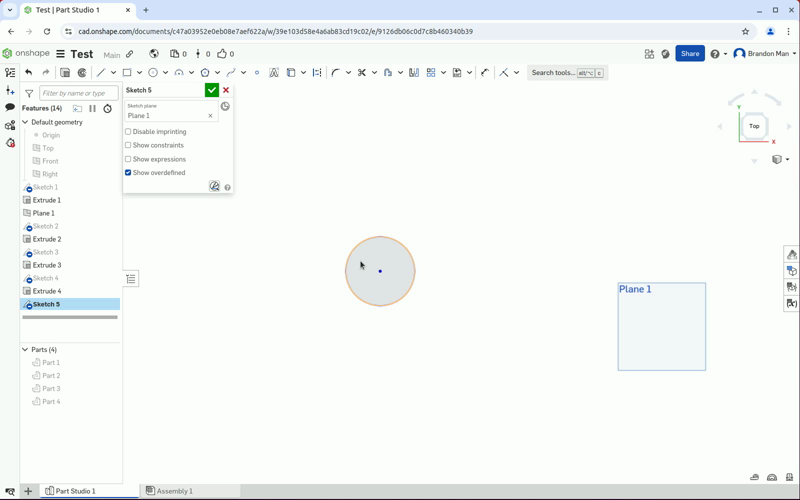
scroll(6)
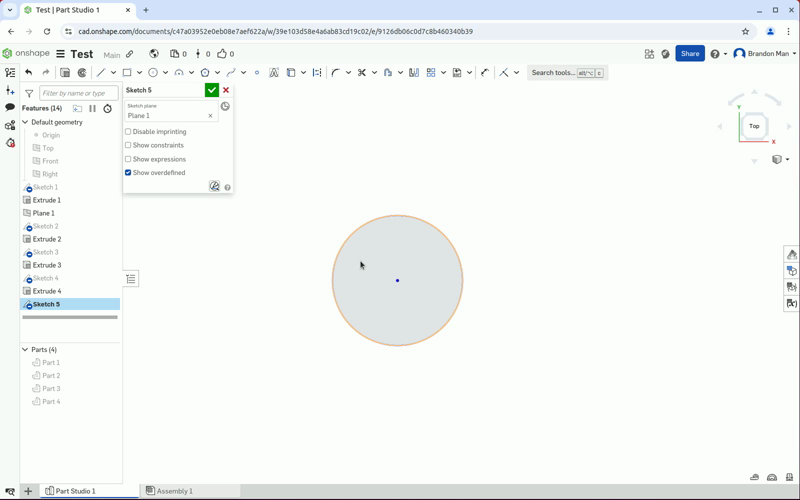
scroll(6)
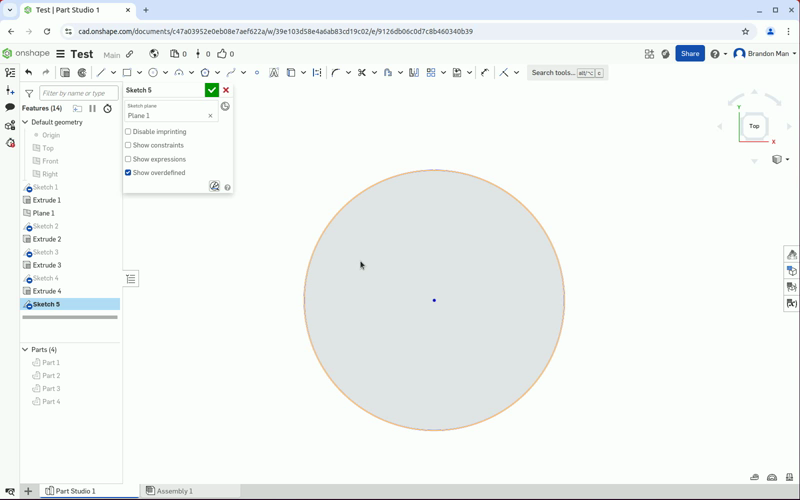
click(360, 260)
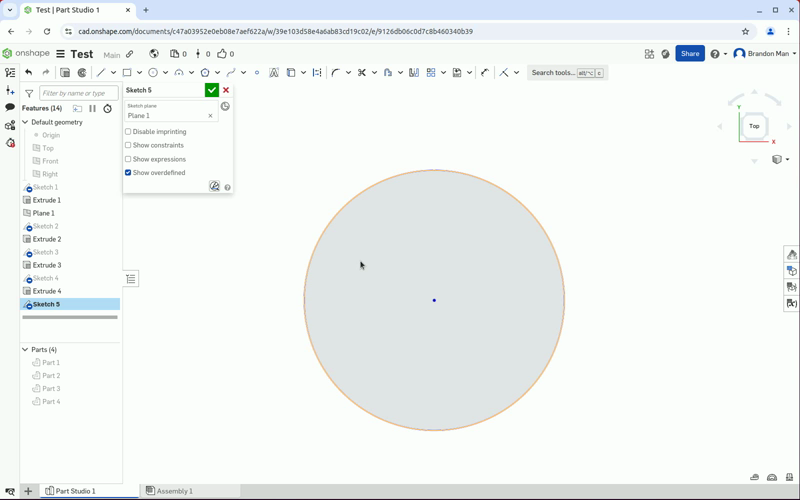
scroll(-6)
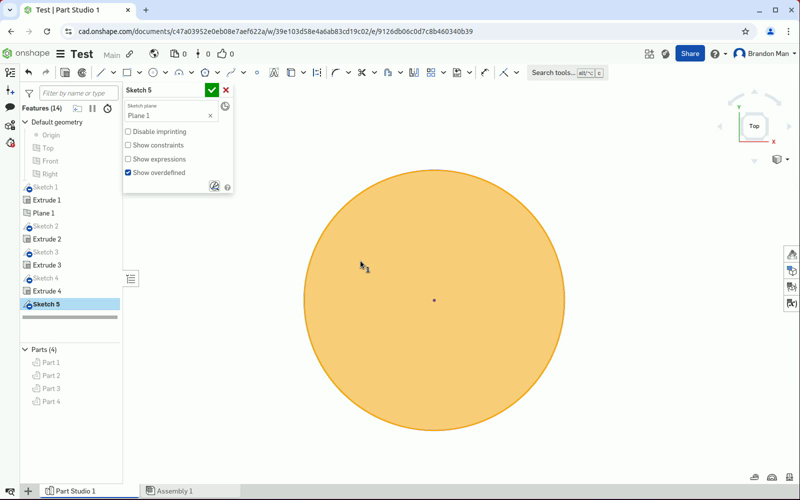
scroll(-6)
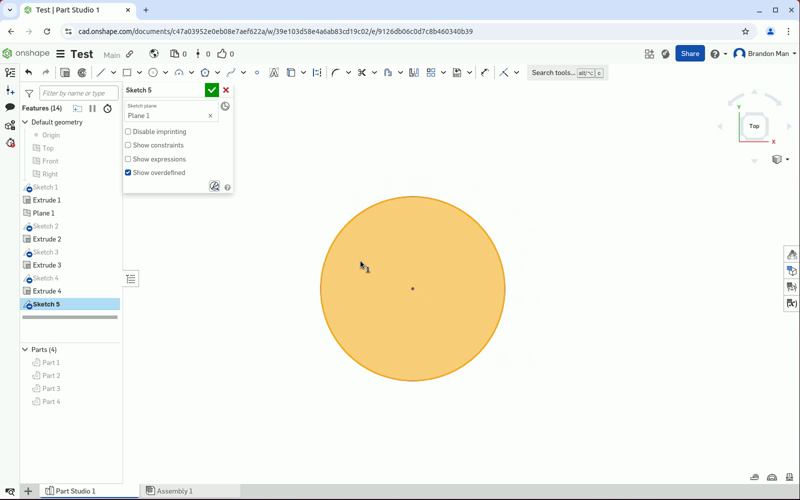
scroll(-6)
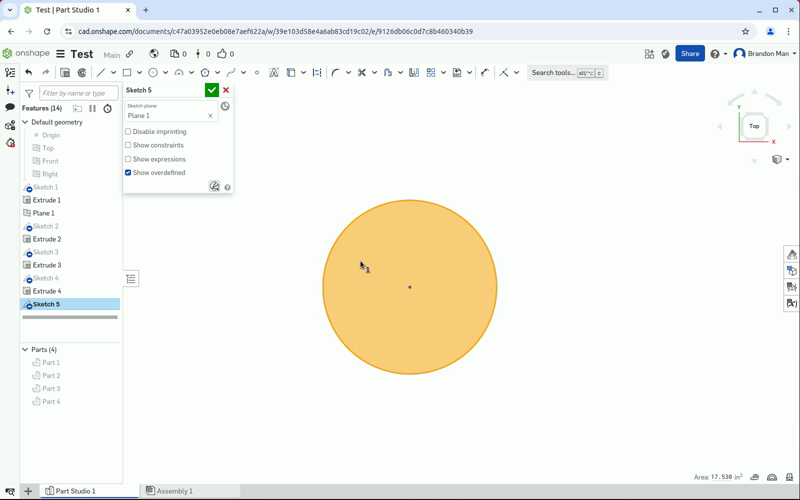
scroll(-6)
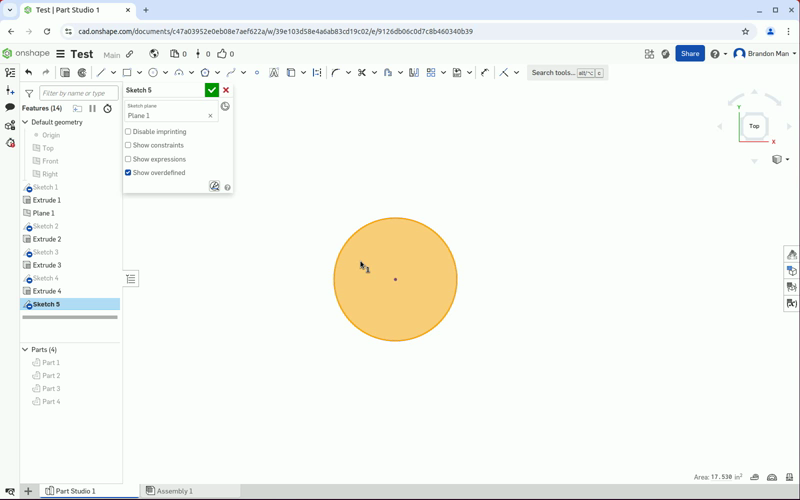
scroll(-6)
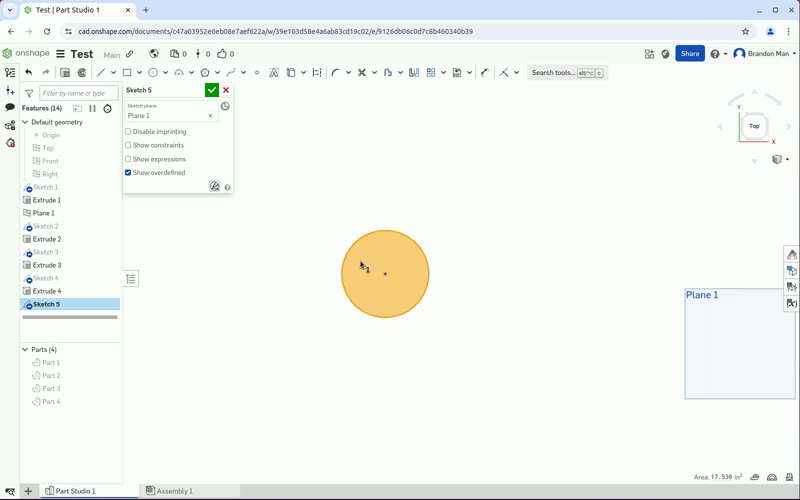
scroll(-6)
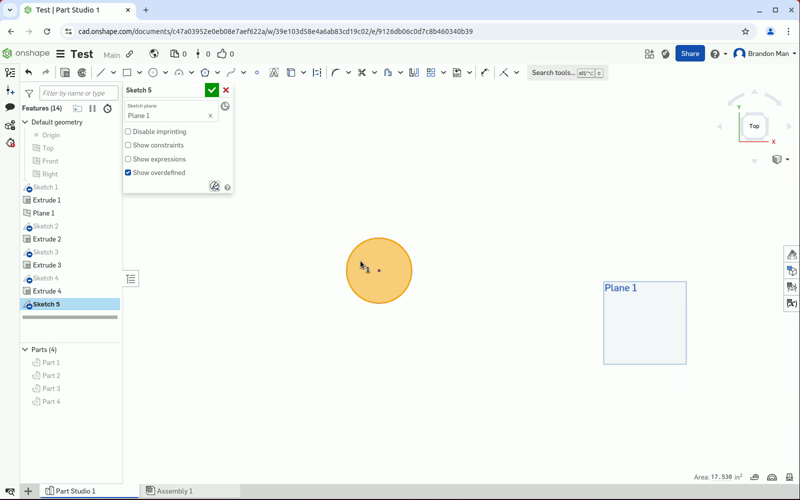
scroll(-6)
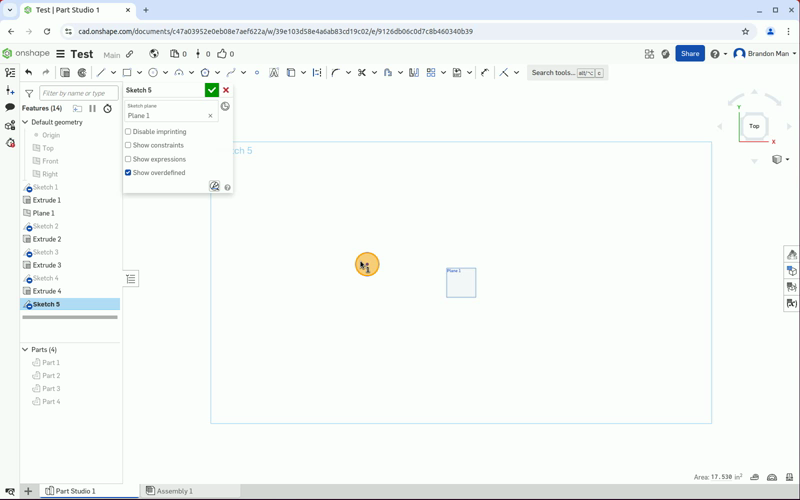
mouse_move(73, 352)
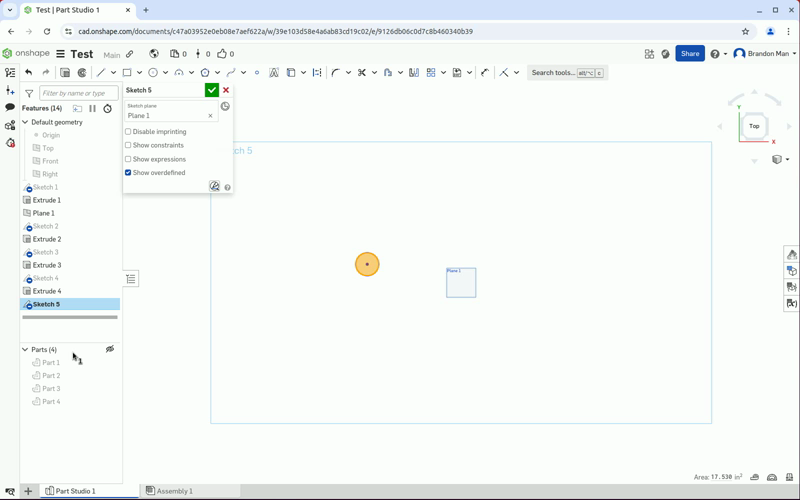
key(shift+y)
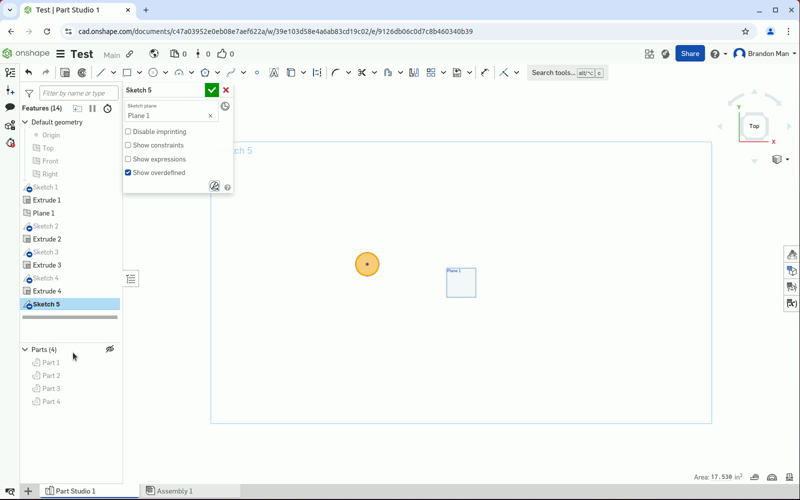
key(shift+e)
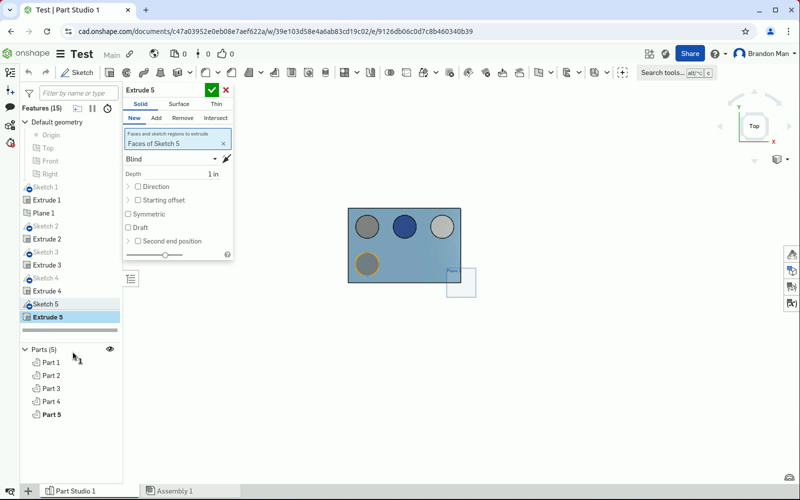
mouse_move(143, 106)
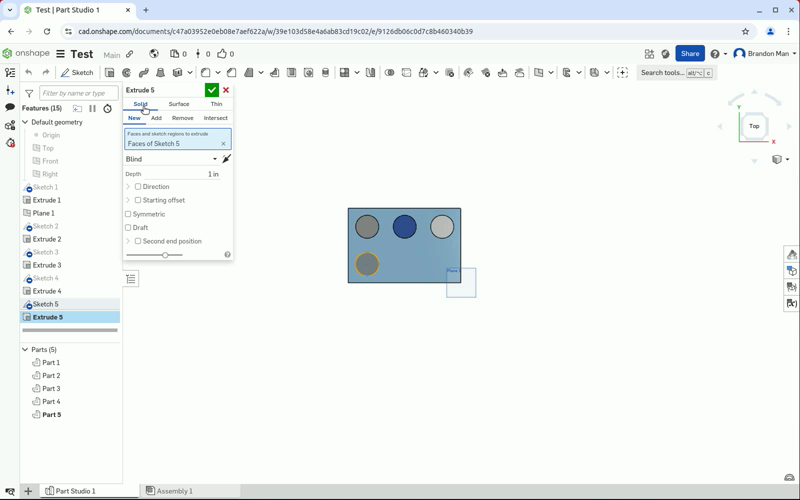
click(143, 106)
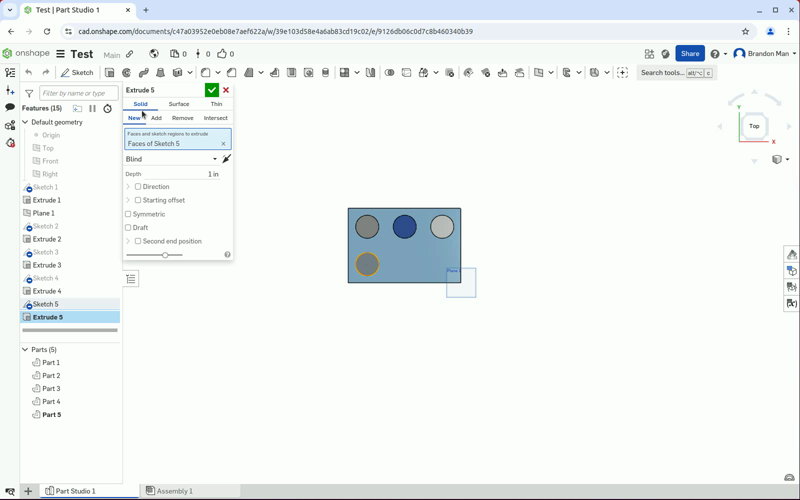
mouse_move(137, 120)
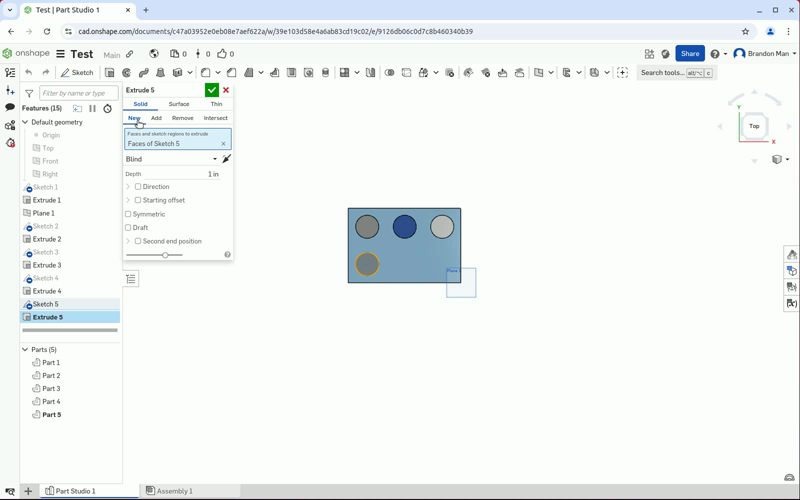
click(137, 120)
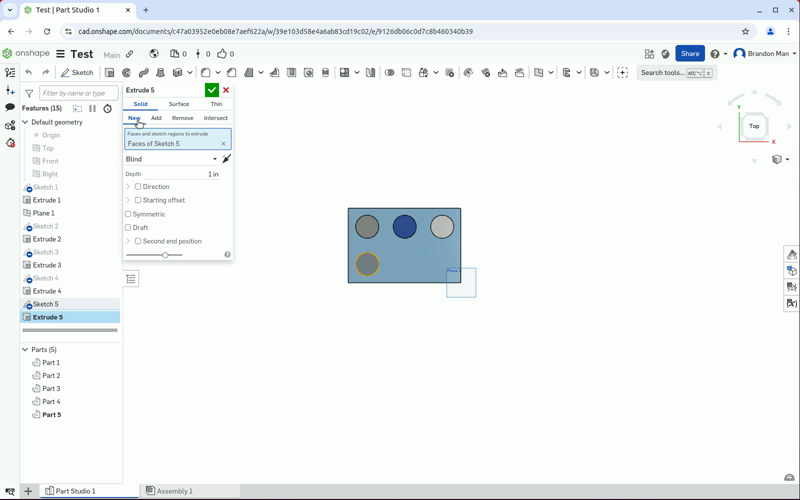
key(tab, 4)
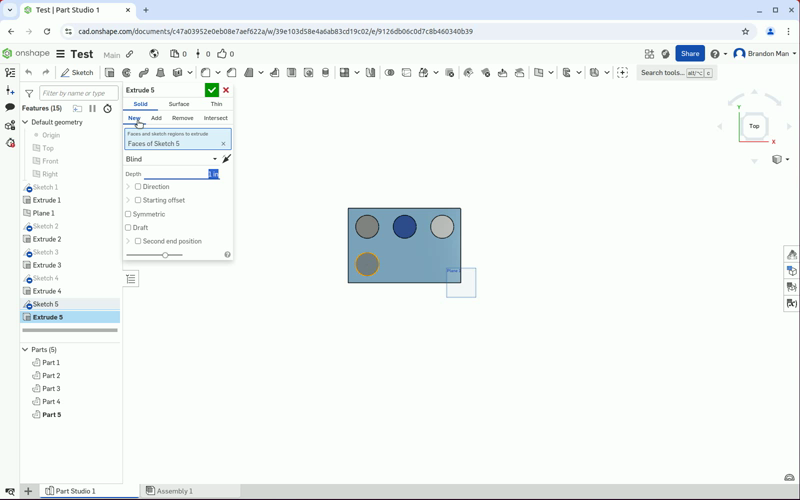
text(1.685)
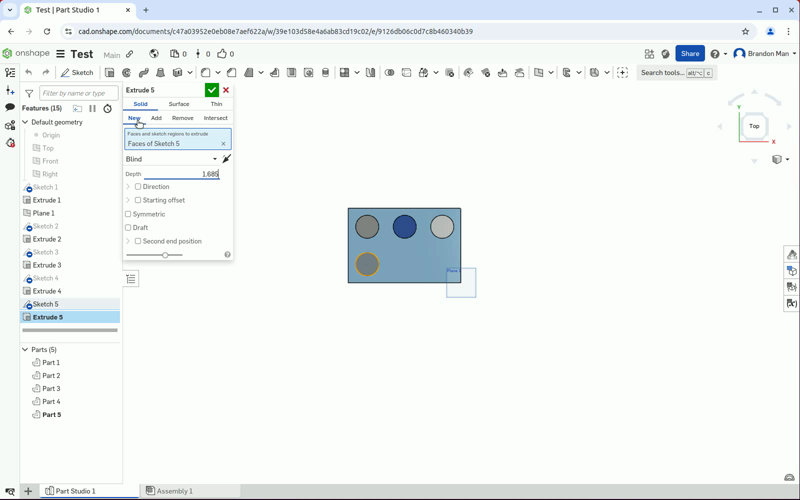
key(enter)
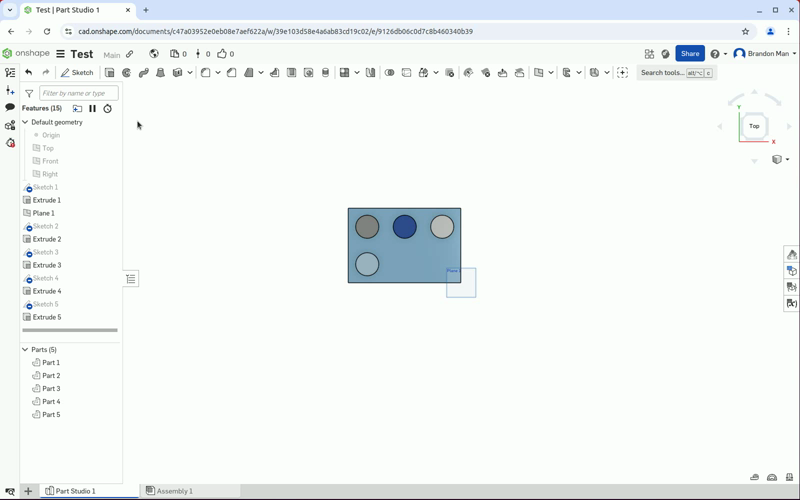
key(shift+h)
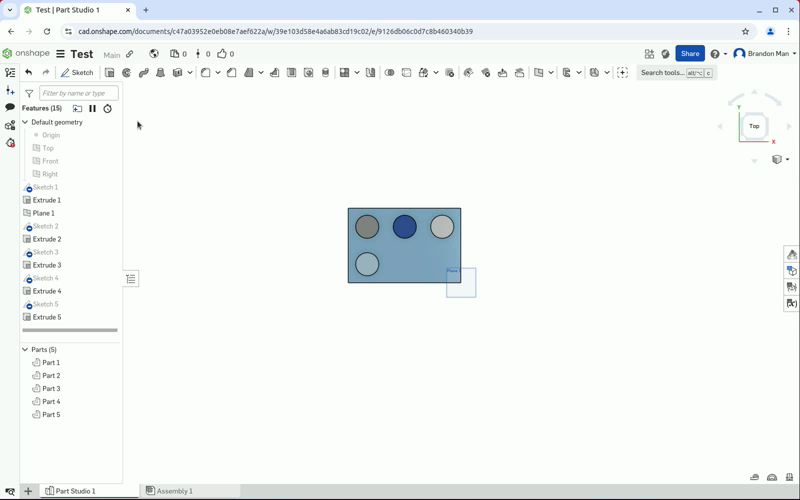
key(shift+h)
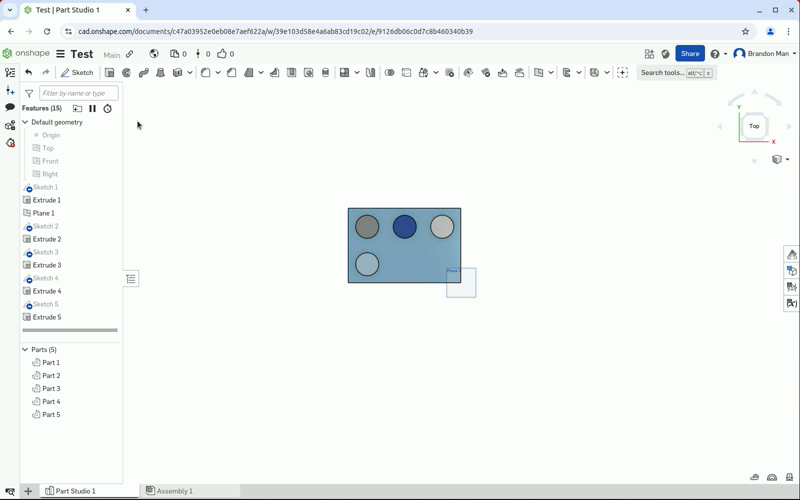
mouse_move(73, 189)
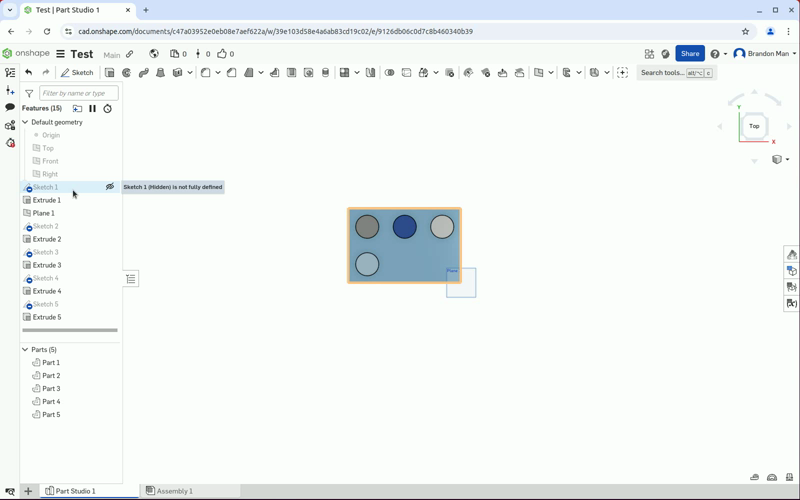
click(73, 189)
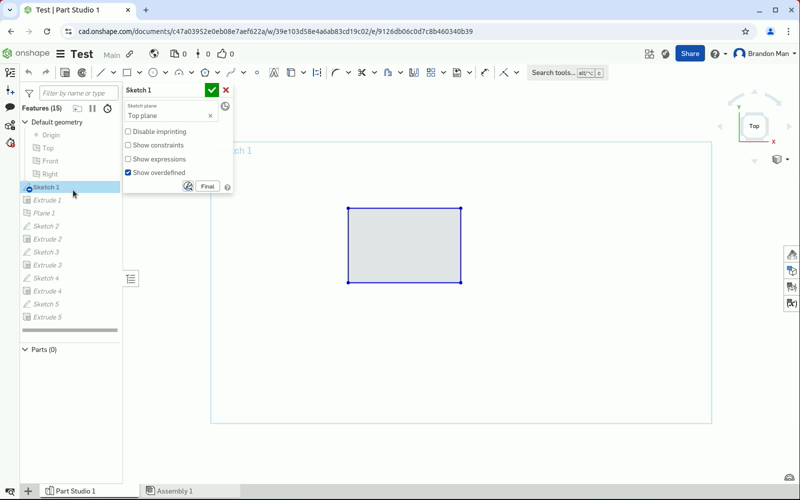
mouse_move(229, 92)
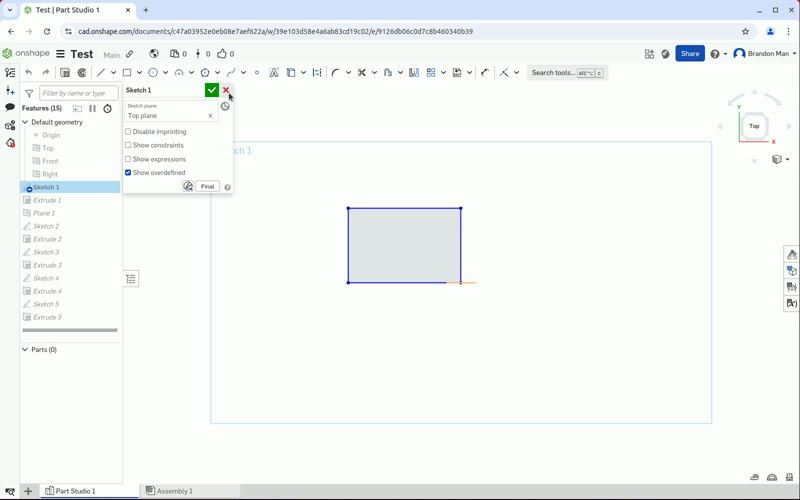
click(229, 92)
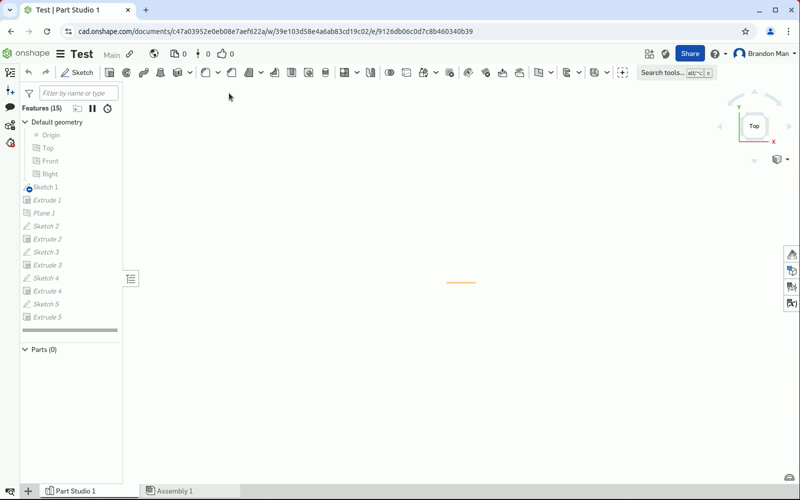
key(shift+s)
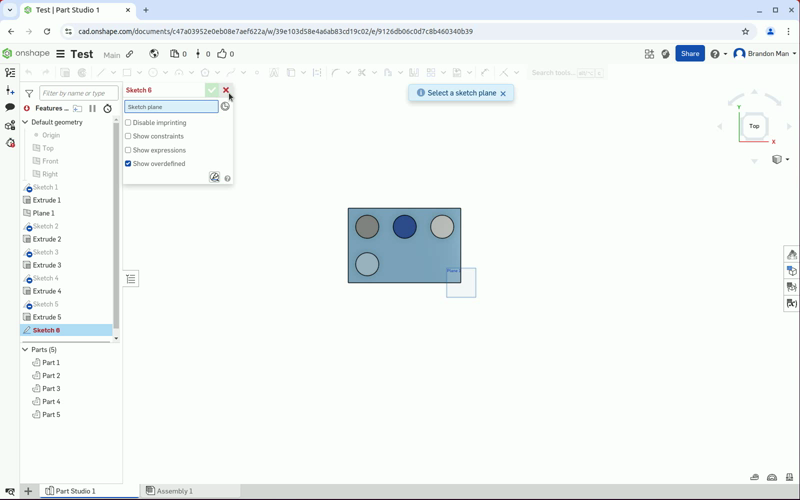
mouse_move(69, 215)
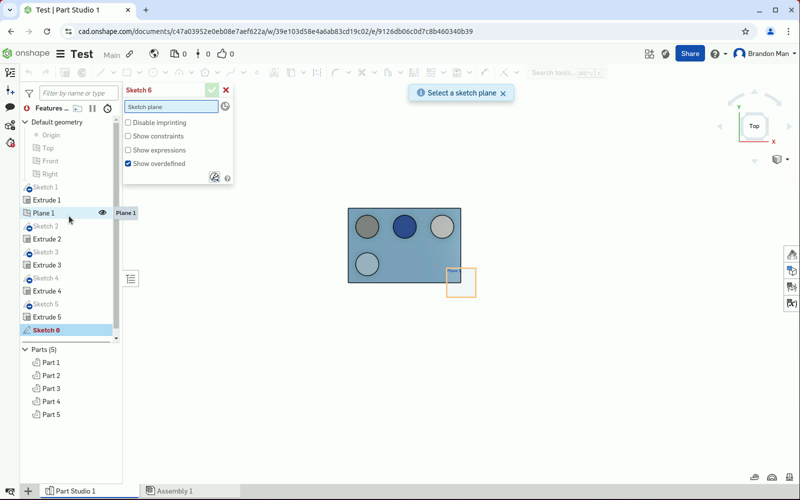
click(69, 215)
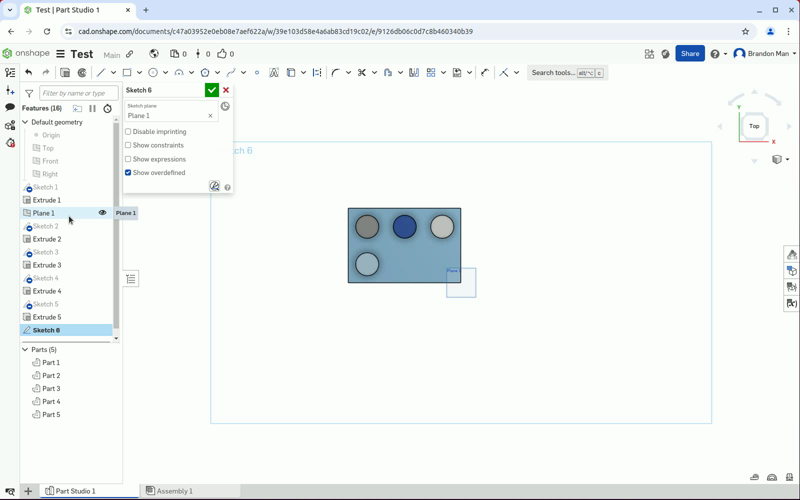
mouse_move(73, 352)
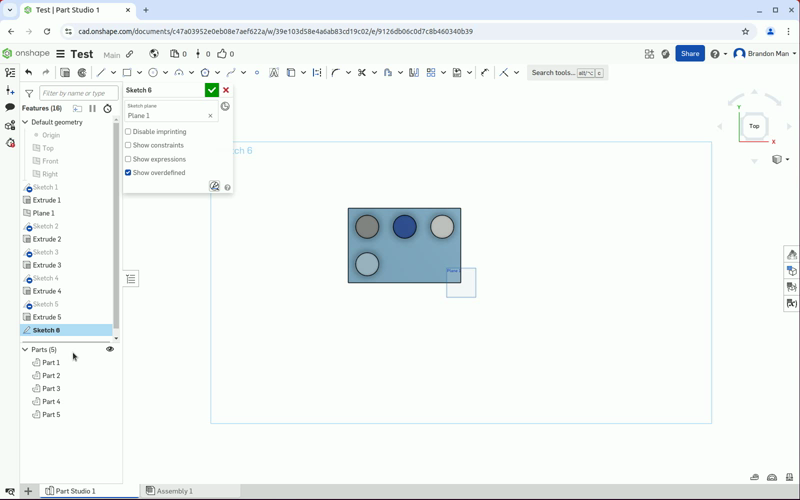
key(y)
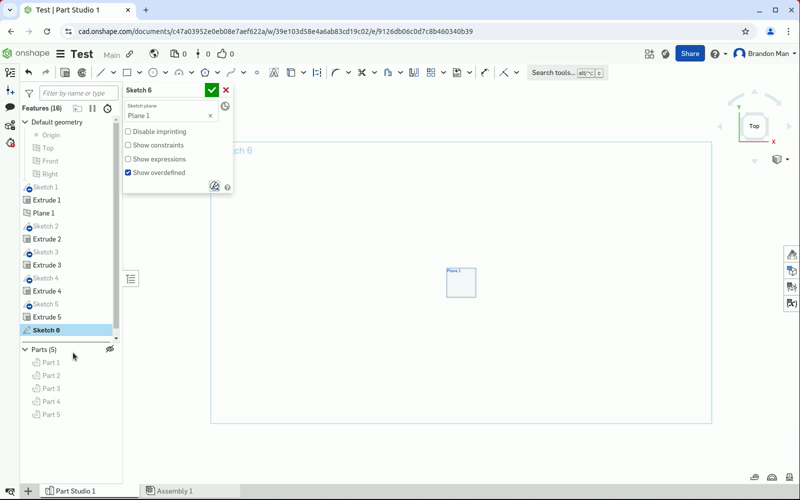
key(c)
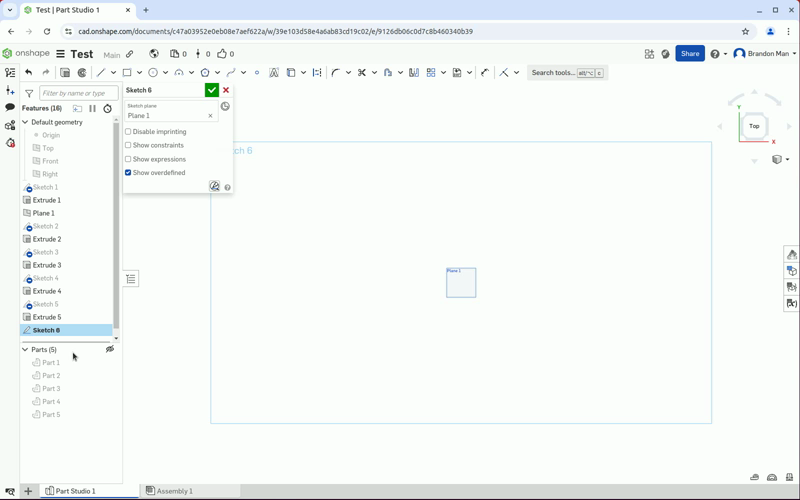
key_down(shift)
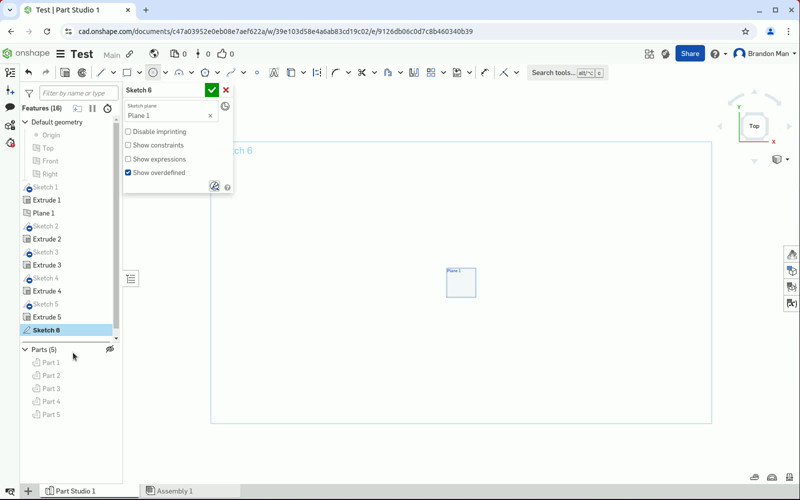
mouse_move(404, 264)
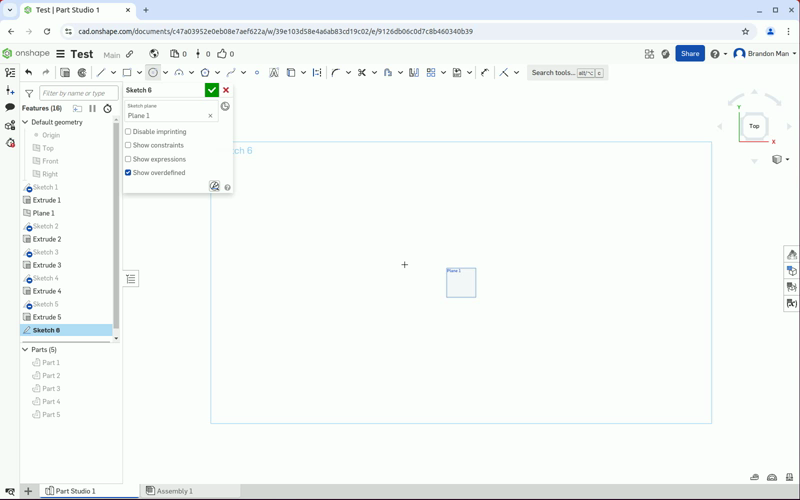
click(404, 264)
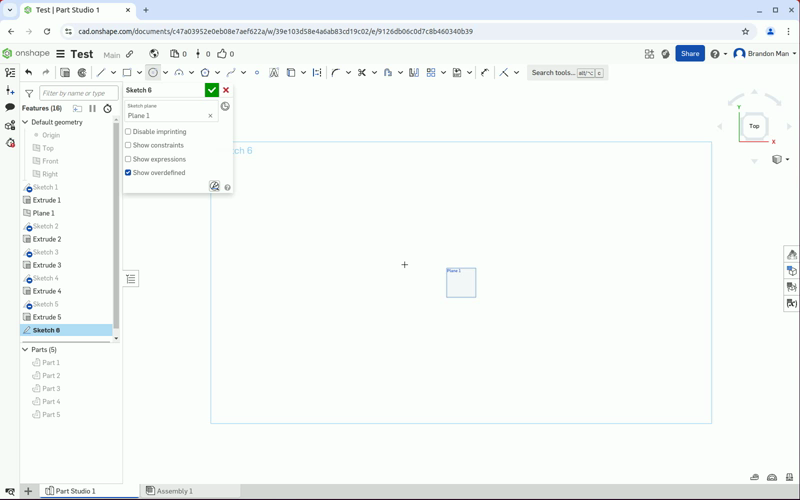
key_up(shift)
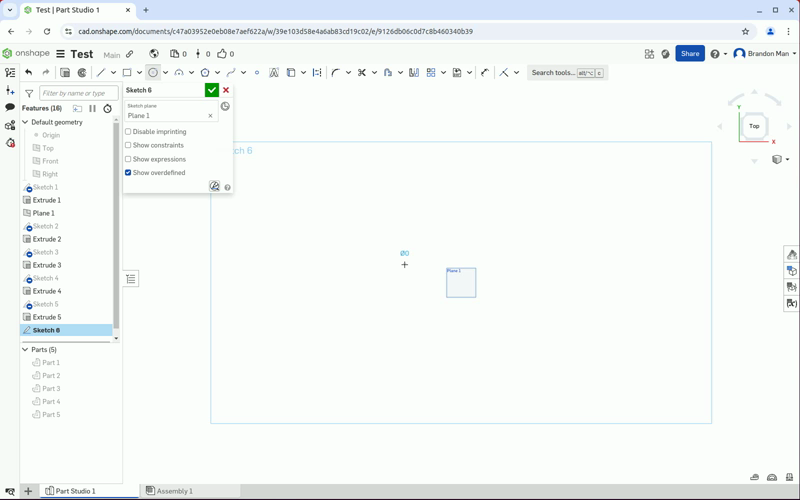
mouse_move(416, 264)
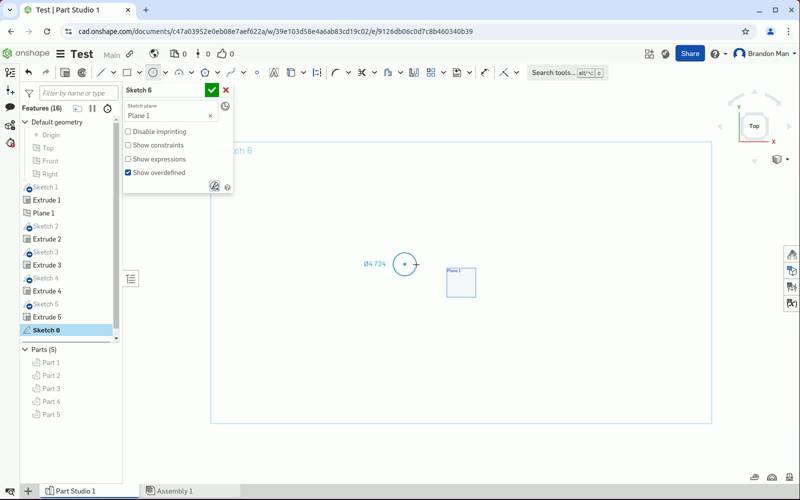
click(416, 264)
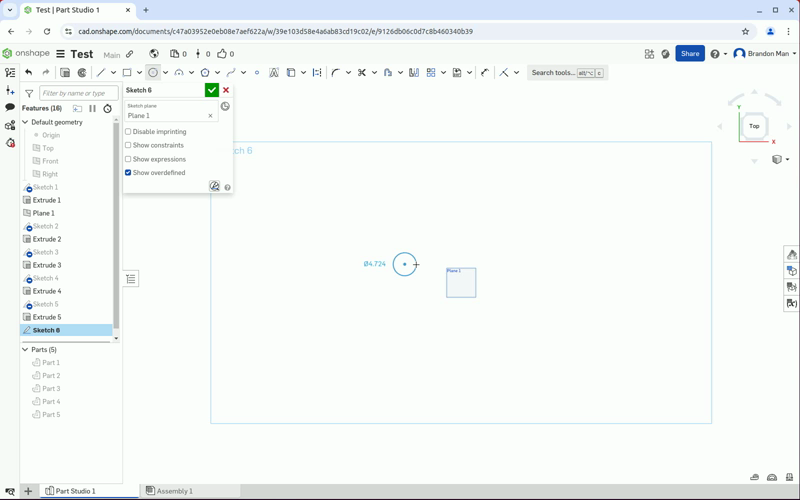
key(esc)
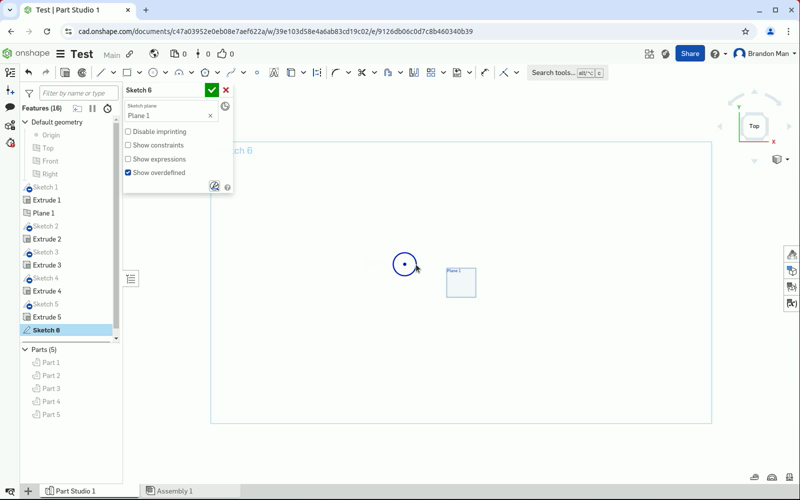
mouse_move(408, 257)
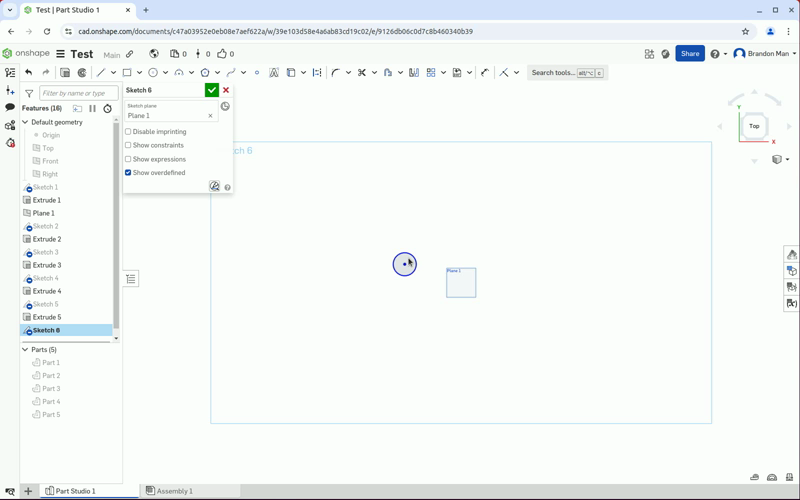
scroll(6)
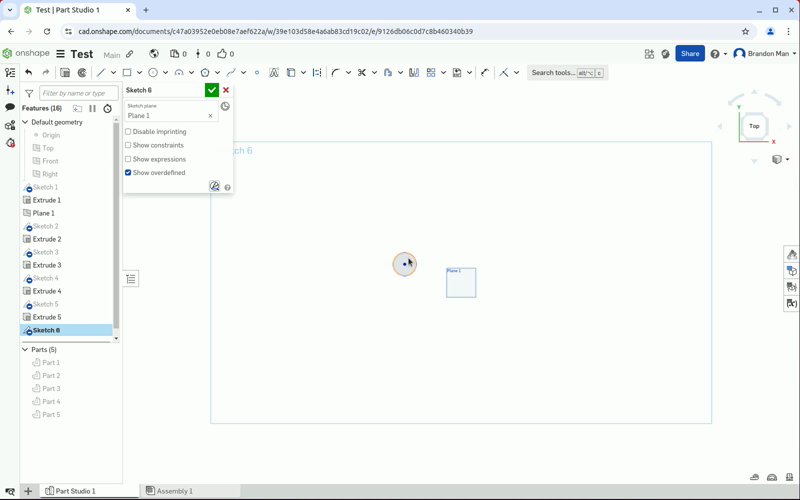
scroll(6)
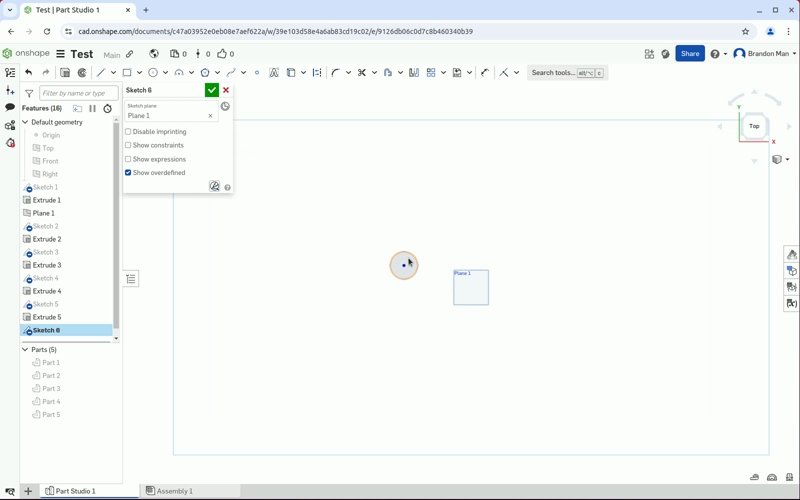
scroll(6)
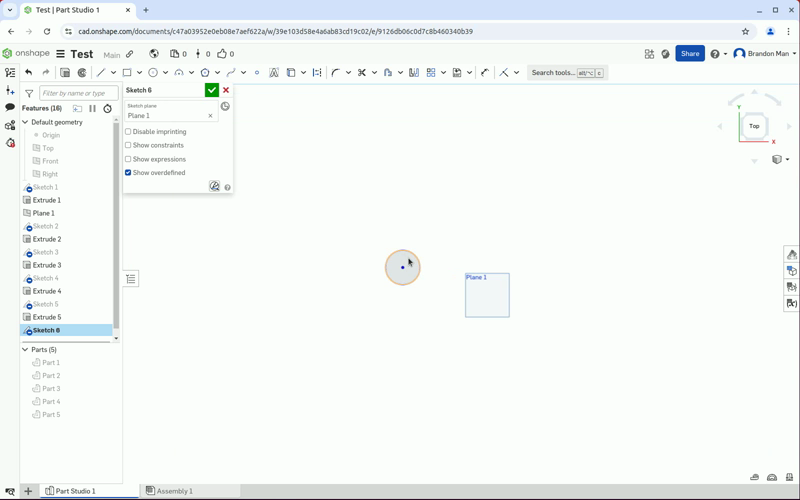
scroll(6)
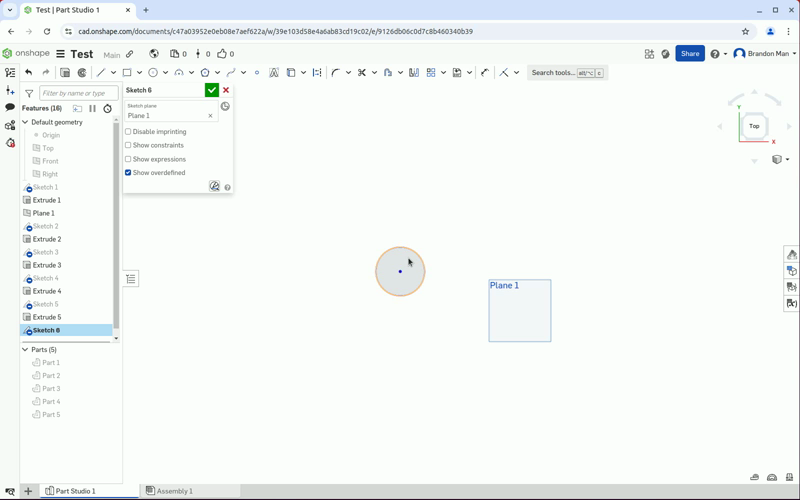
scroll(6)
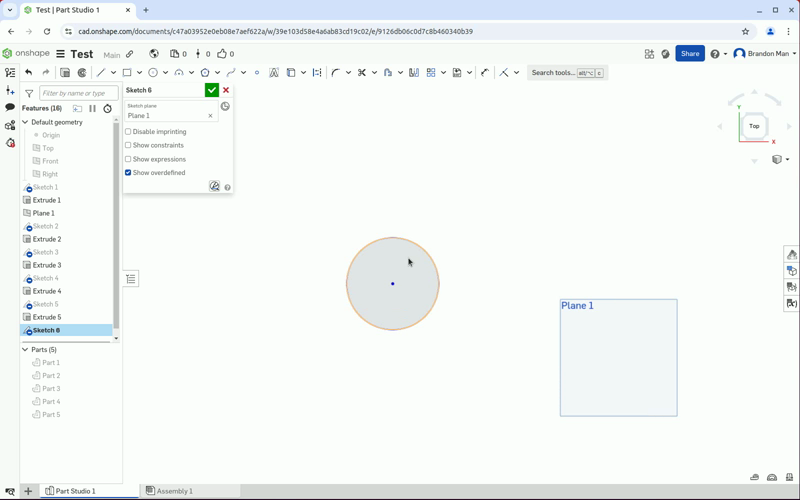
scroll(6)
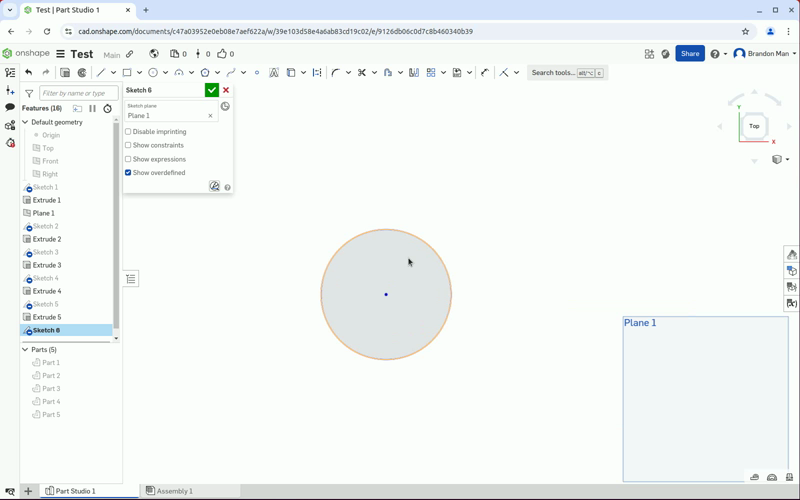
scroll(6)
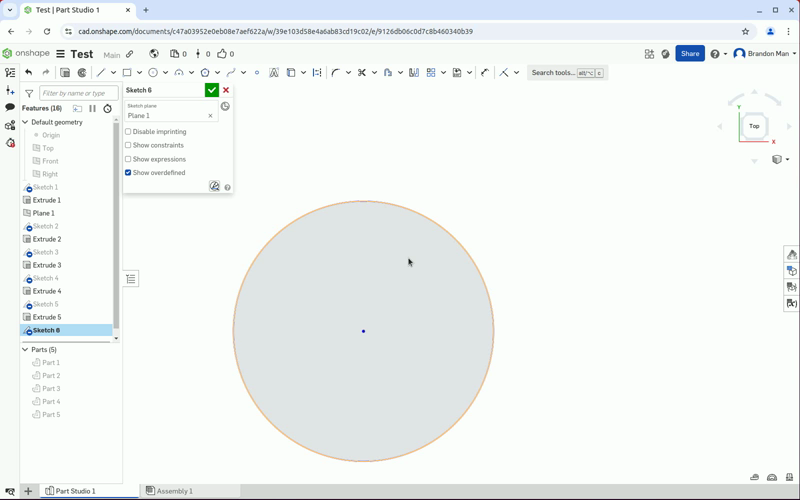
click(408, 257)
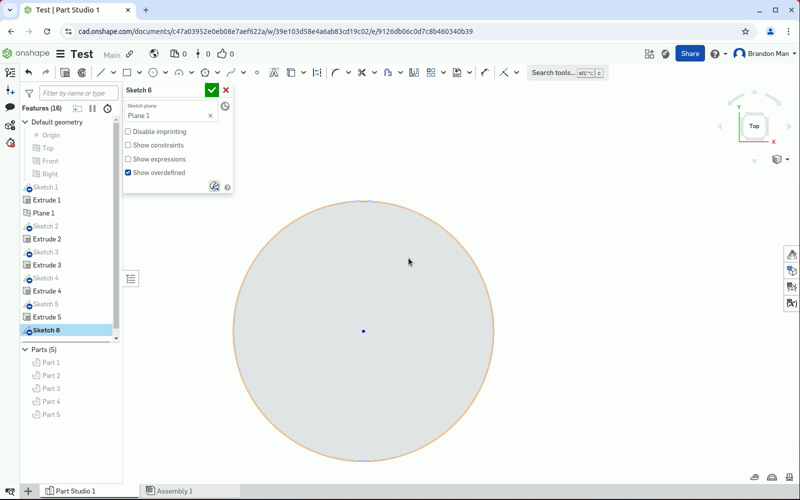
scroll(-6)
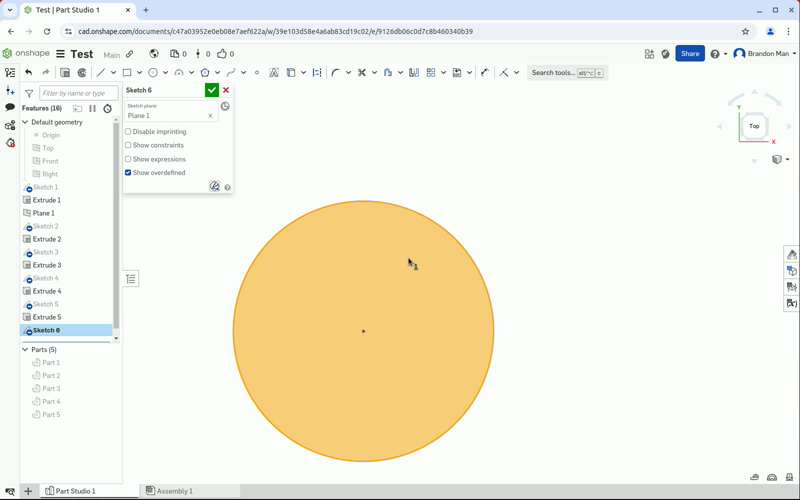
scroll(-6)
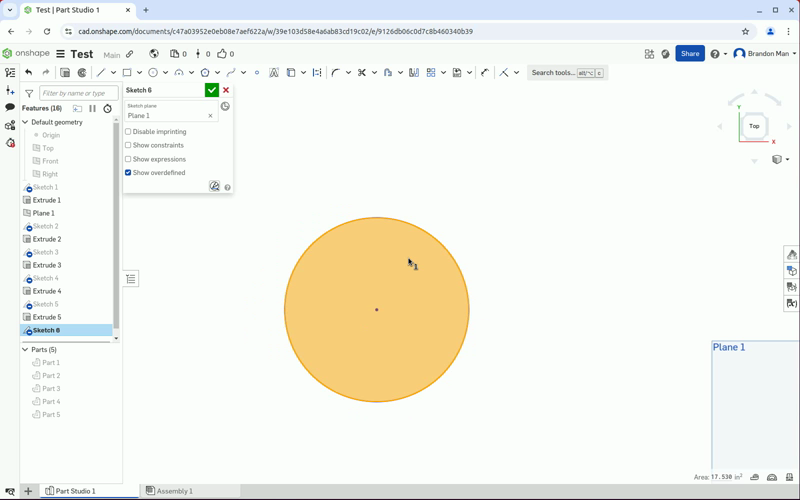
scroll(-6)
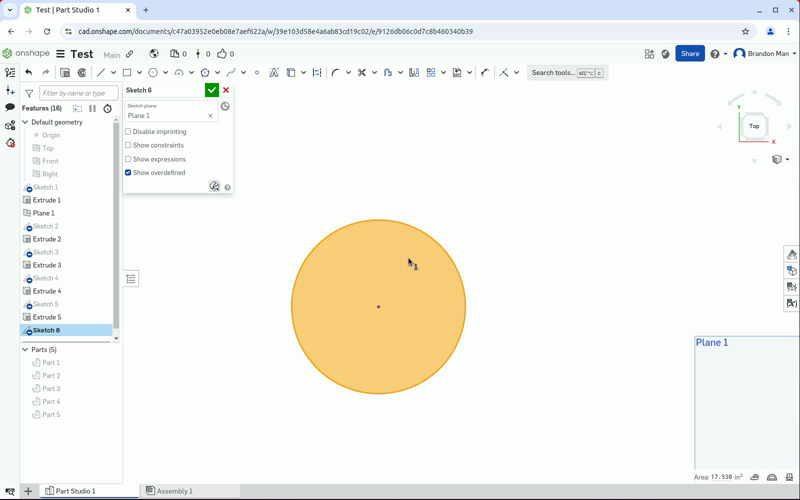
scroll(-6)
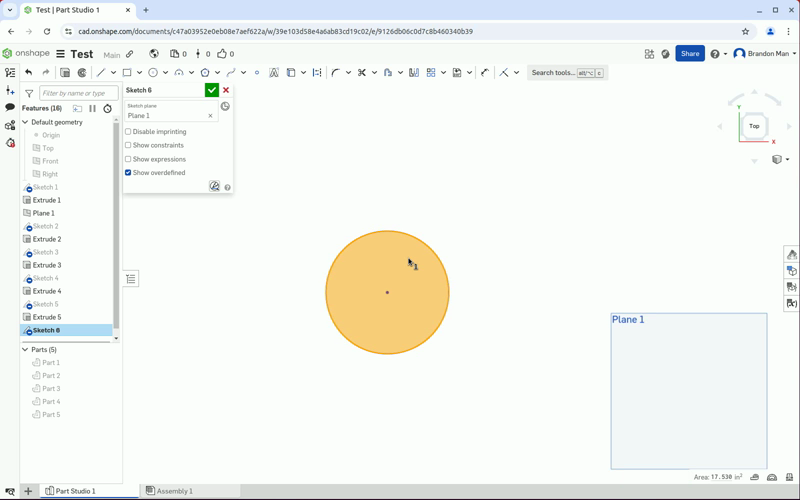
scroll(-6)
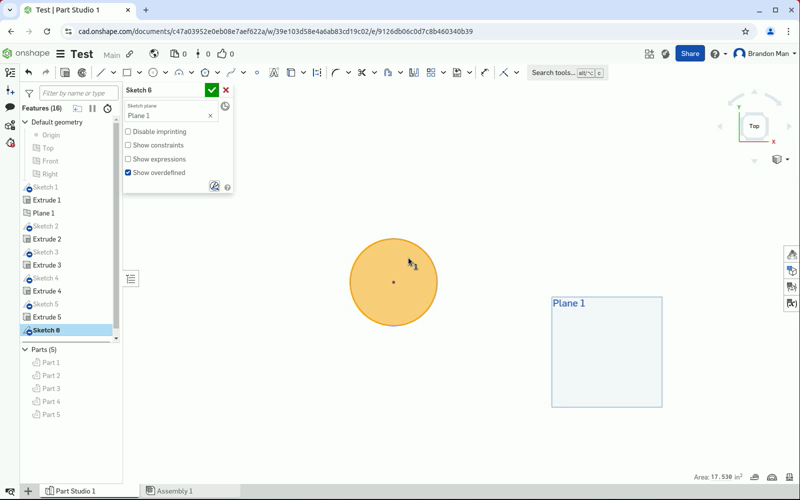
scroll(-6)
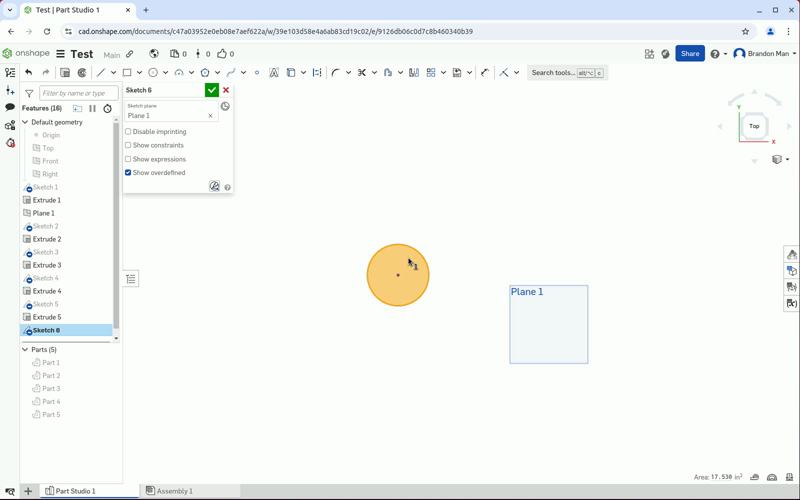
scroll(-6)
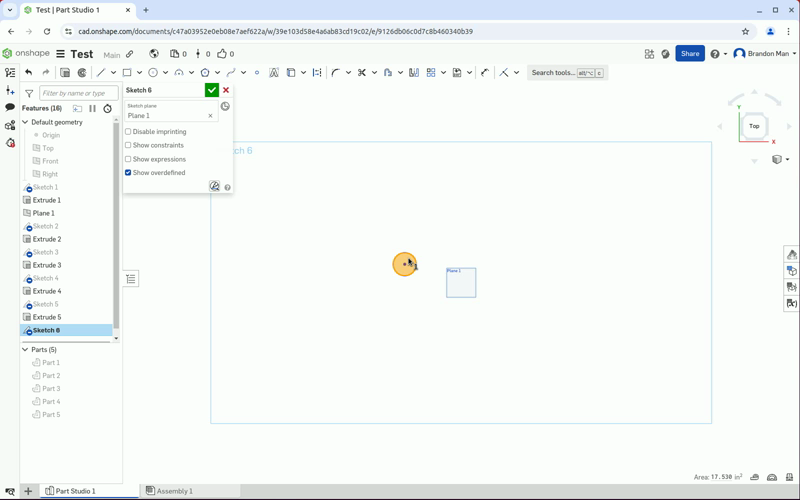
mouse_move(73, 352)
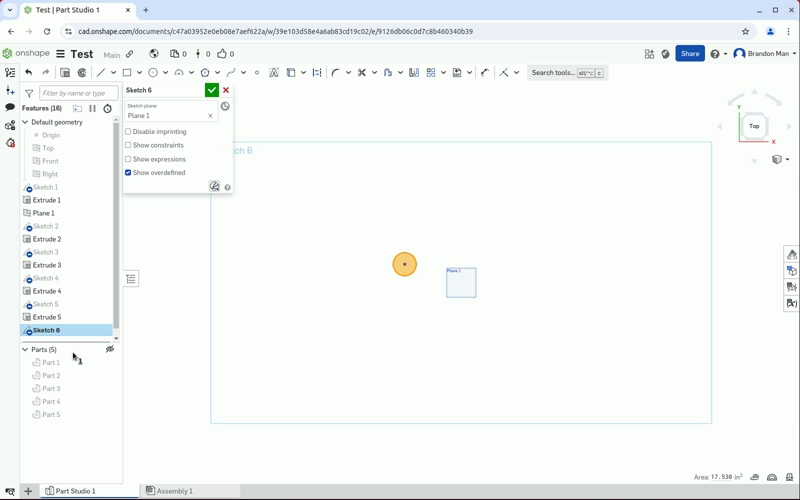
key(shift+y)
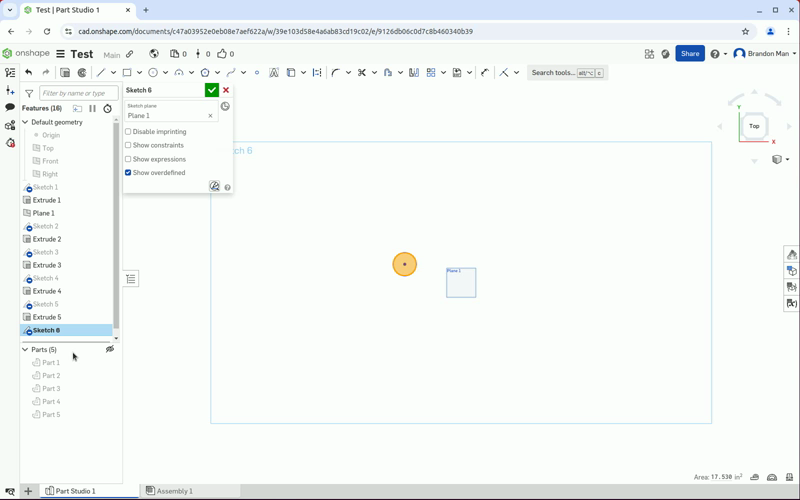
key(shift+e)
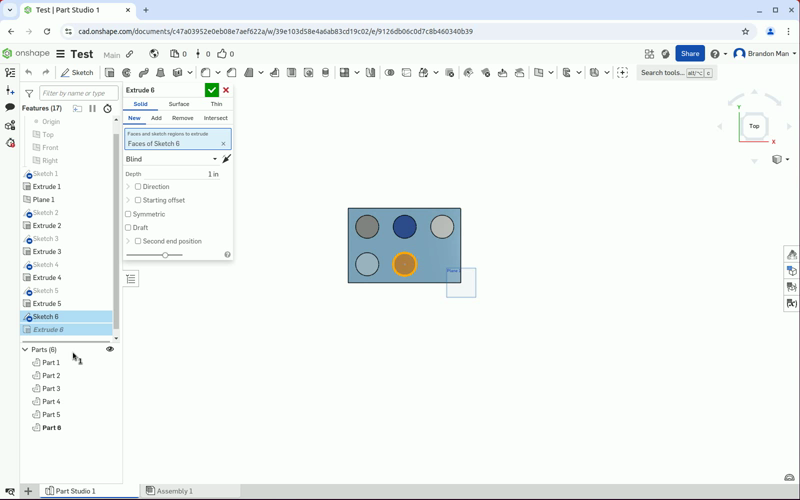
mouse_move(143, 106)
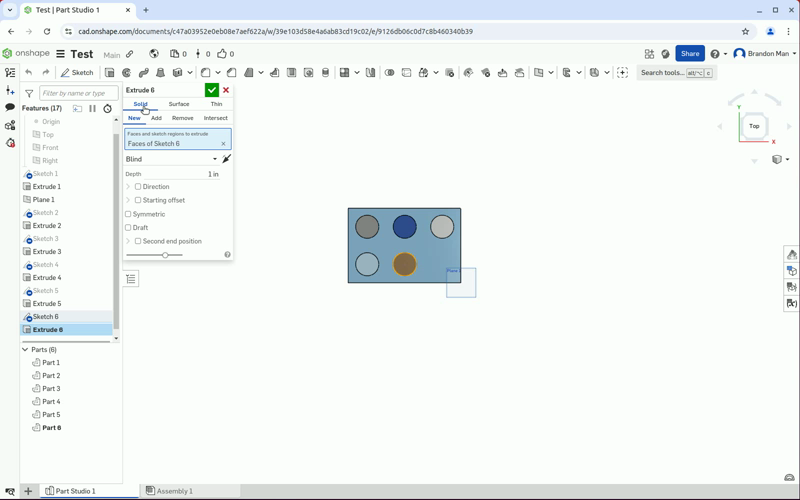
click(143, 106)
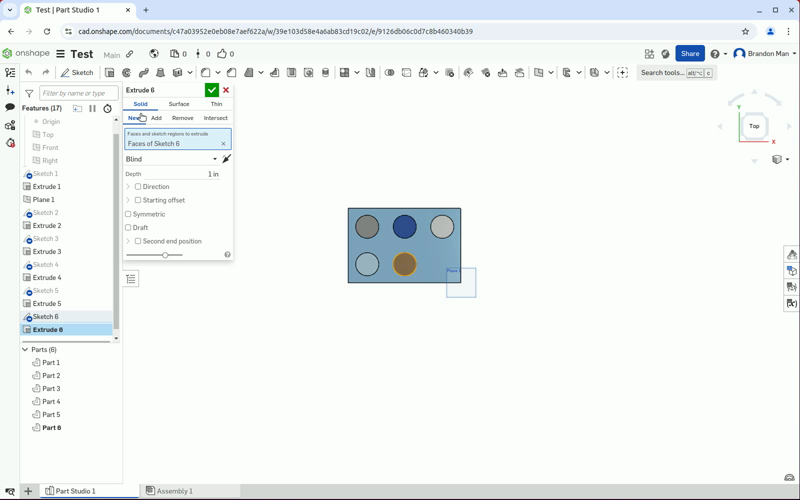
mouse_move(137, 120)
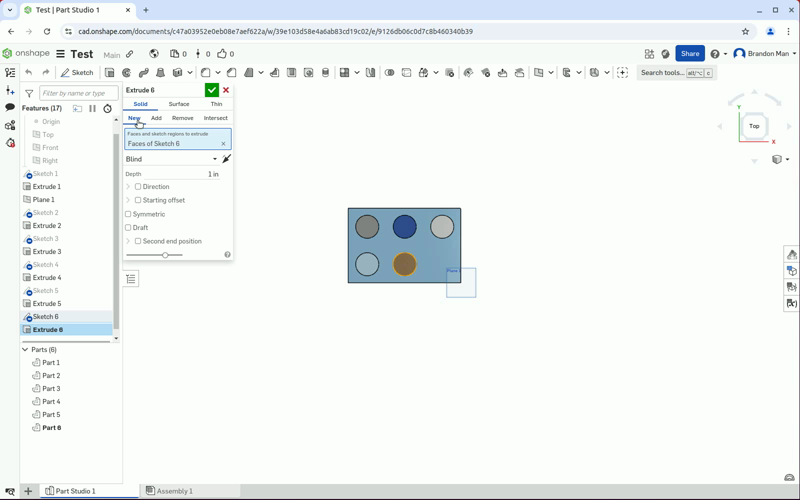
click(137, 120)
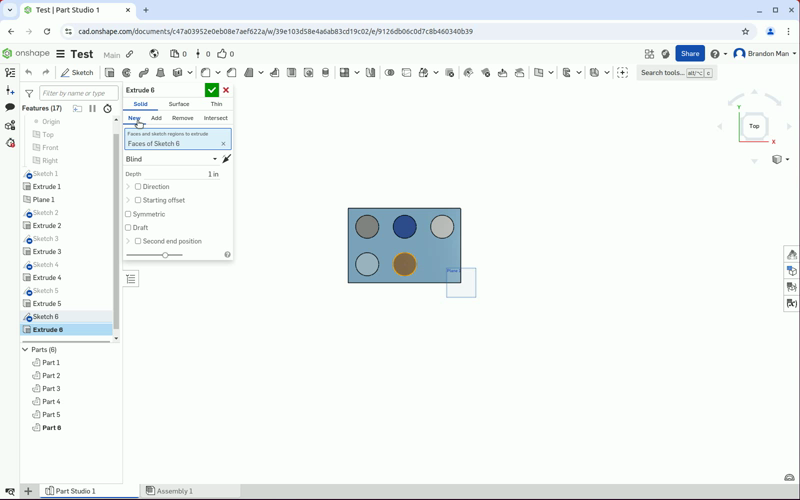
key(tab, 4)
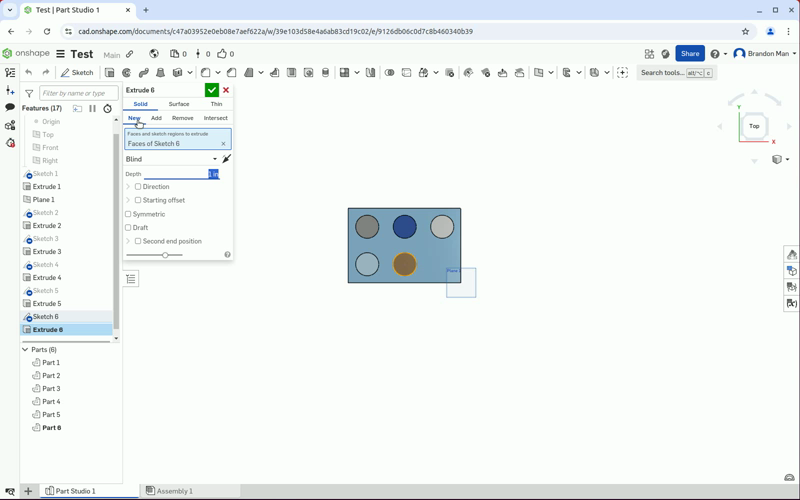
text(1.685)
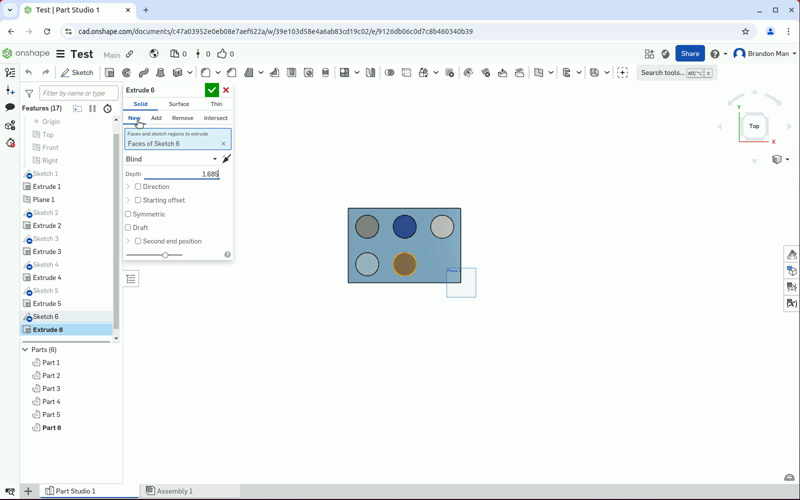
key(enter)
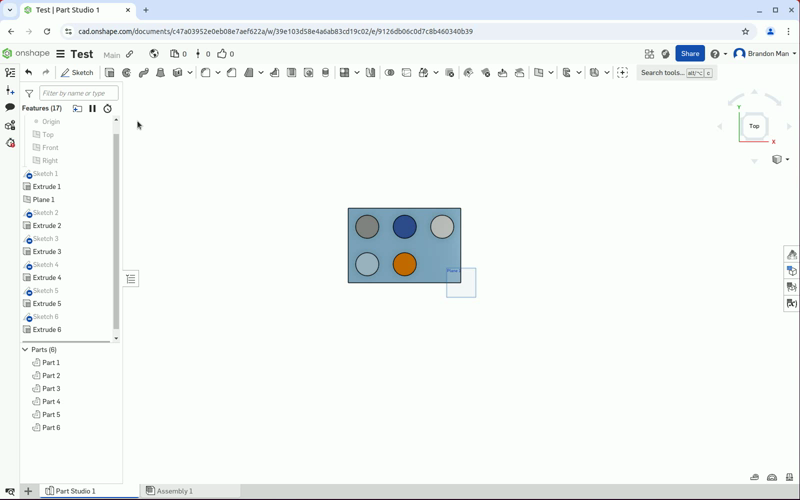
key(shift+h)
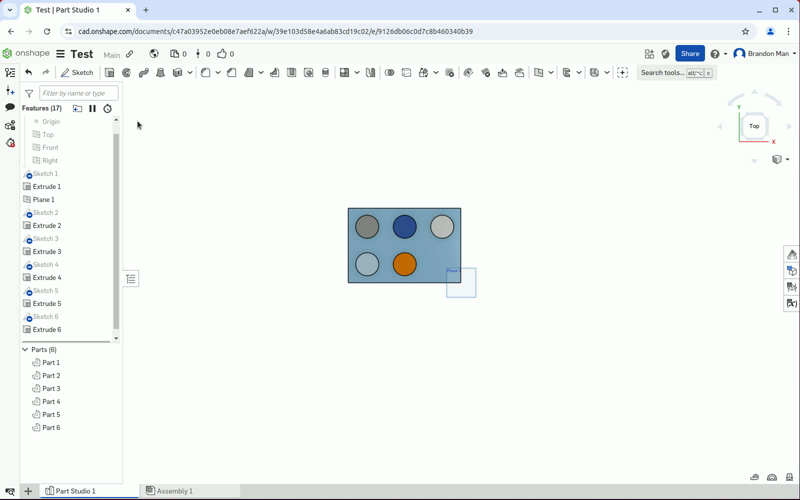
key(shift+h)
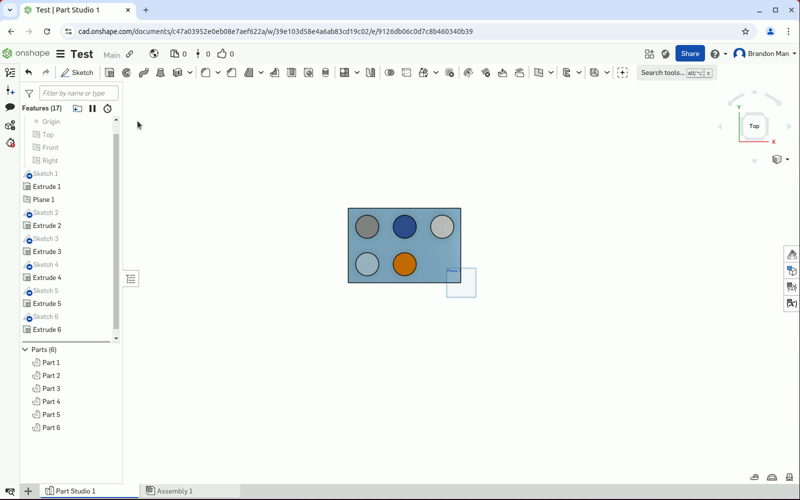
mouse_move(69, 176)
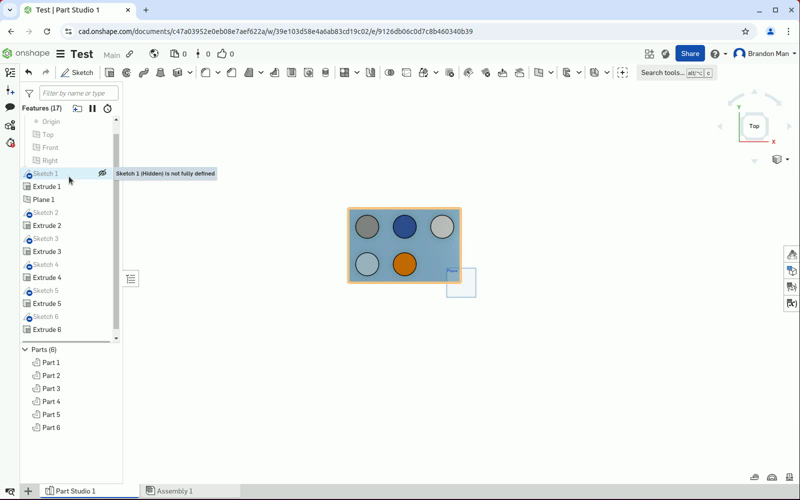
click(69, 176)
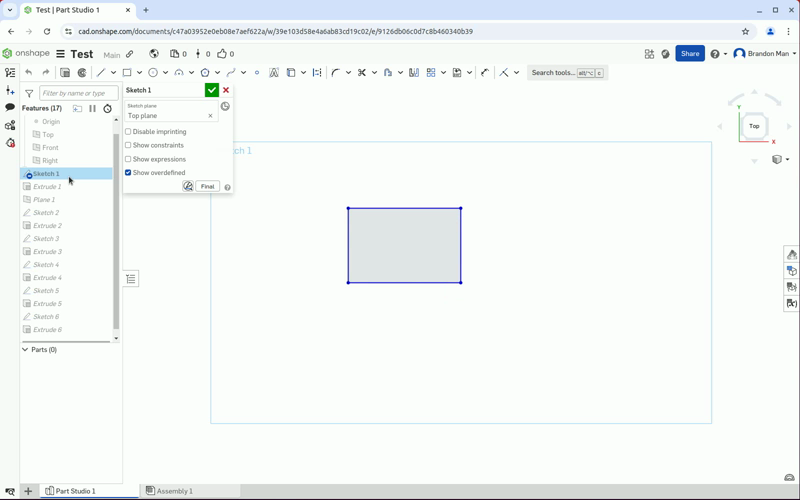
mouse_move(229, 92)
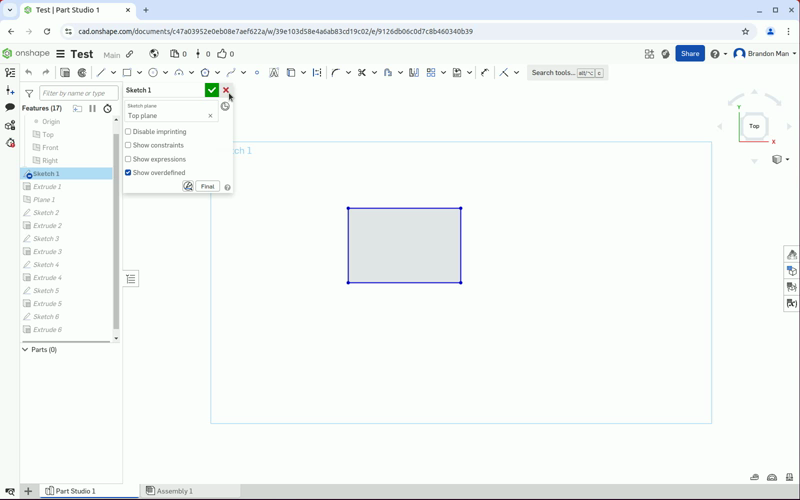
click(229, 92)
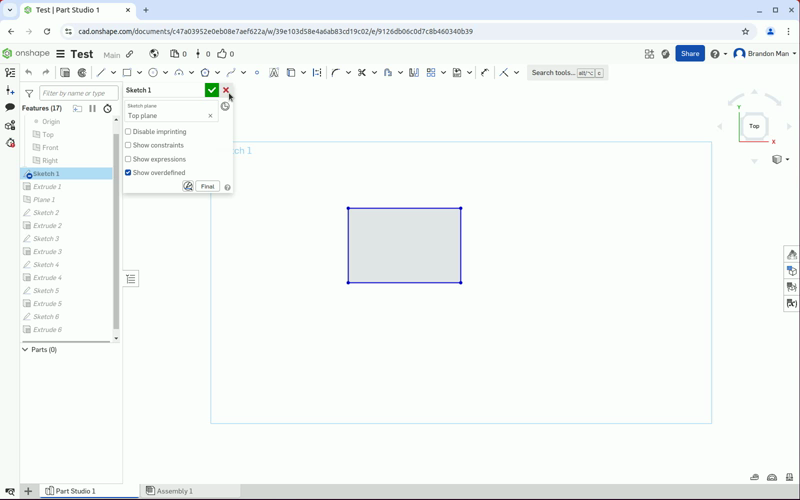
key(shift+s)
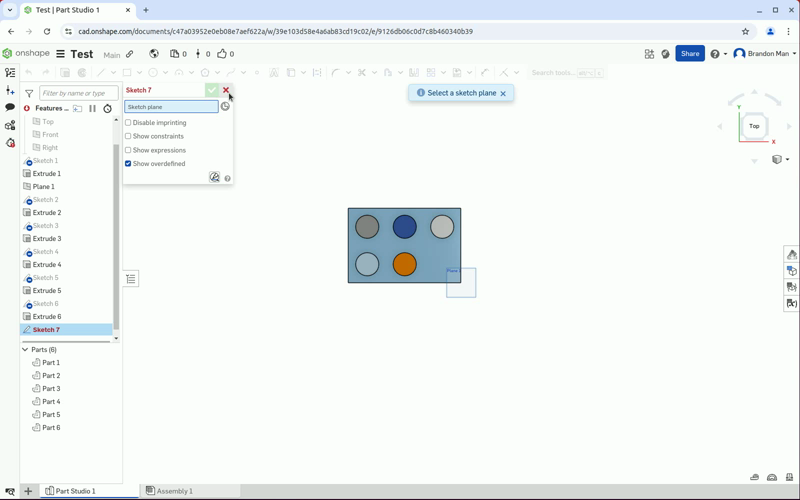
mouse_move(69, 189)
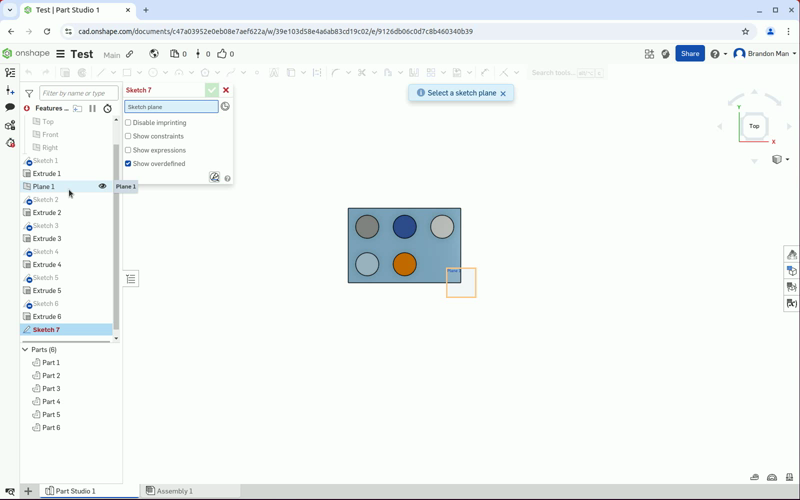
click(69, 189)
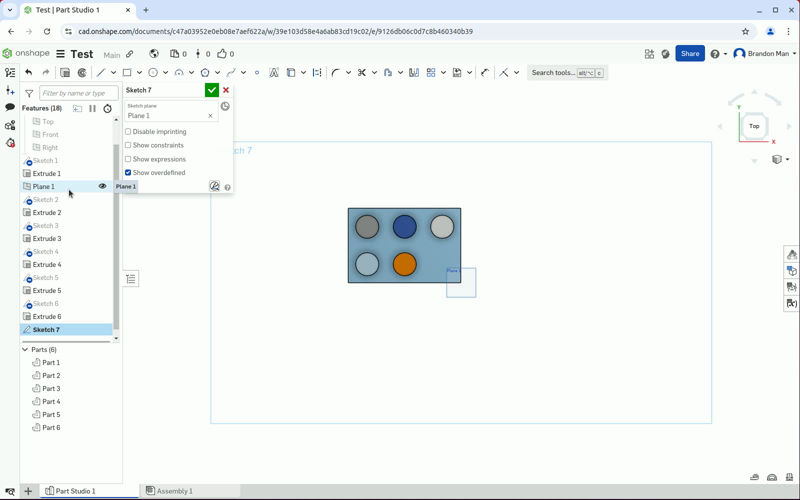
mouse_move(73, 352)
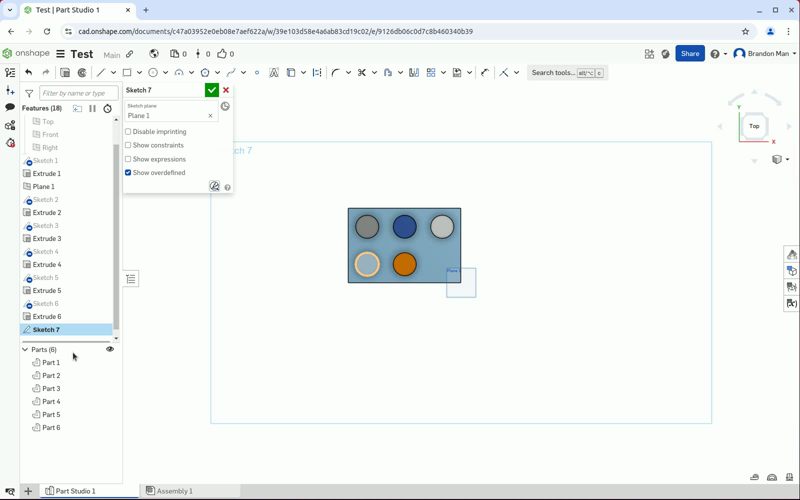
key(y)
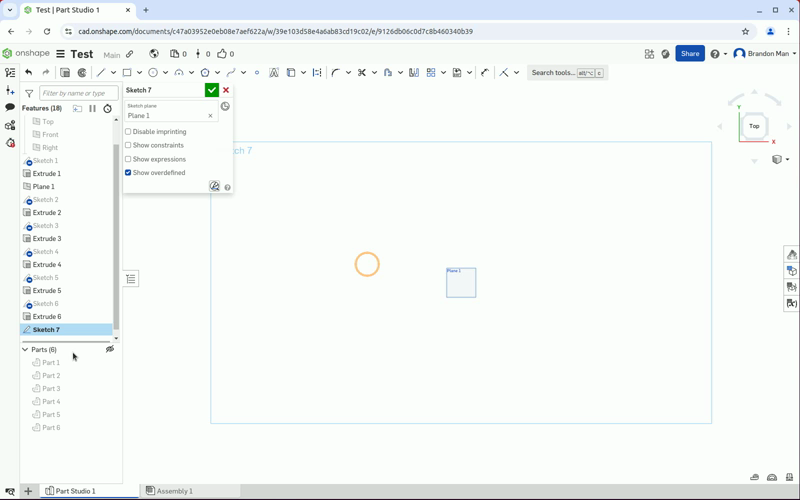
key(c)
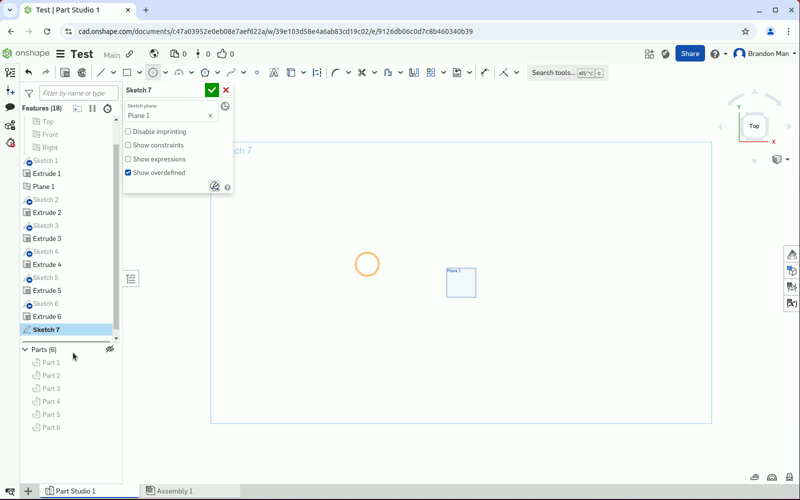
key_down(shift)
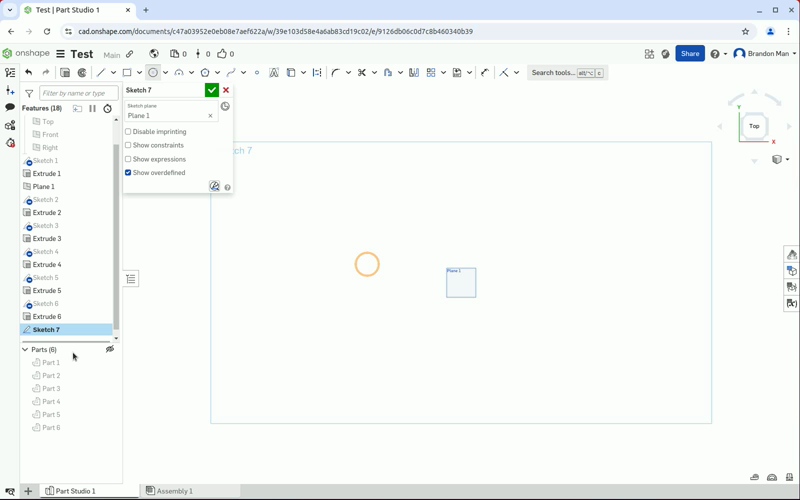
mouse_move(442, 264)
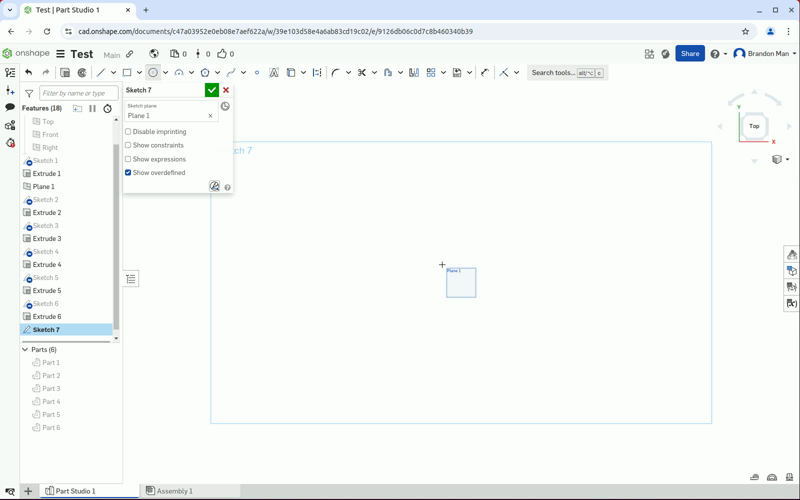
click(442, 264)
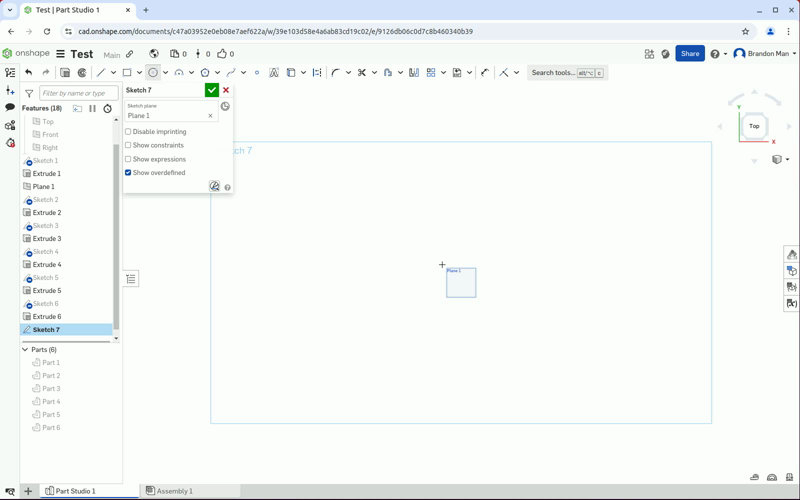
key_up(shift)
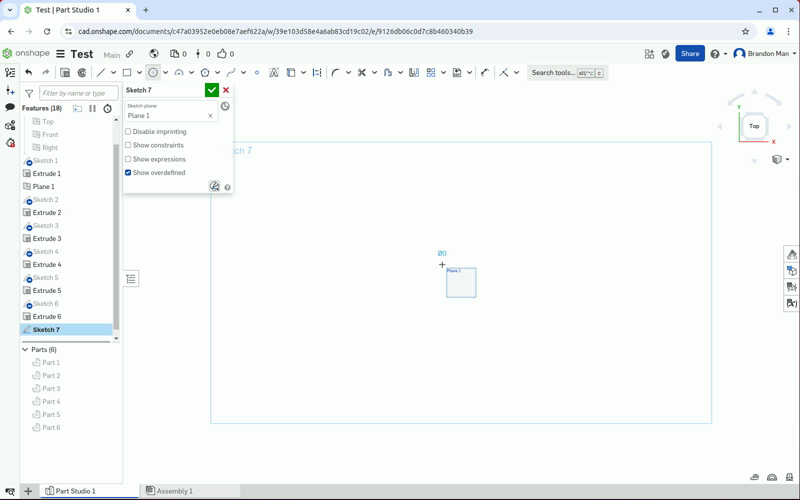
mouse_move(453, 264)
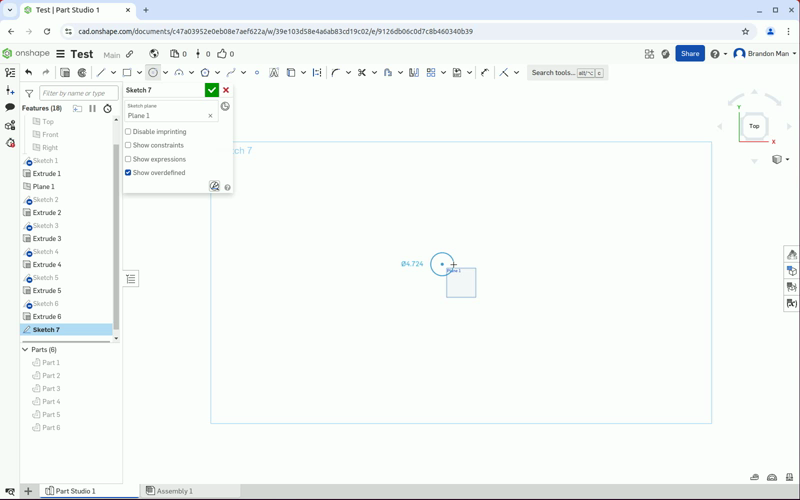
click(453, 264)
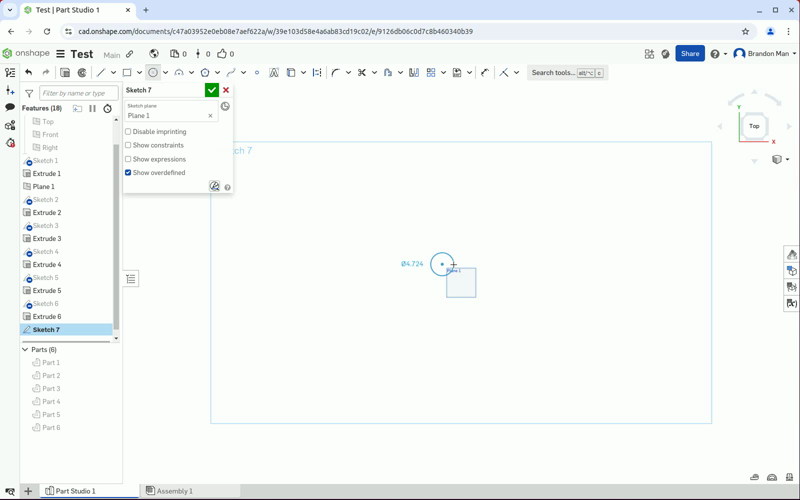
key(esc)
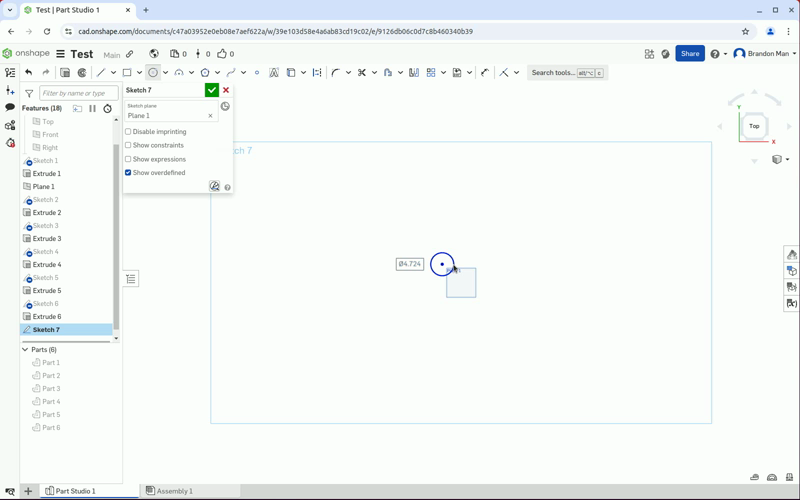
mouse_move(434, 259)
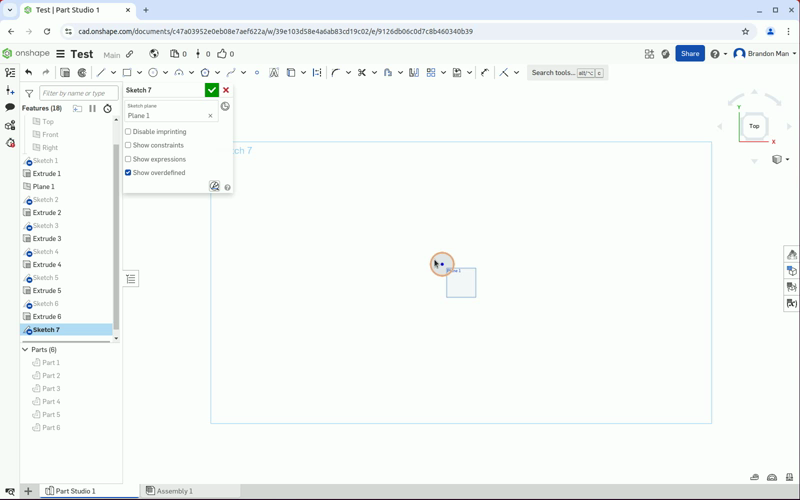
scroll(6)
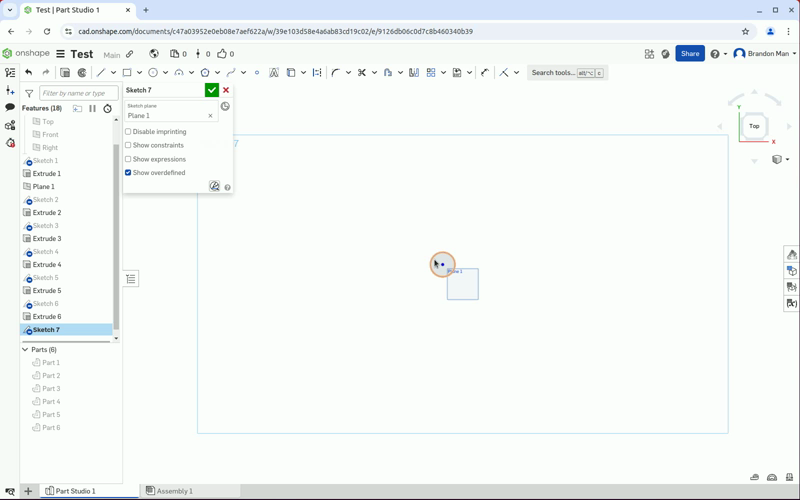
scroll(6)
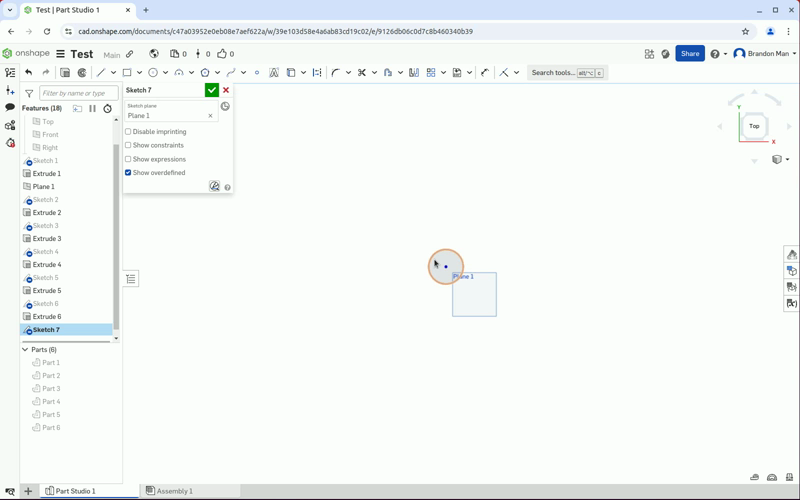
scroll(6)
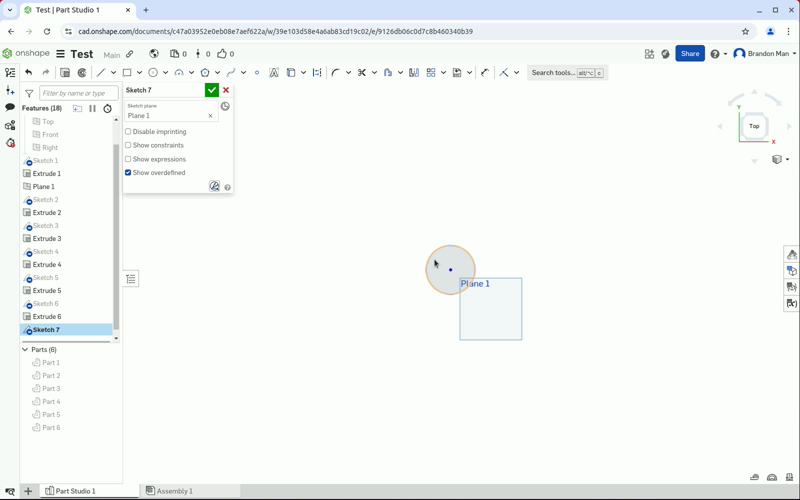
scroll(6)
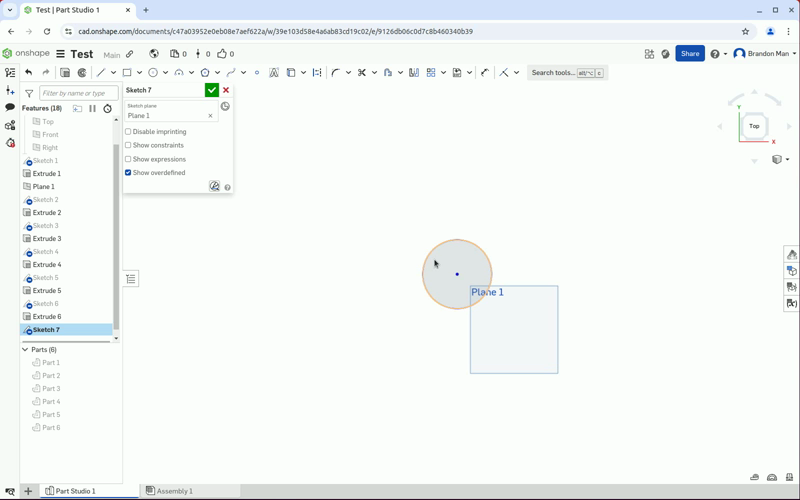
scroll(6)
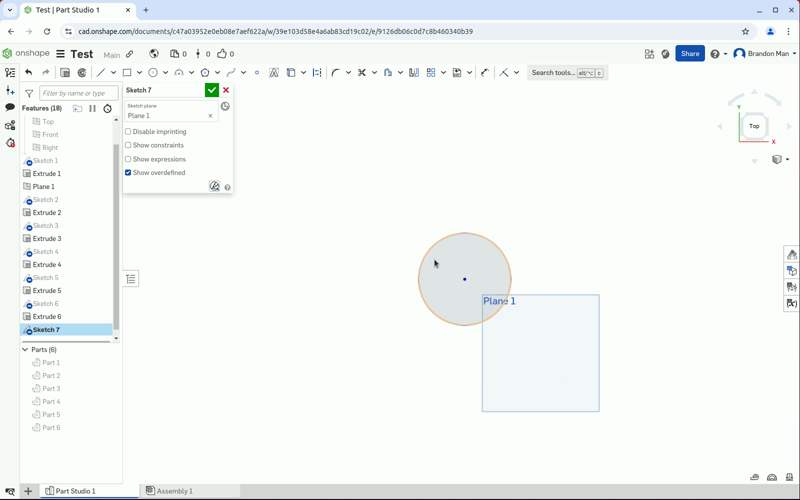
scroll(6)
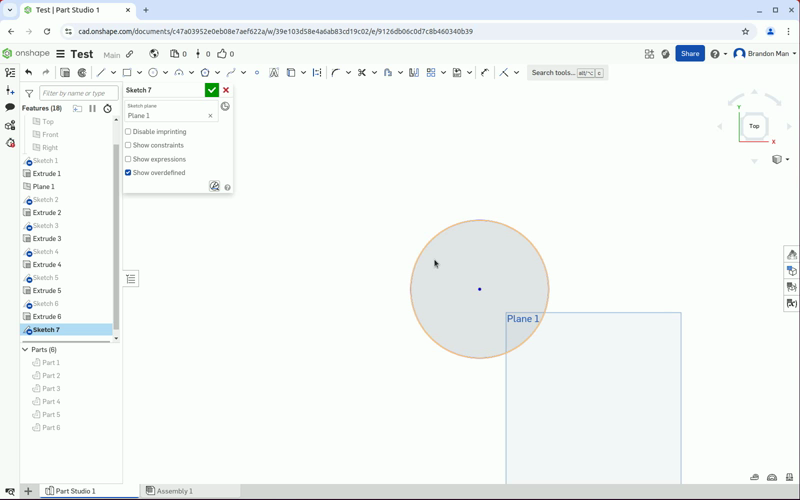
scroll(6)
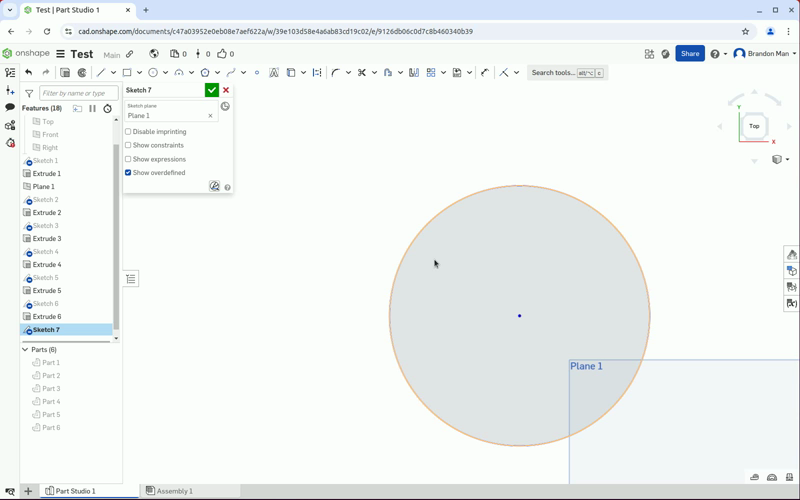
click(434, 259)
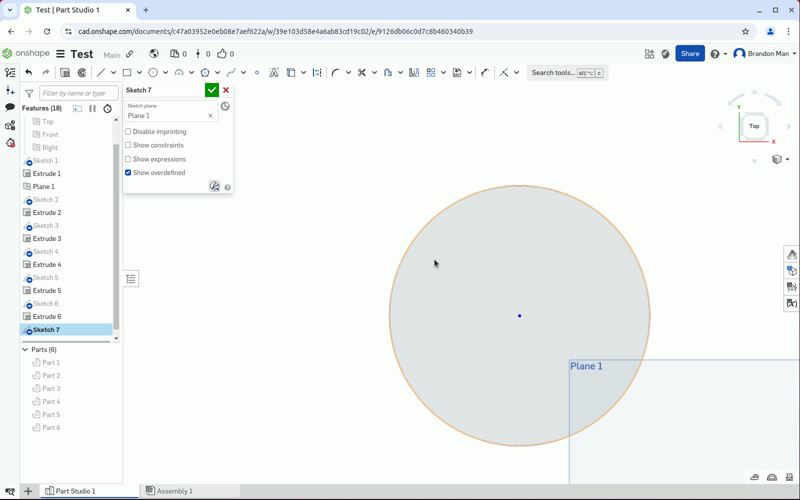
scroll(-6)
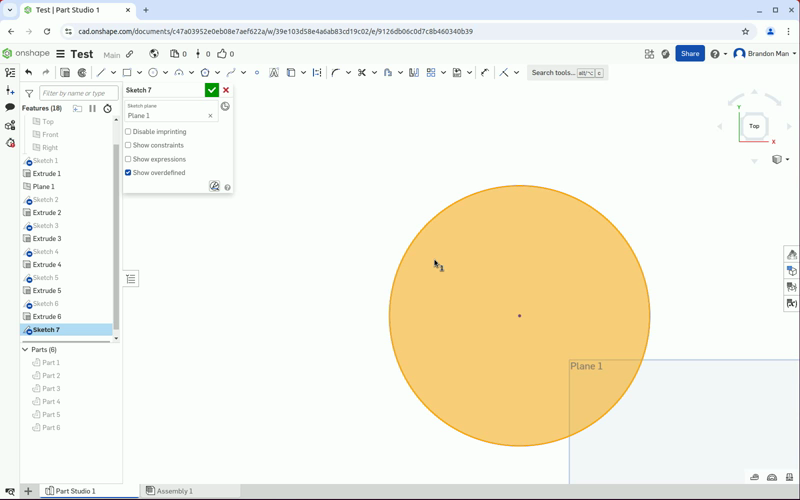
scroll(-6)
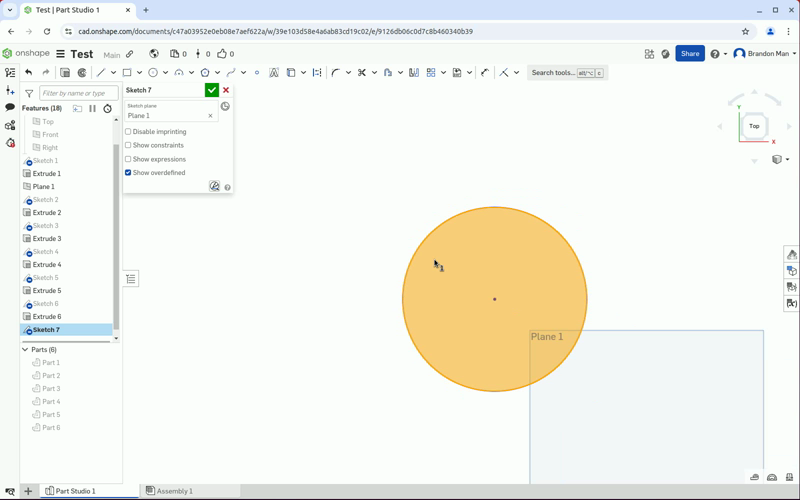
scroll(-6)
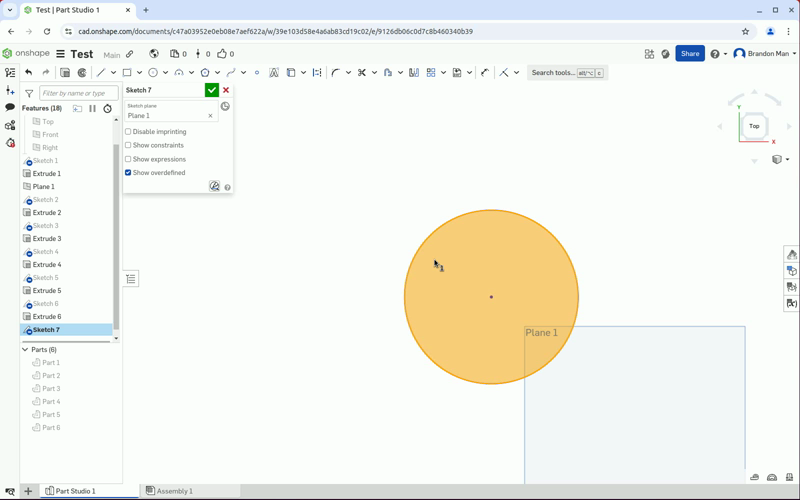
scroll(-6)
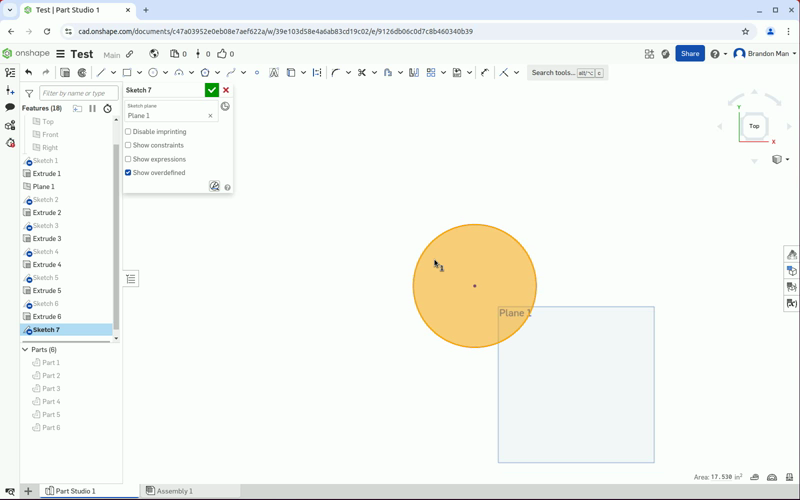
scroll(-6)
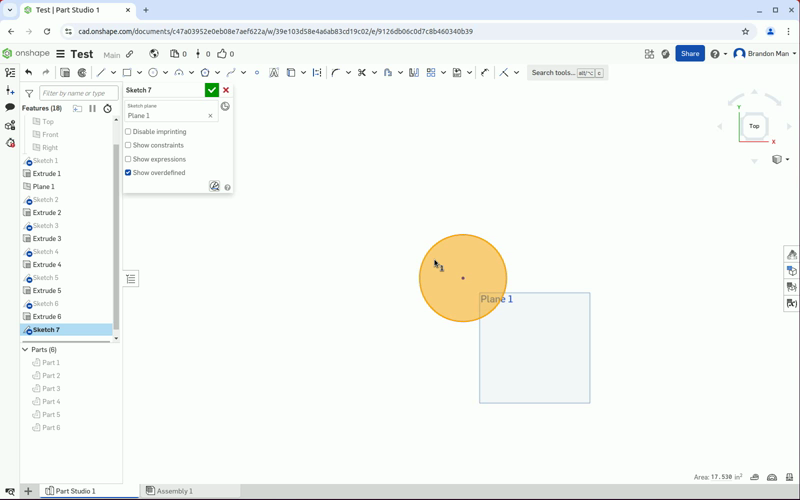
scroll(-6)
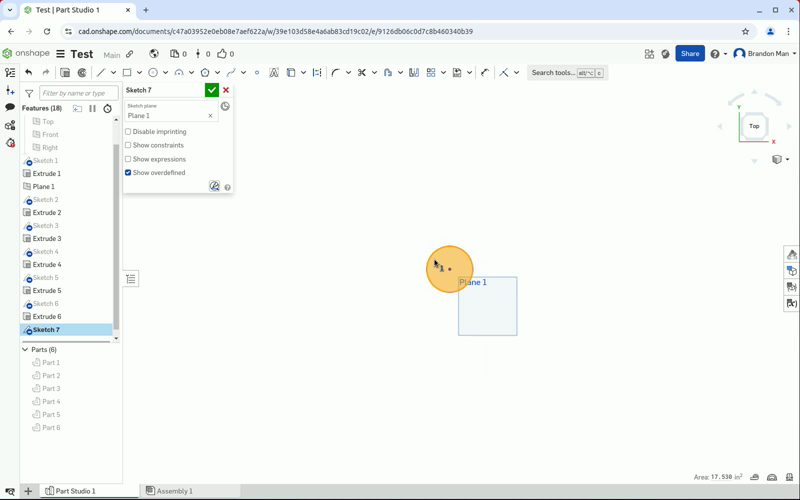
scroll(-6)
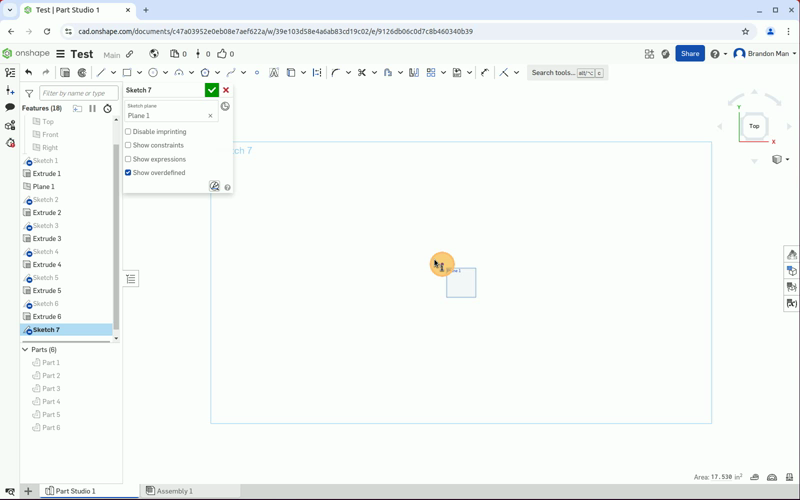
mouse_move(73, 352)
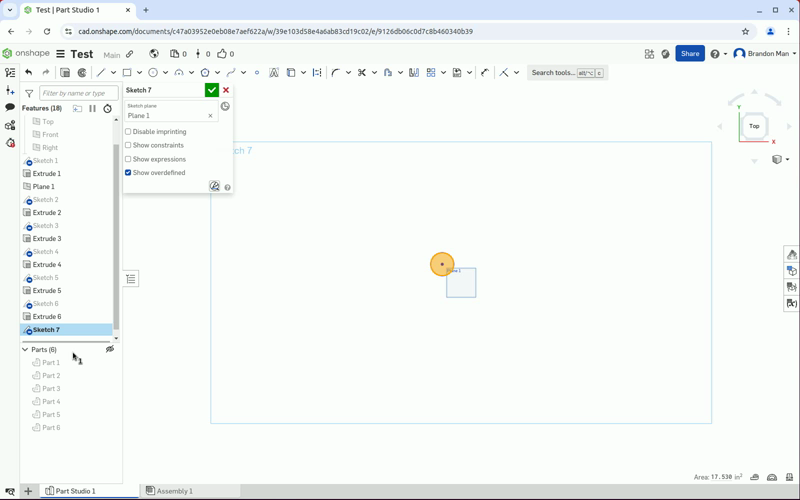
key(shift+y)
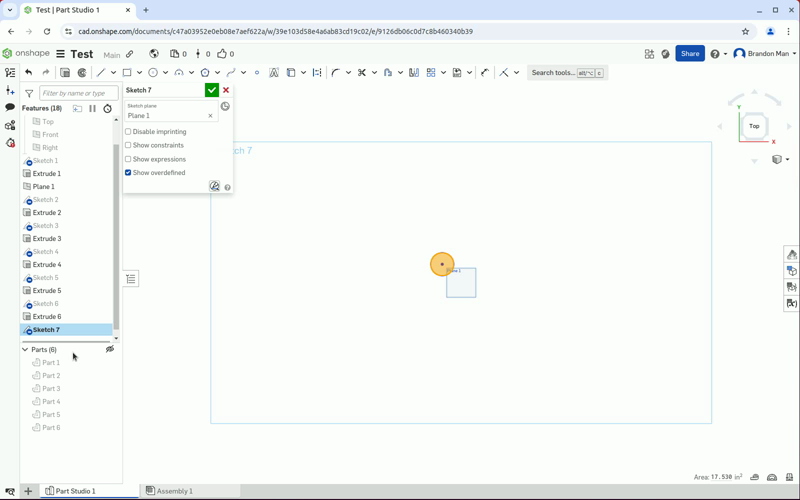
key(shift+e)
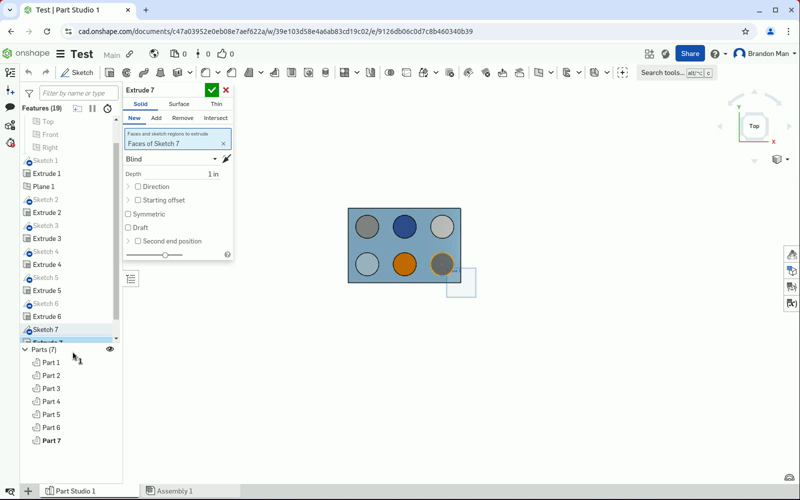
mouse_move(143, 106)
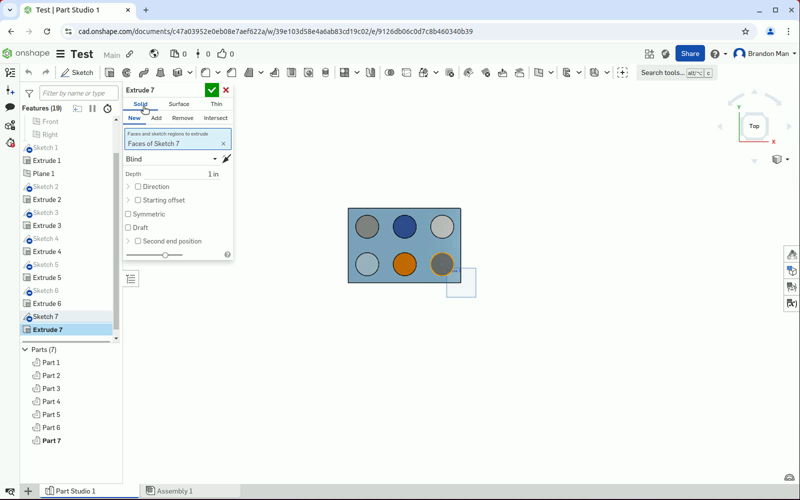
click(143, 106)
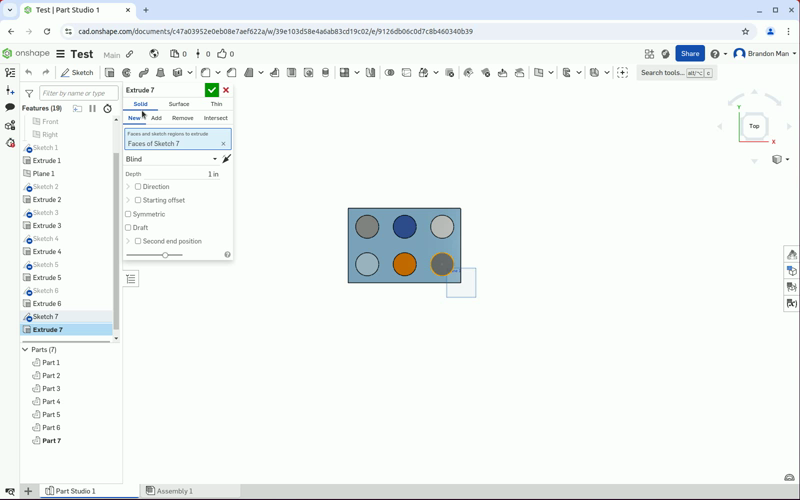
mouse_move(137, 120)
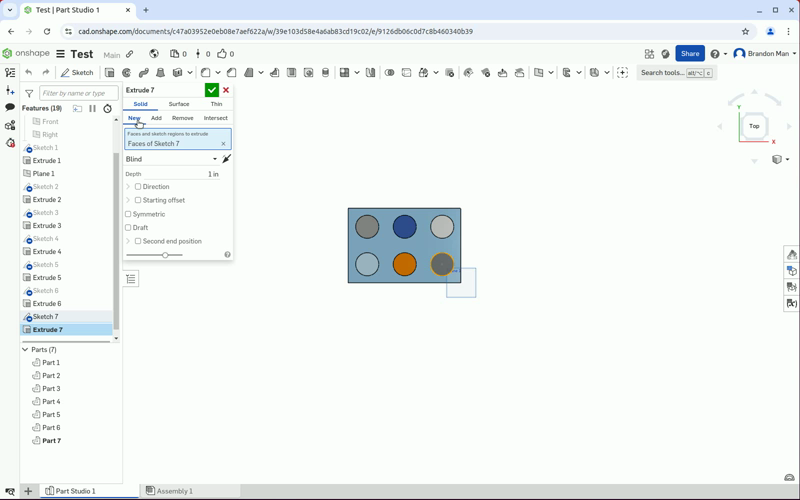
click(137, 120)
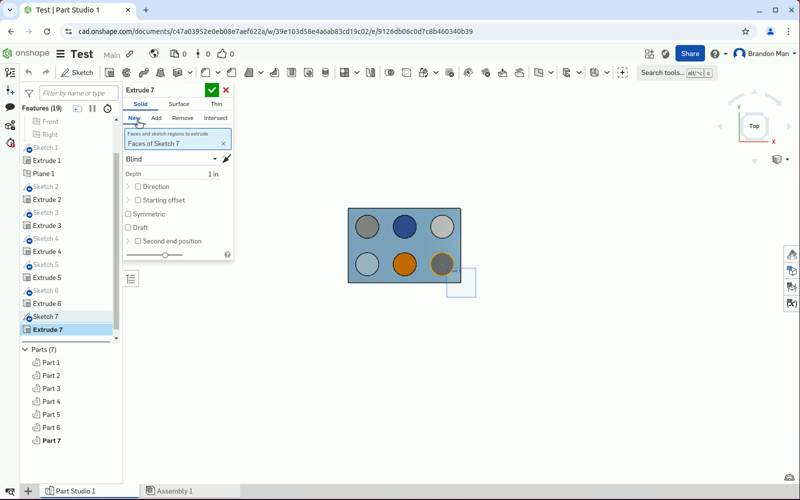
key(tab, 4)
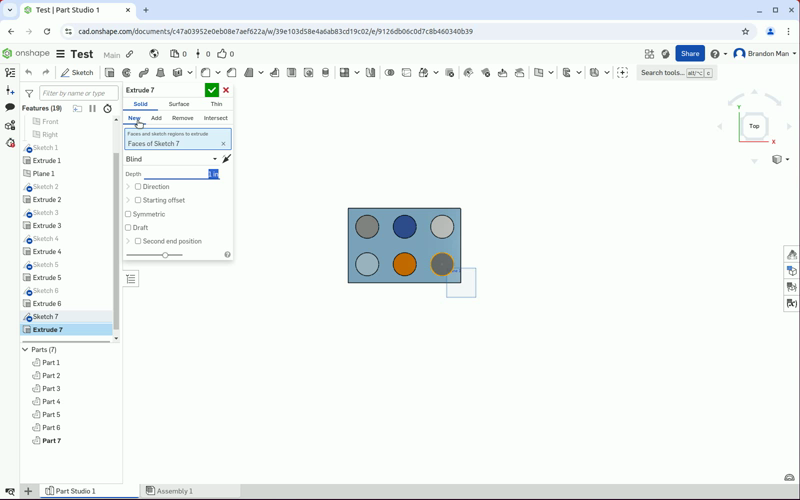
text(1.685)
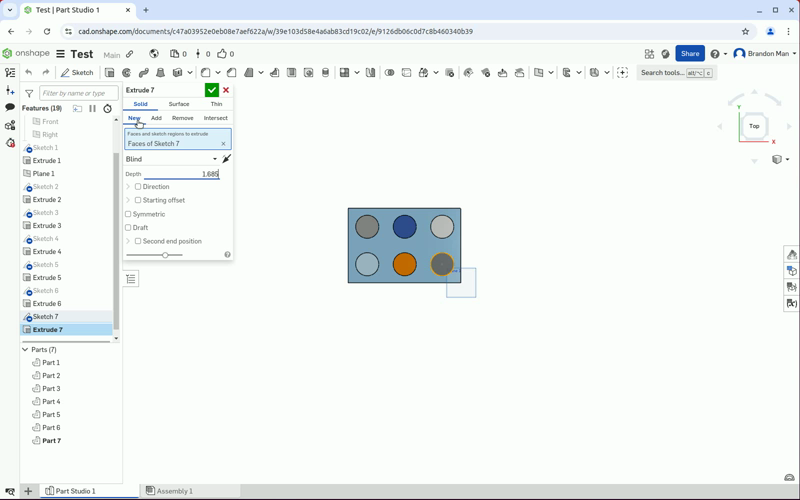
key(enter)
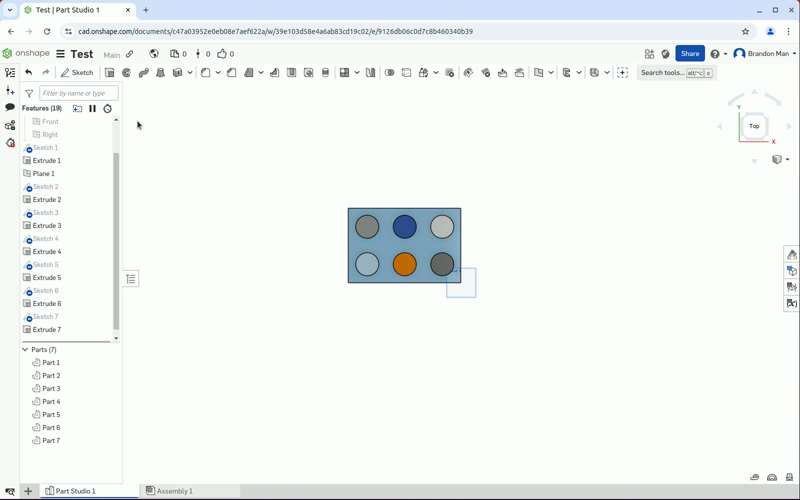
key(shift+h)
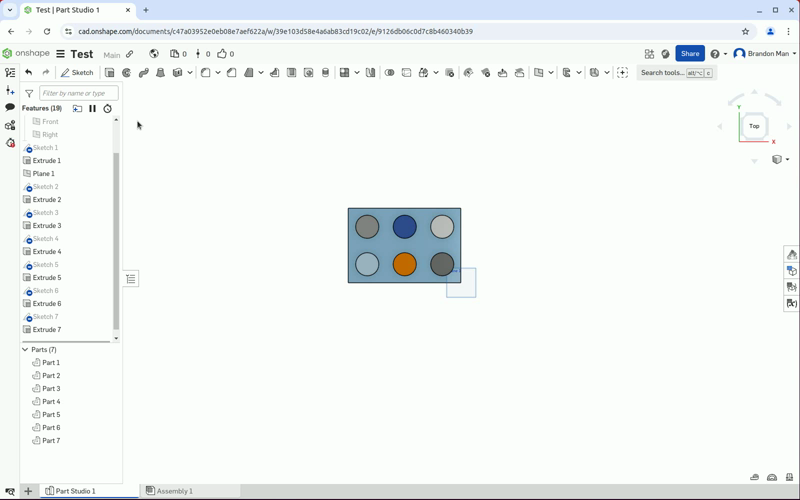
key(shift+h)
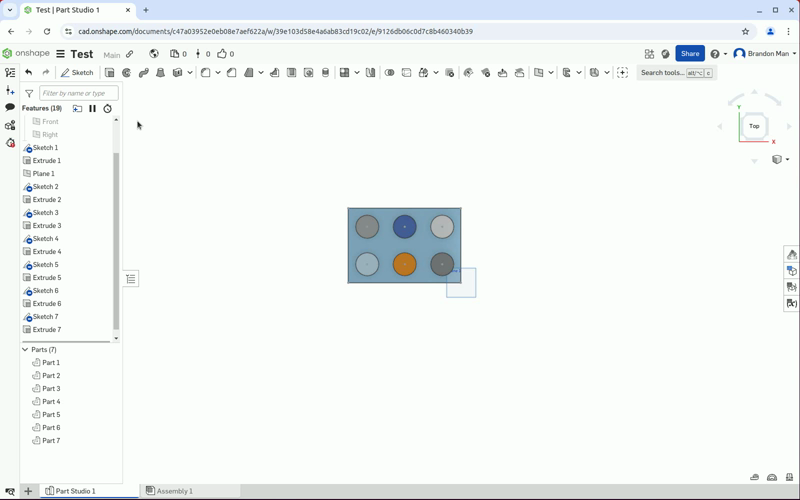
key(shift+7)
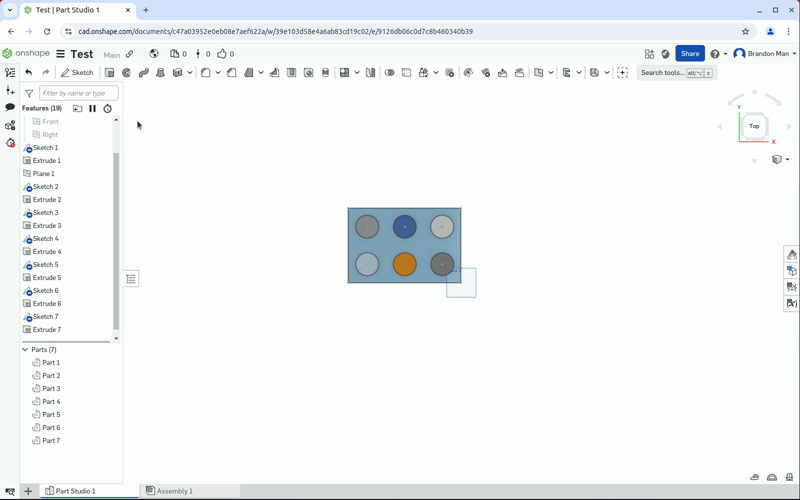
key(up, 3)
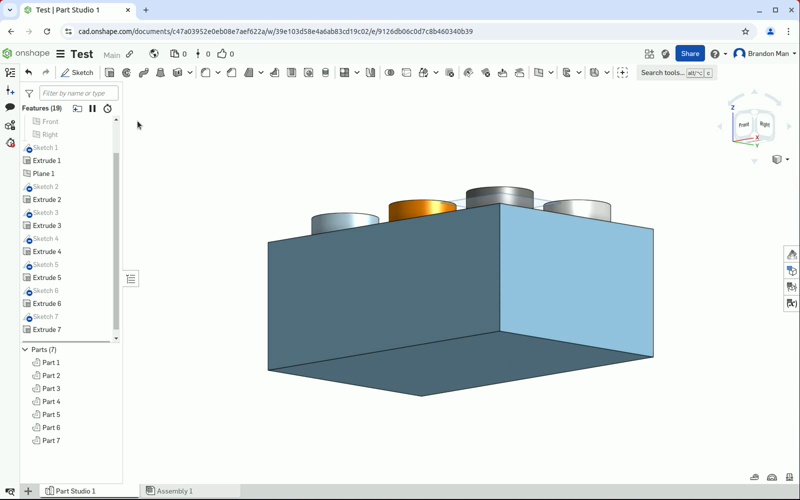
key(left, 3)
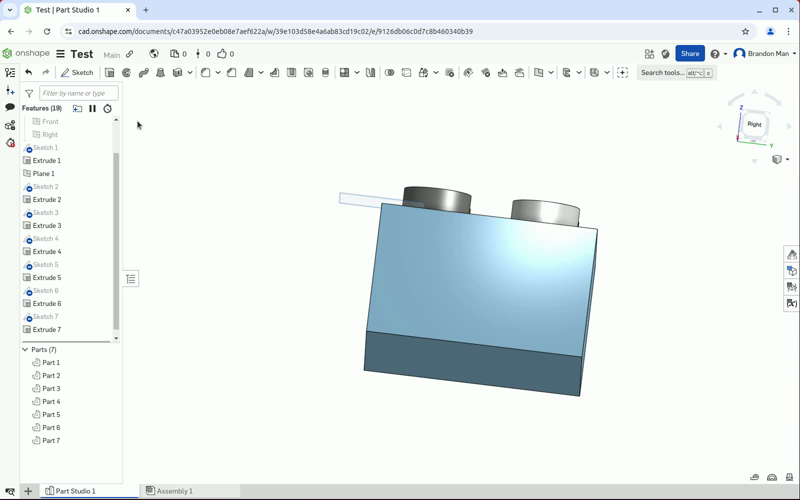
key(right, 3)
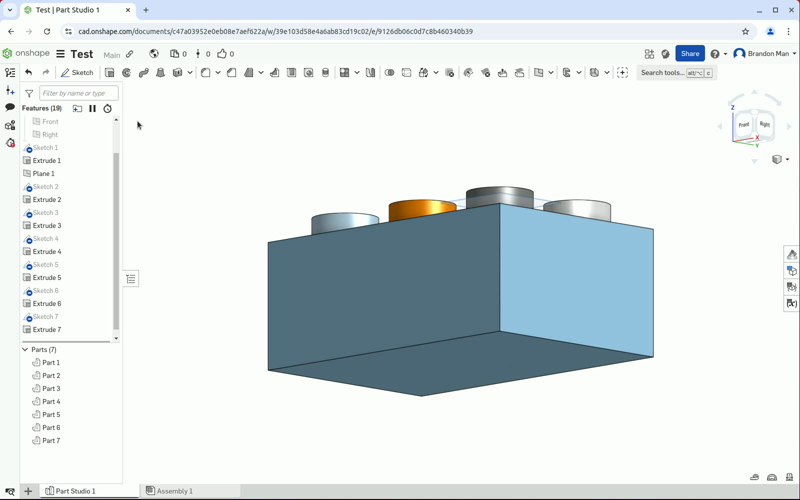
key(down, 3)
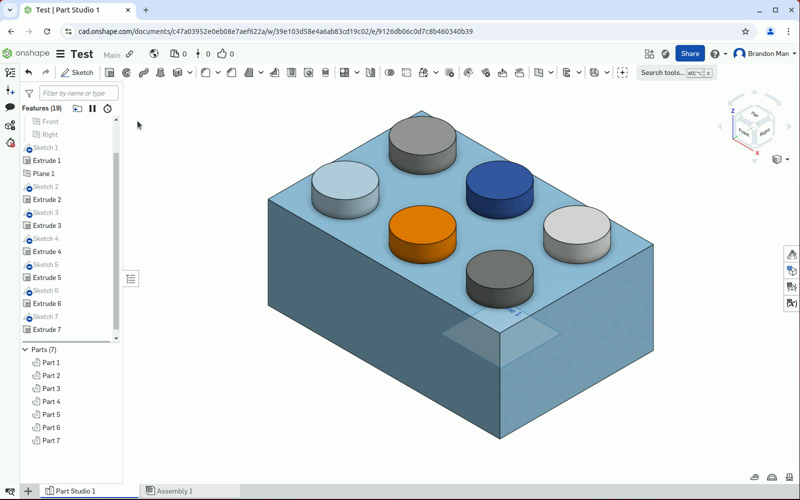
mouse_move(69, 150)
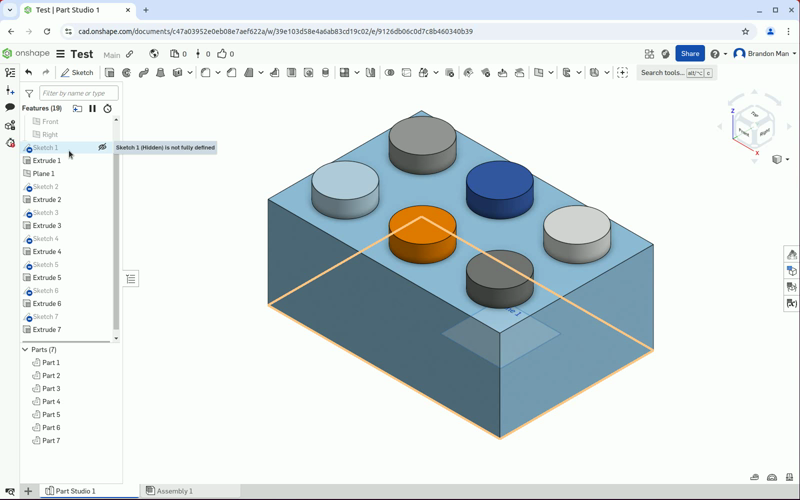
click(69, 150)